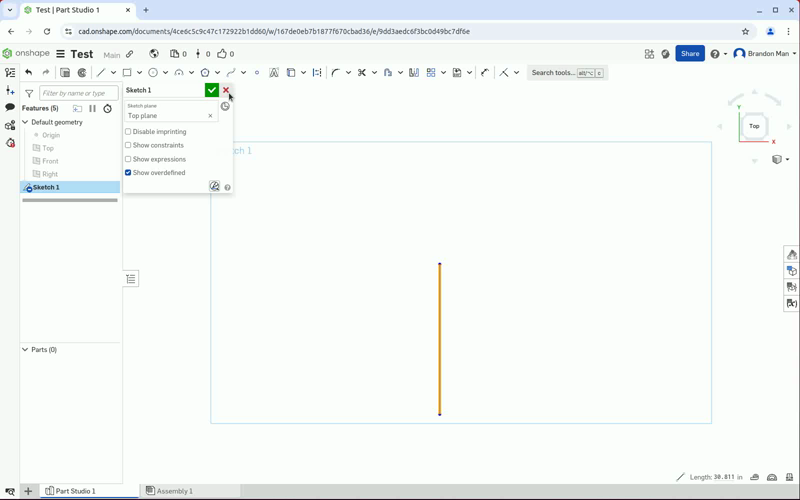
key(shift+h)
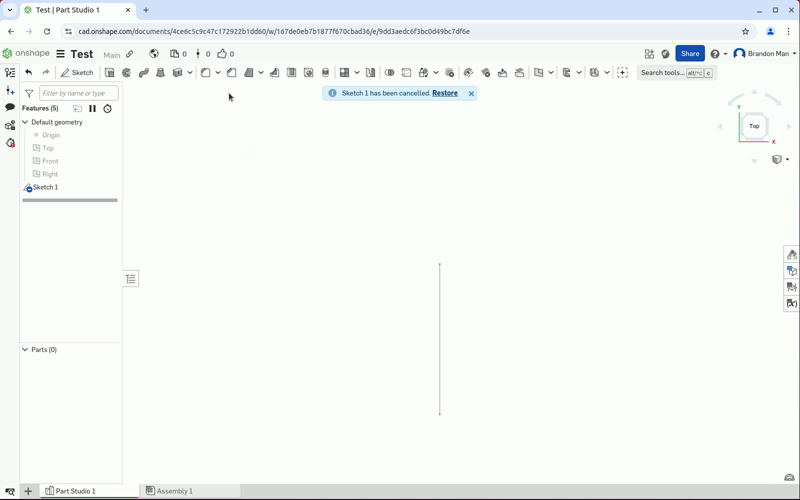
key(shift+s)
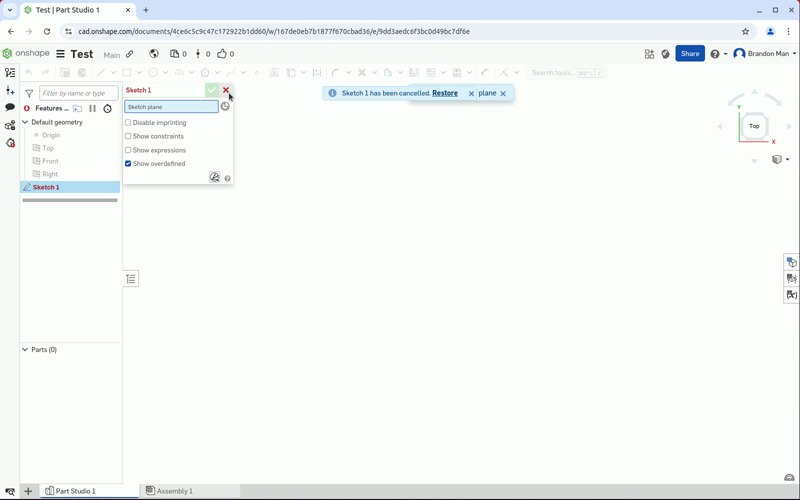
mouse_move(73, 150)
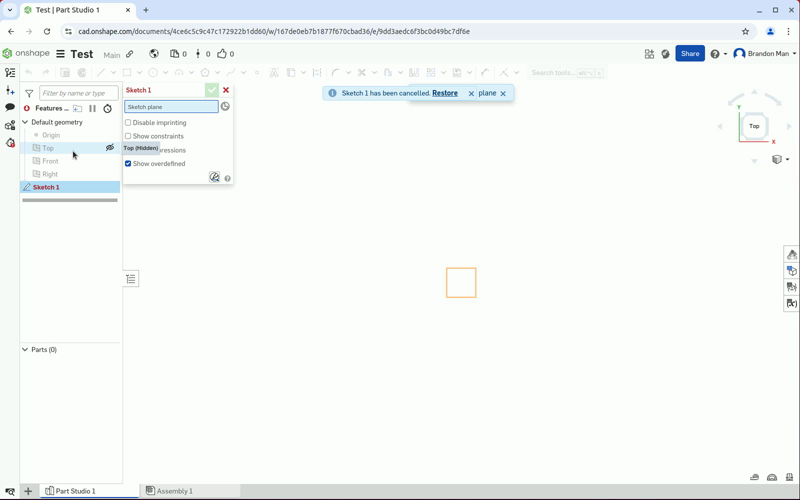
click(73, 150)
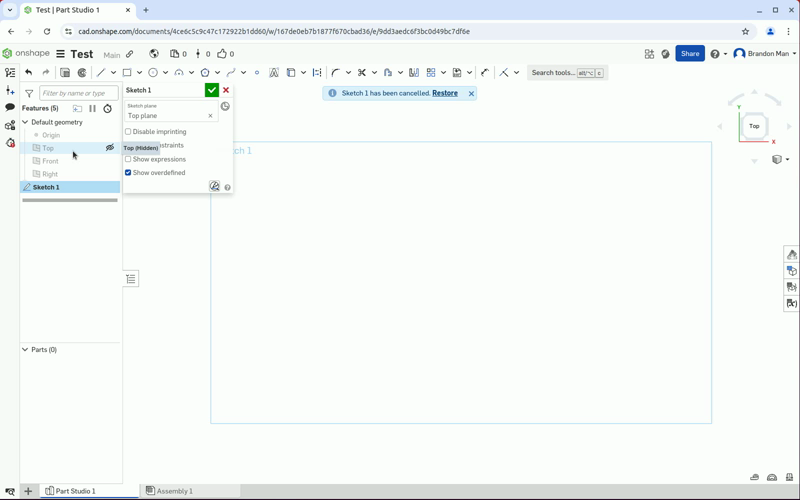
mouse_move(73, 352)
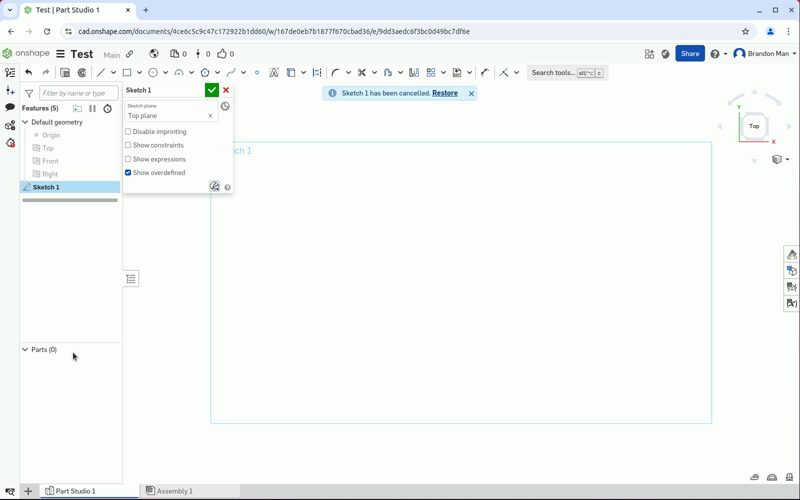
key(y)
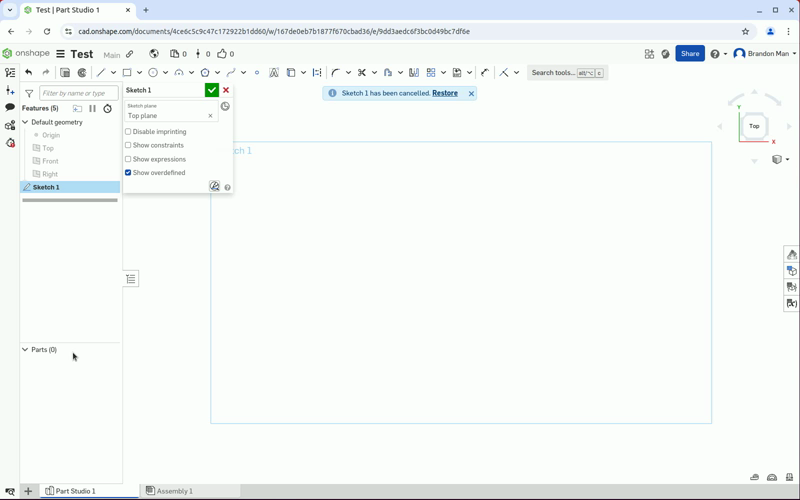
key(l)
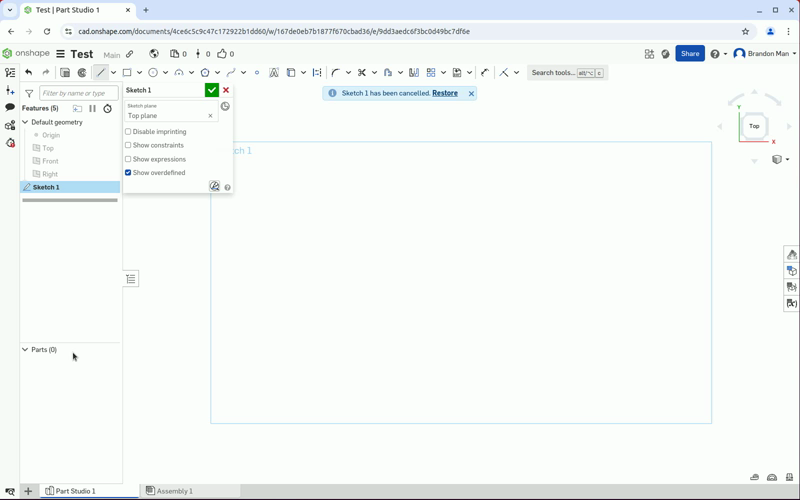
key_down(shift)
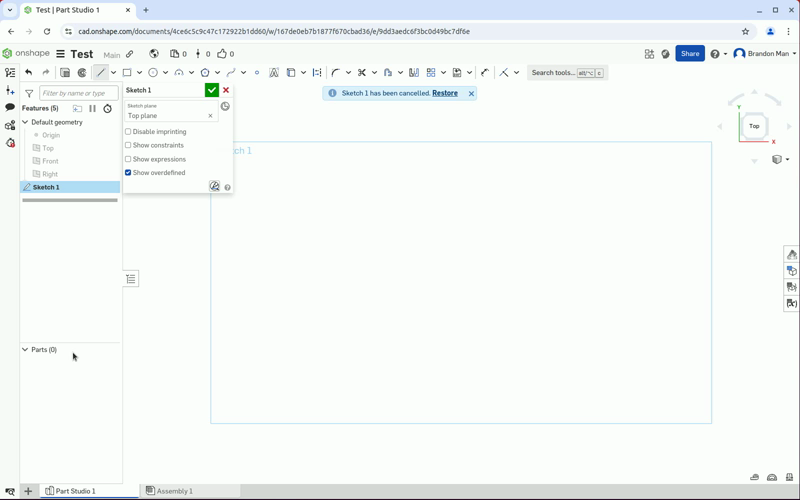
mouse_move(348, 282)
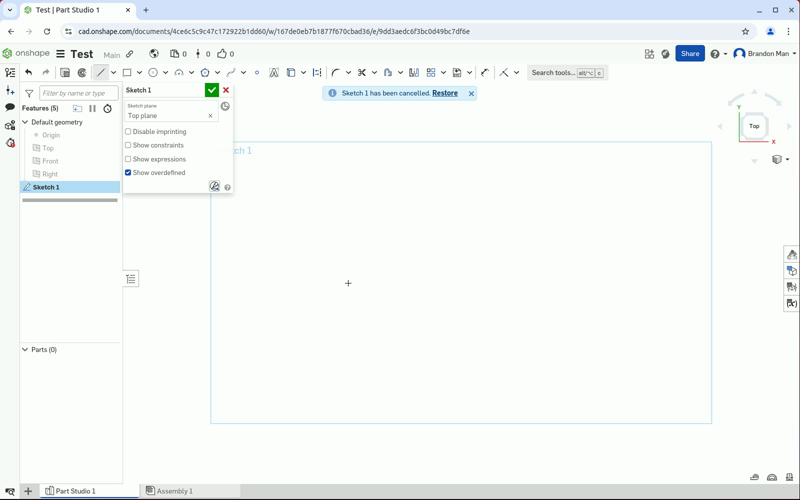
click(348, 282)
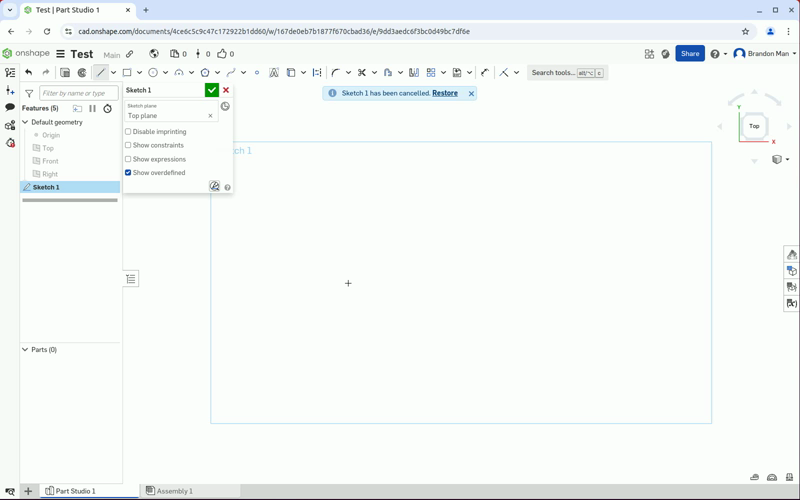
key_up(shift)
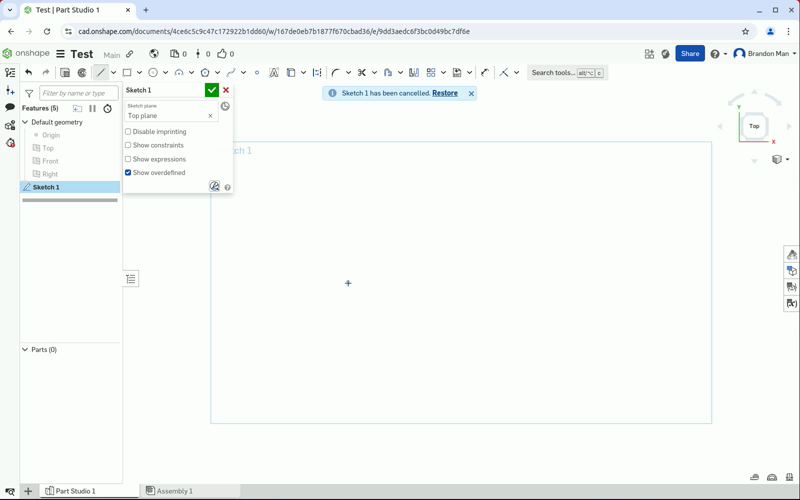
key_down(shift)
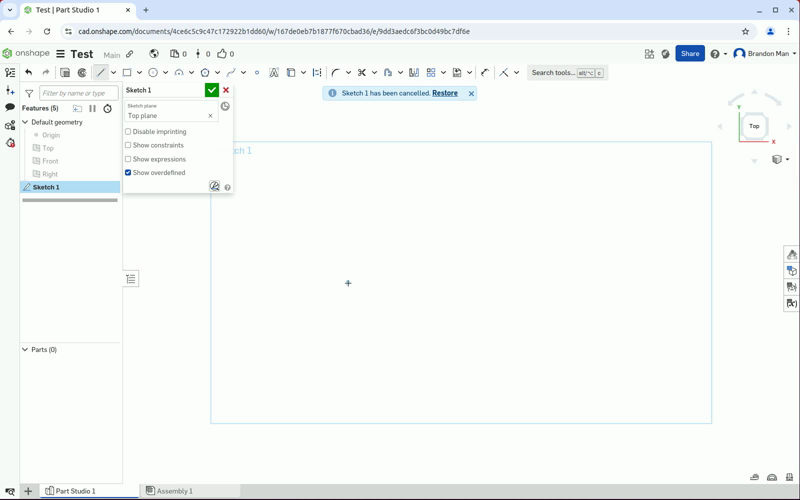
mouse_move(378, 282)
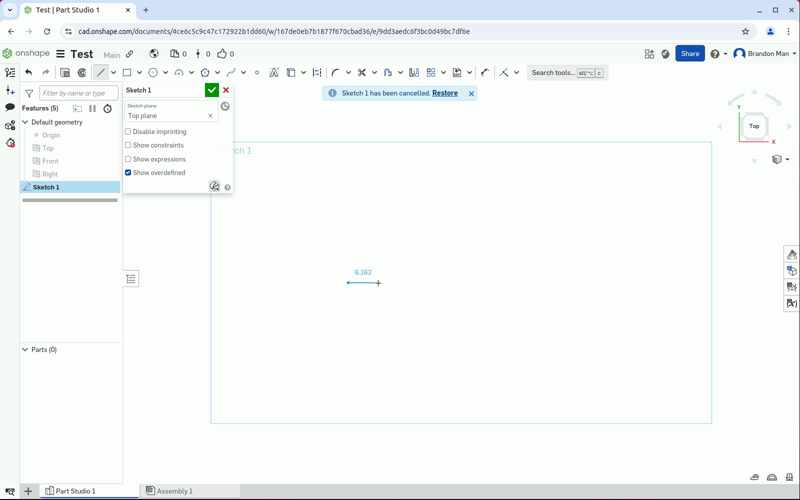
mouse_move(376, 282)
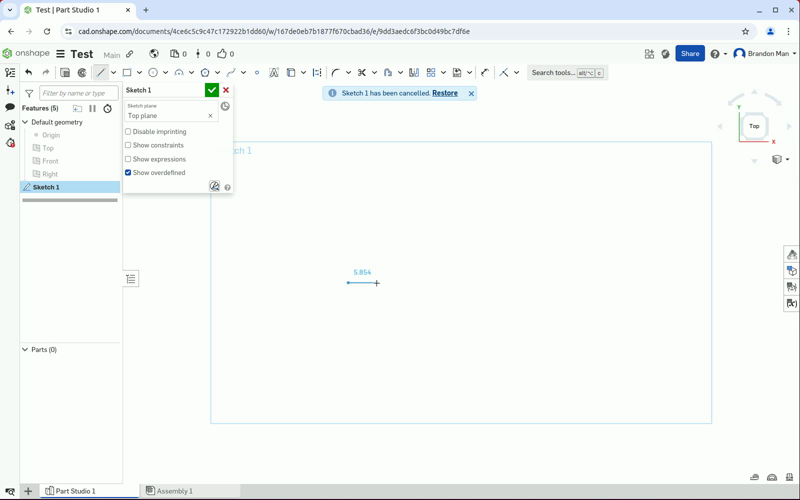
click(376, 282)
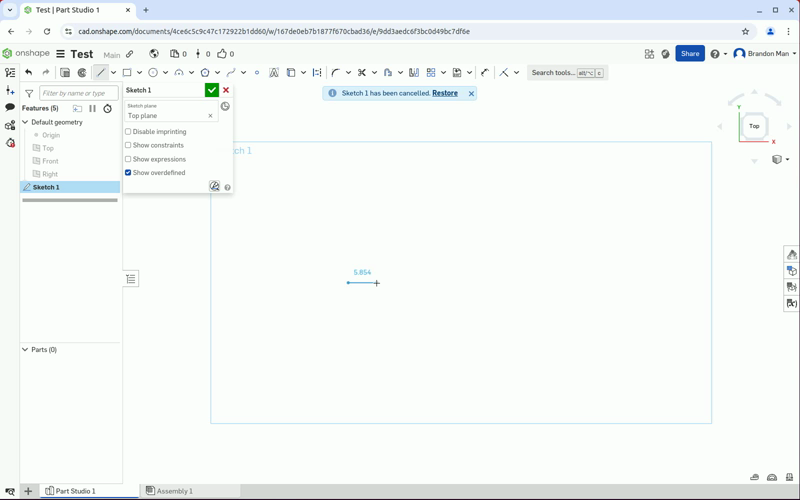
key_up(shift)
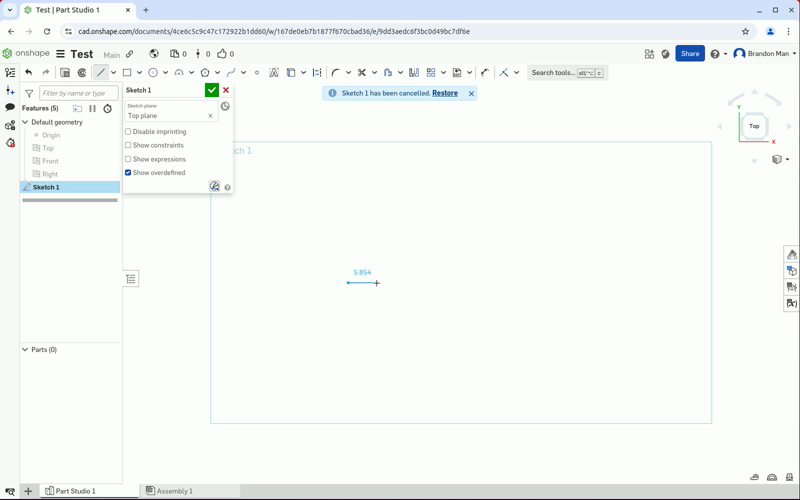
key_down(shift)
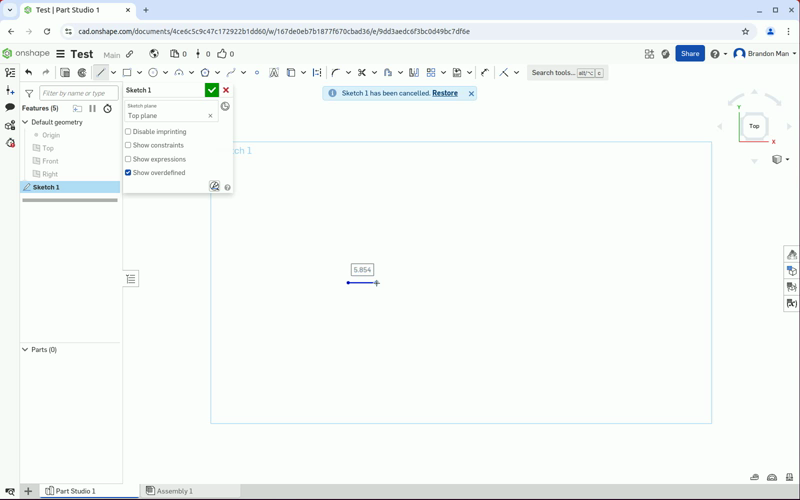
mouse_move(406, 282)
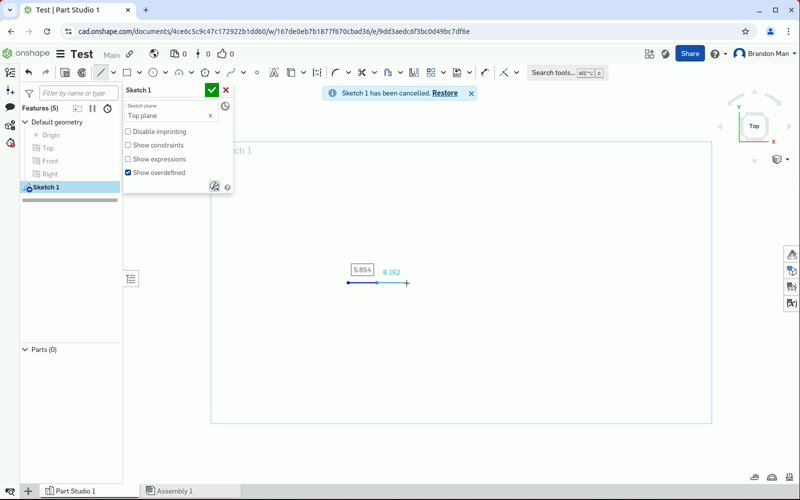
mouse_move(376, 268)
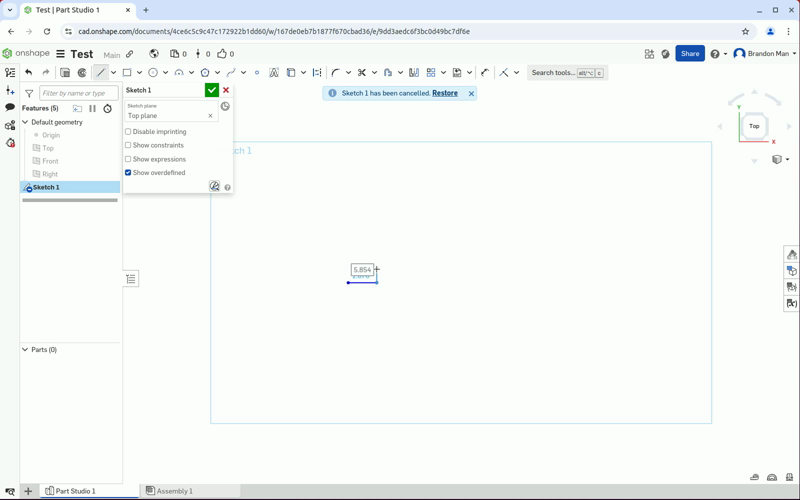
click(376, 268)
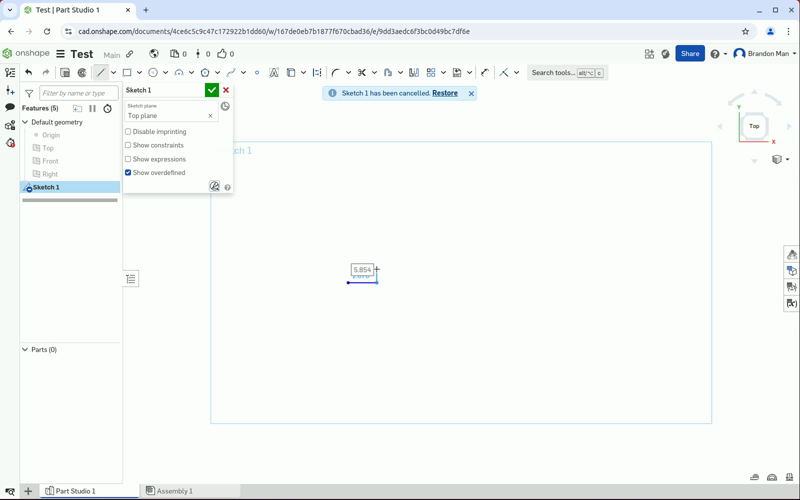
key_up(shift)
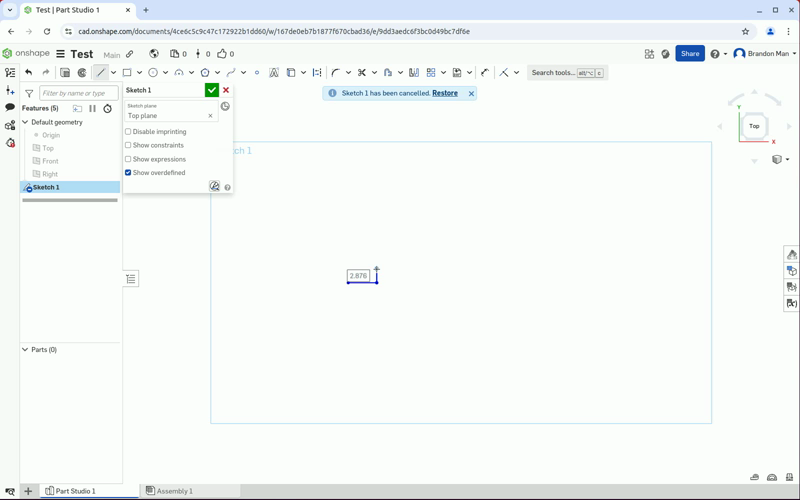
key_down(shift)
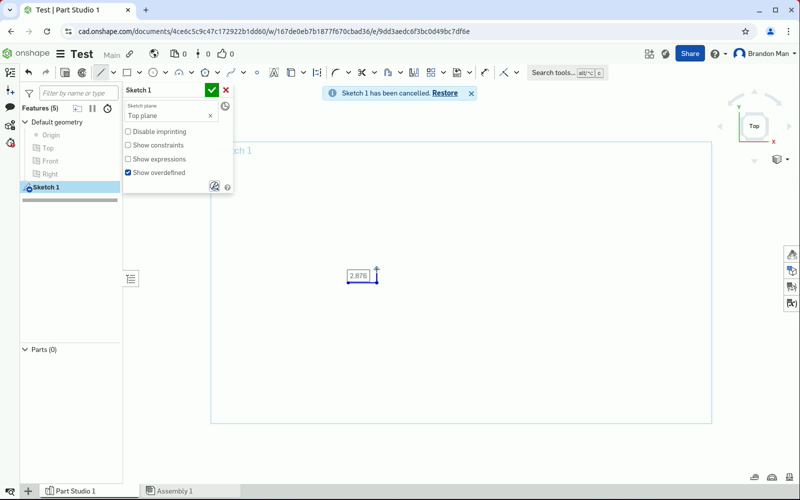
mouse_move(406, 268)
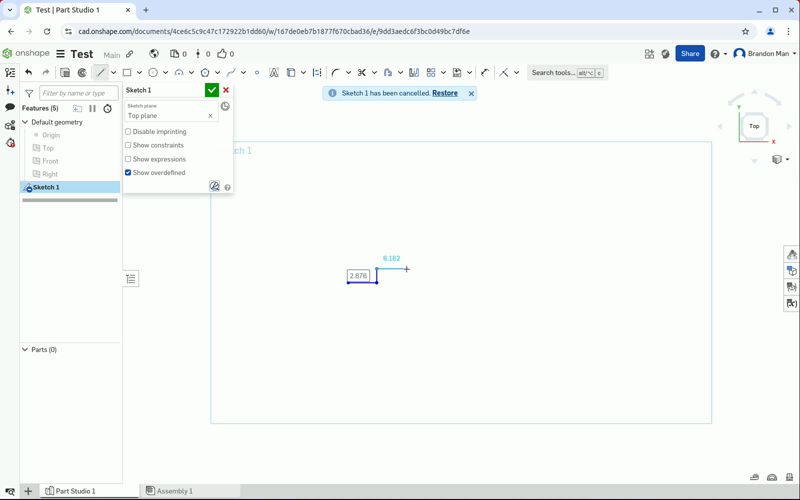
mouse_move(432, 268)
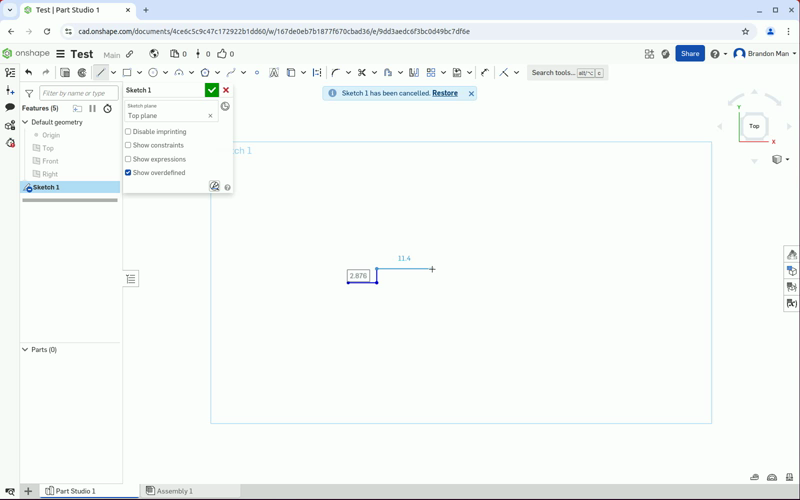
click(432, 268)
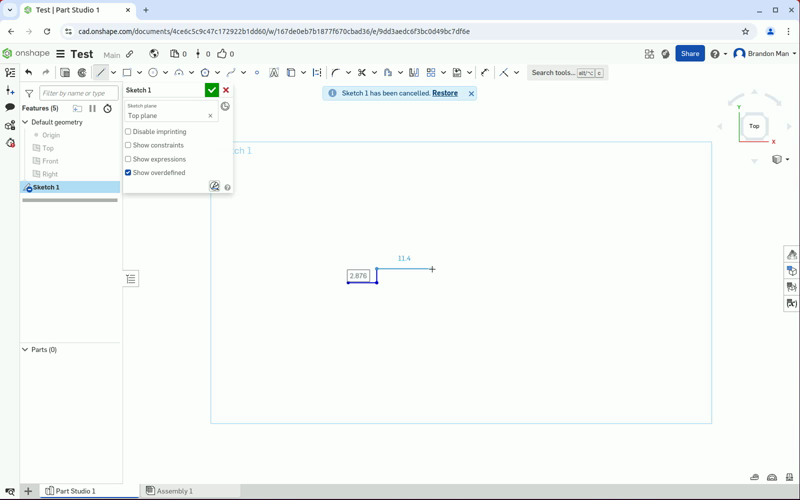
key_up(shift)
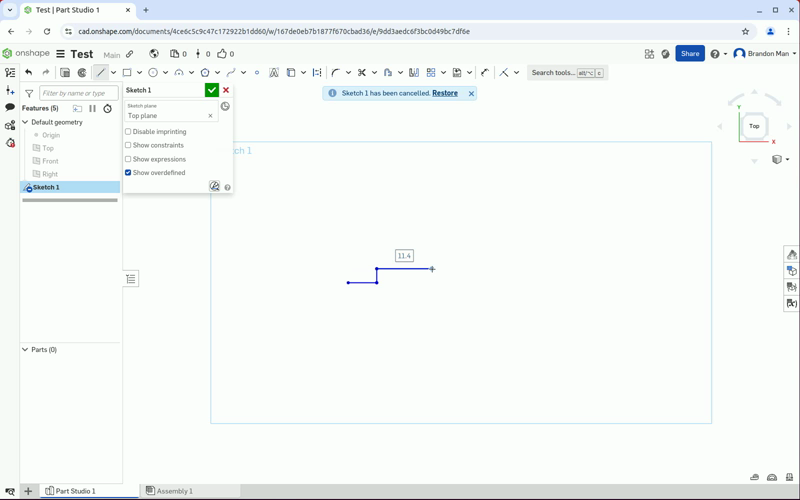
key_down(shift)
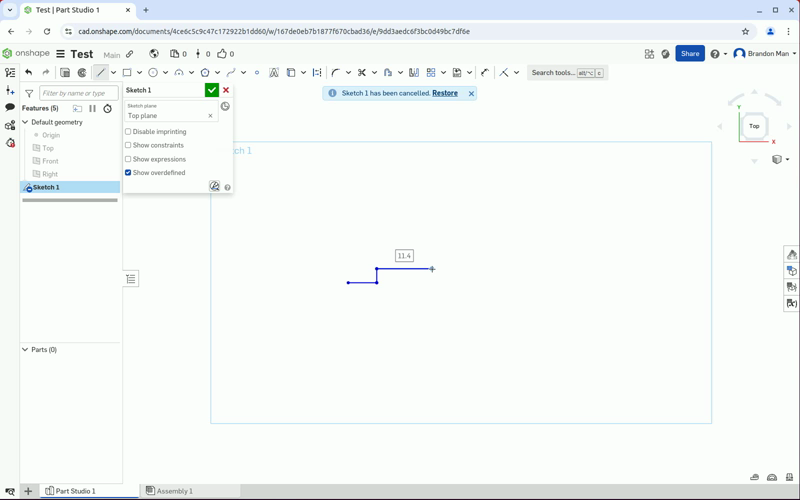
mouse_move(462, 268)
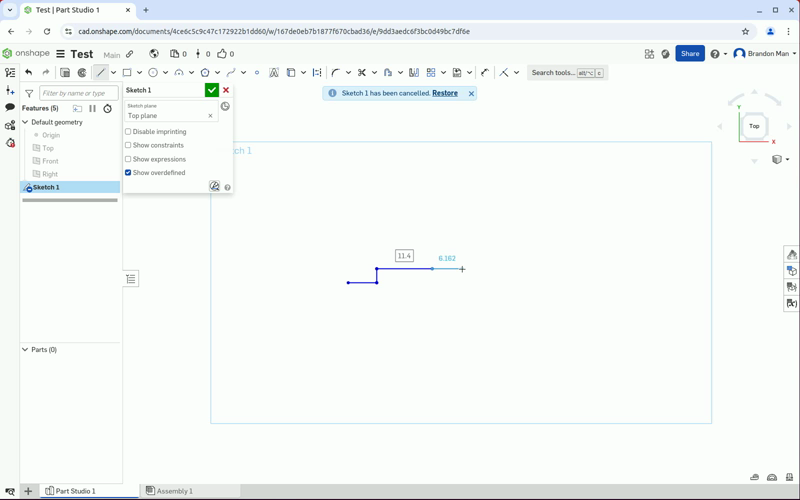
mouse_move(432, 282)
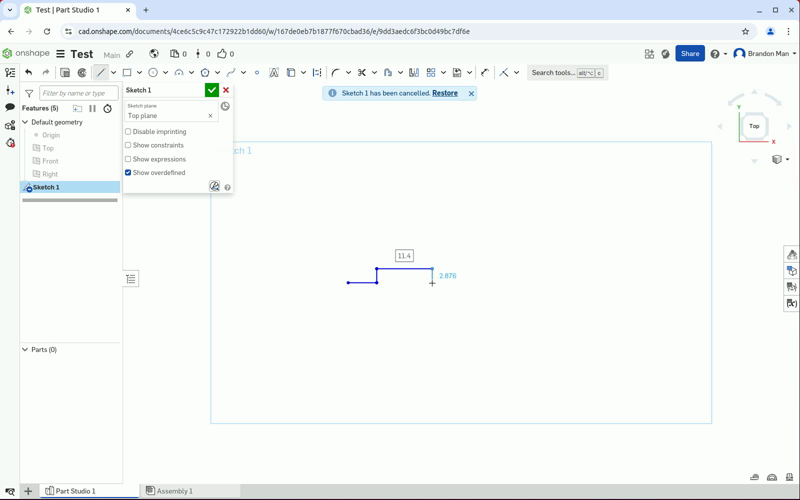
click(432, 282)
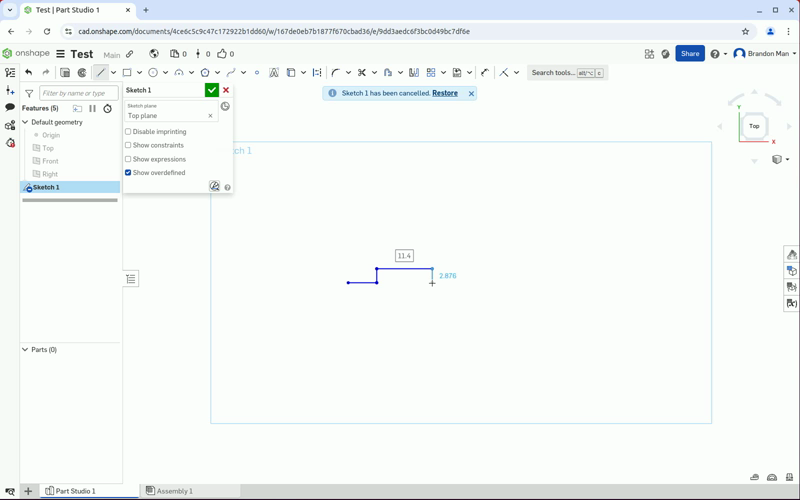
key_up(shift)
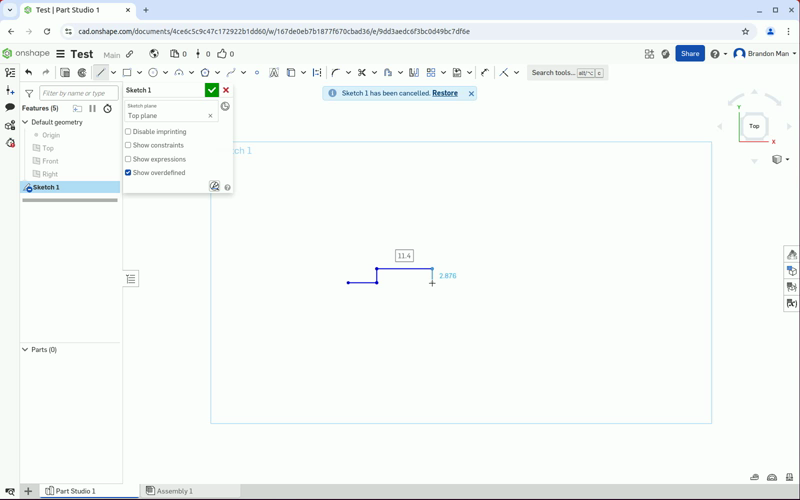
key_down(shift)
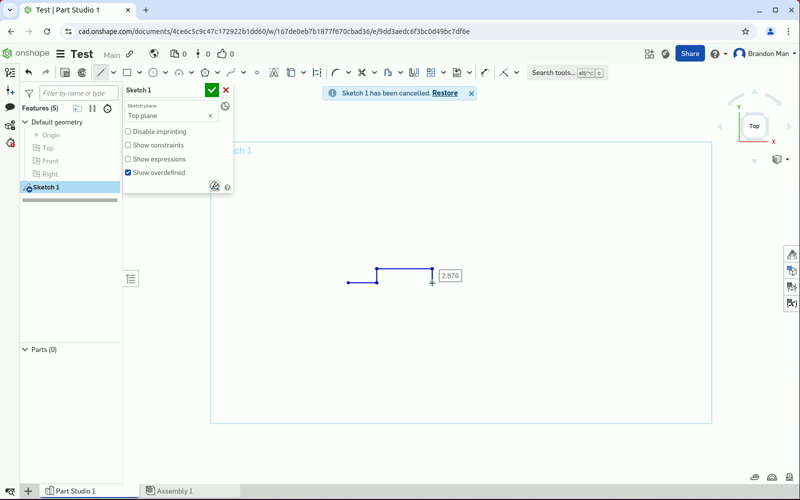
mouse_move(462, 282)
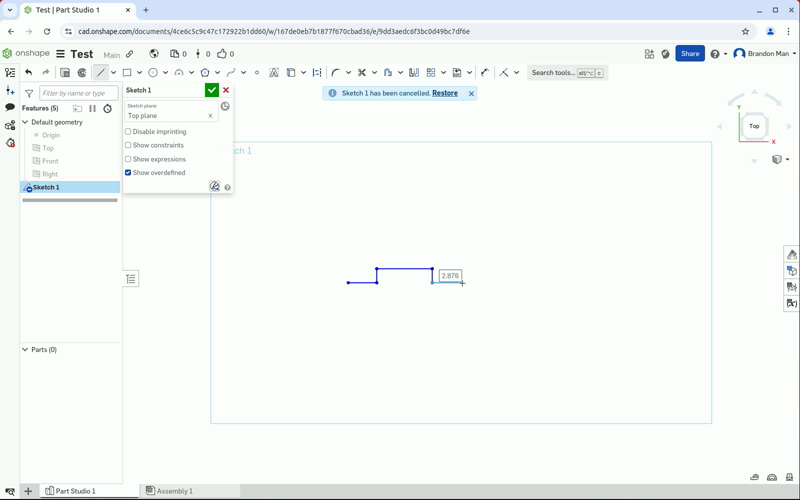
mouse_move(460, 282)
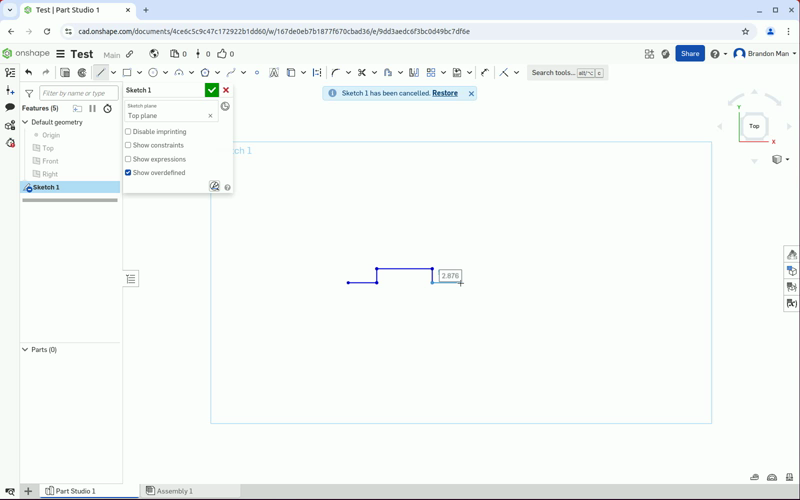
click(460, 282)
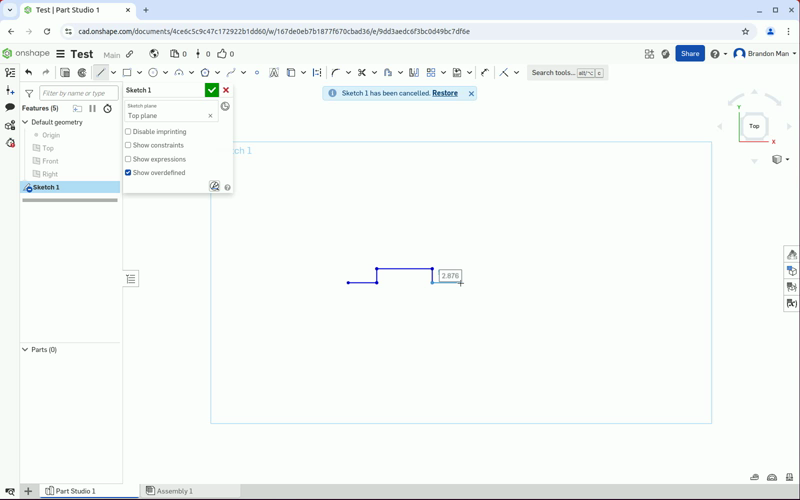
key_up(shift)
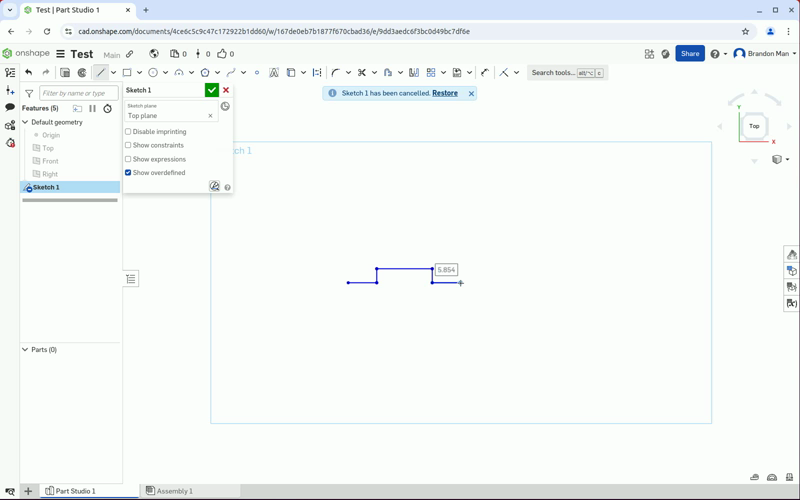
key_down(shift)
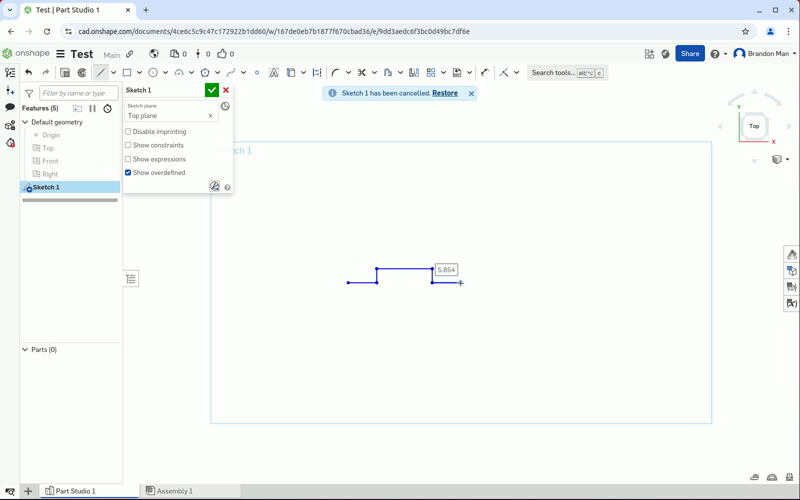
mouse_move(490, 282)
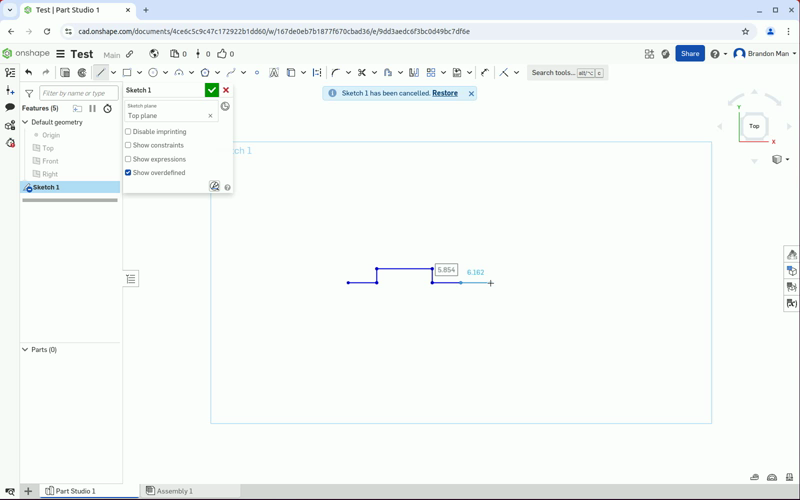
mouse_move(460, 226)
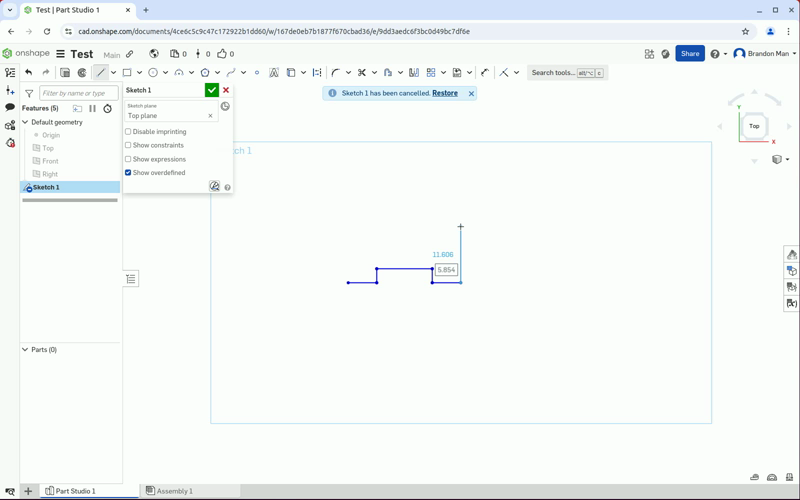
click(460, 226)
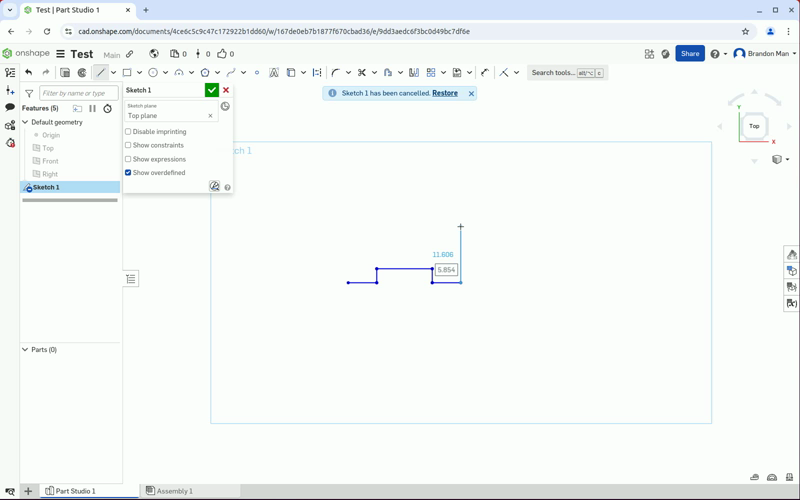
key_up(shift)
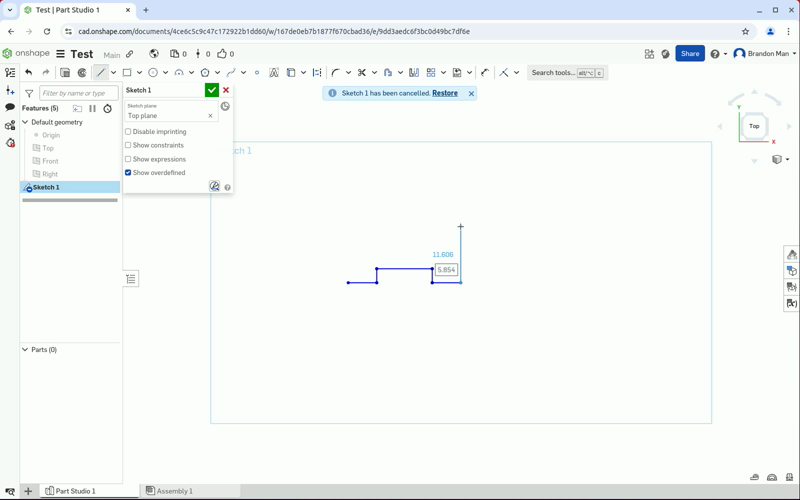
key_down(shift)
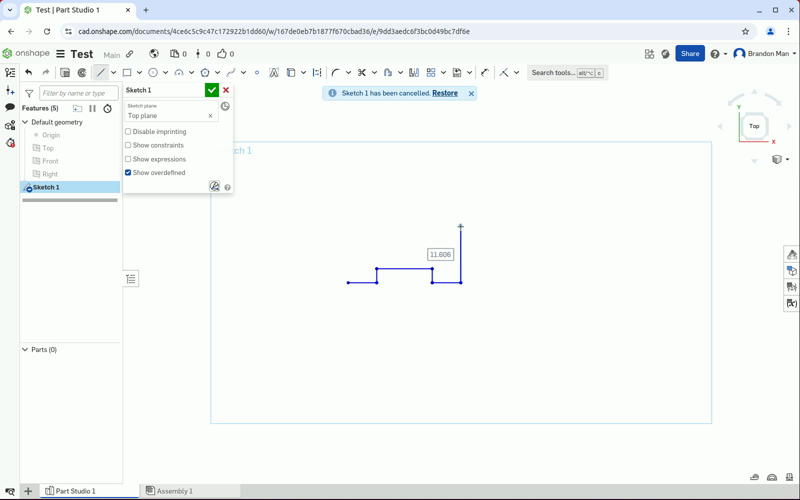
mouse_move(348, 226)
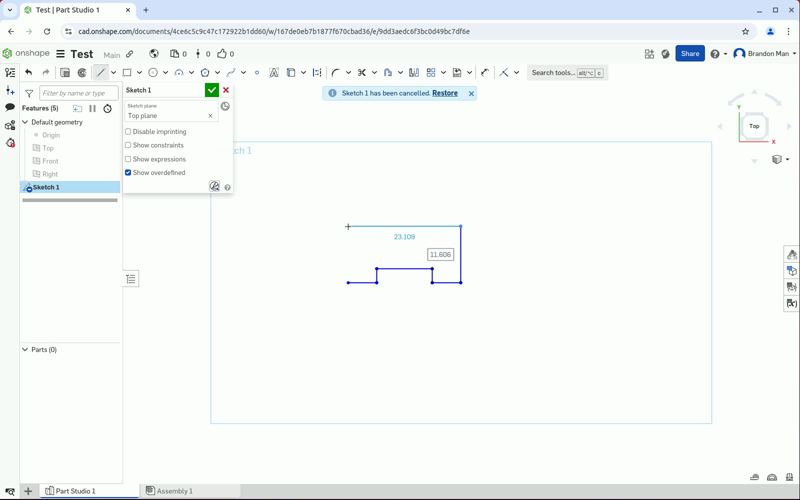
click(348, 226)
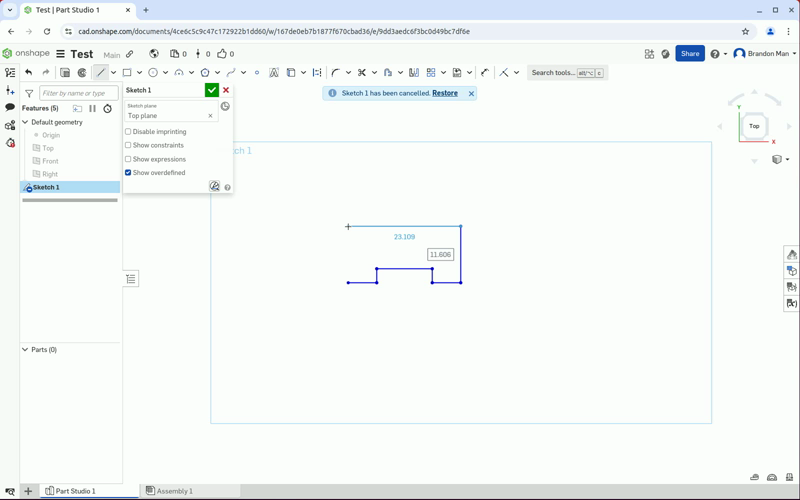
key_up(shift)
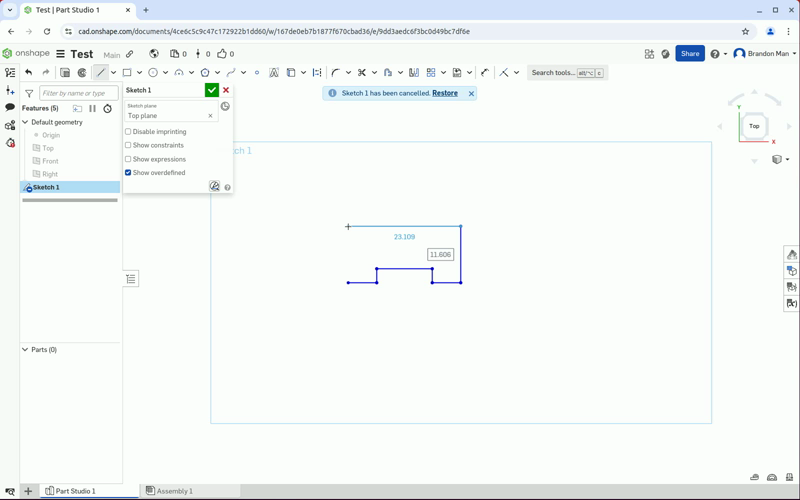
mouse_move(378, 226)
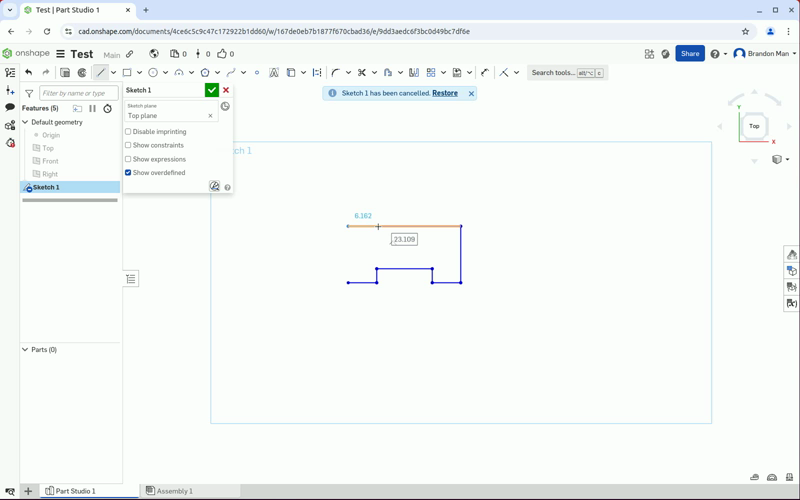
key_down(shift)
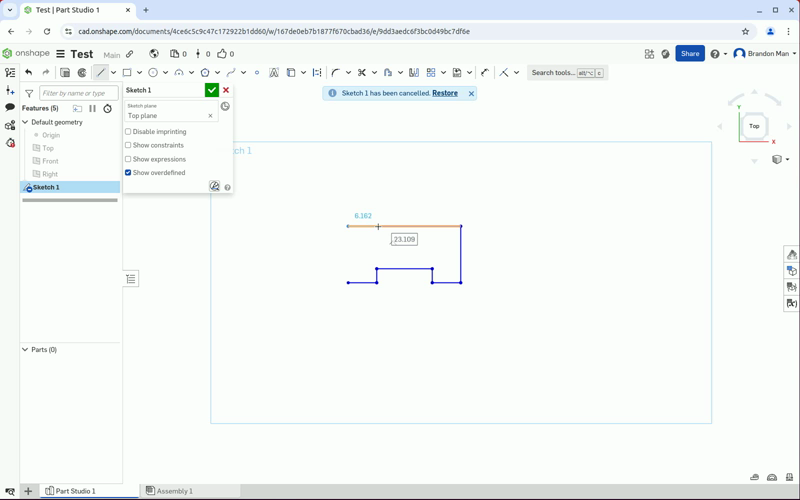
mouse_move(348, 282)
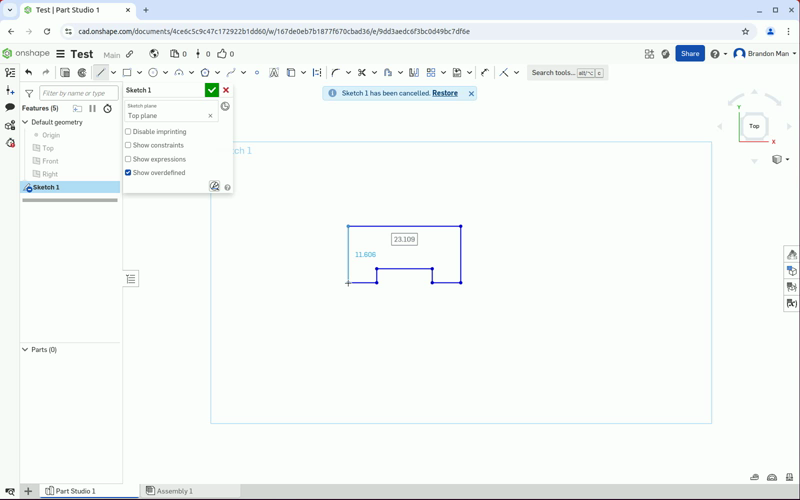
key_up(shift)
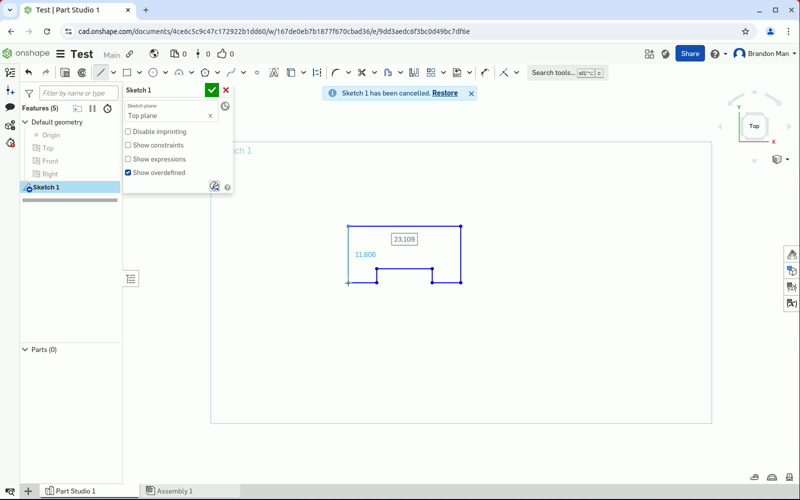
click(348, 282)
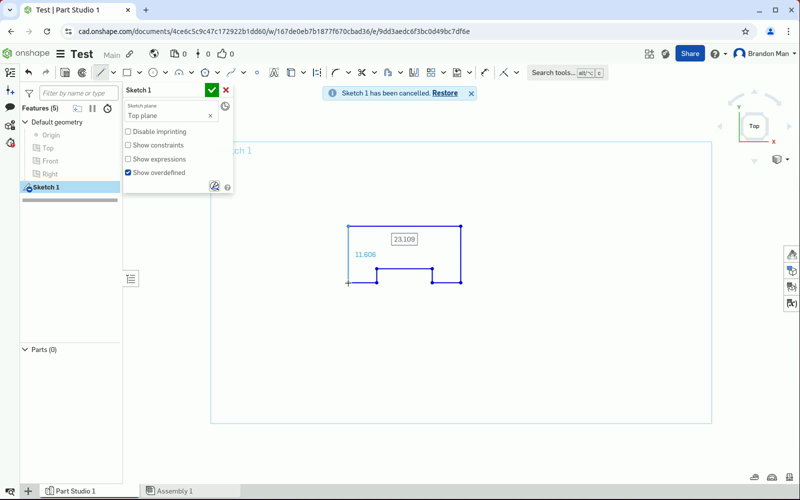
key(esc)
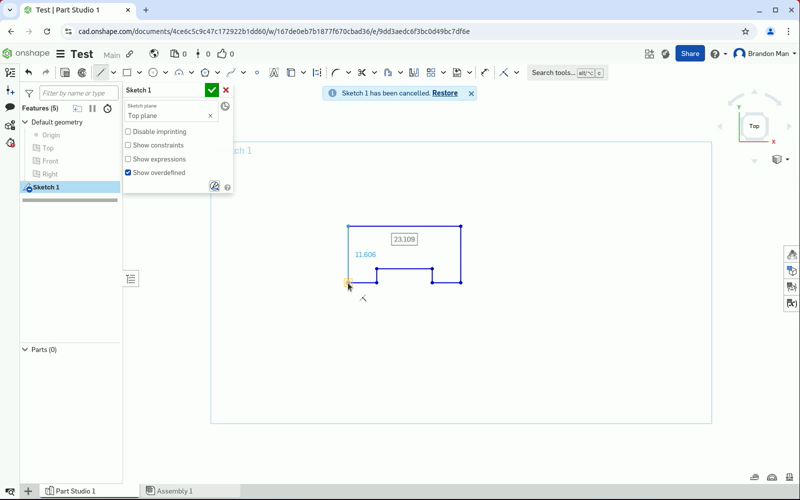
mouse_move(413, 238)
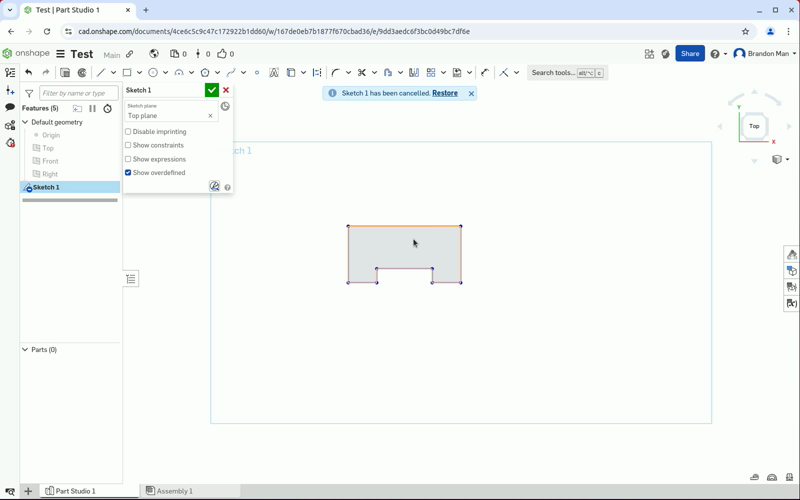
click(413, 238)
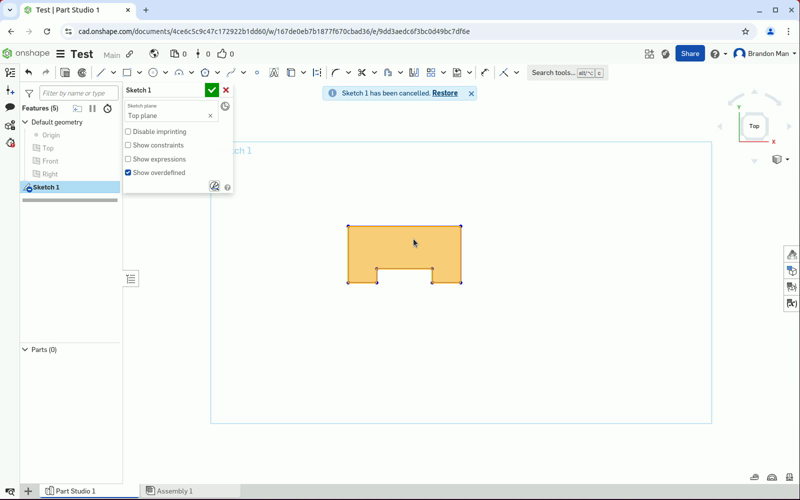
mouse_move(73, 352)
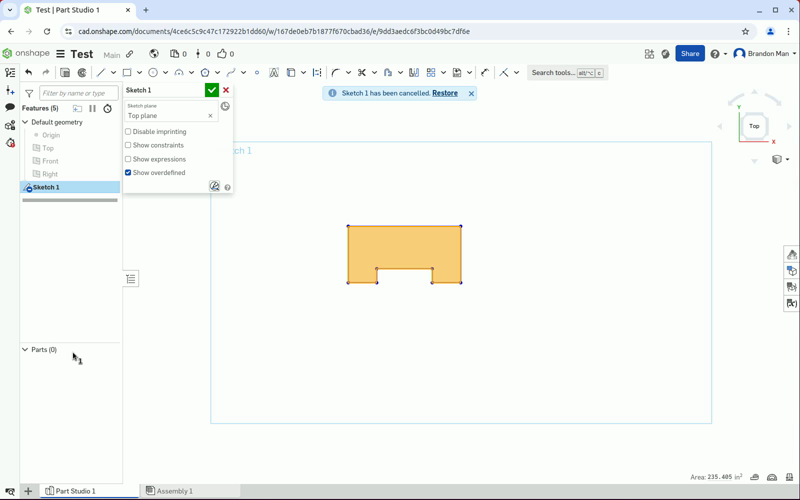
key(shift+y)
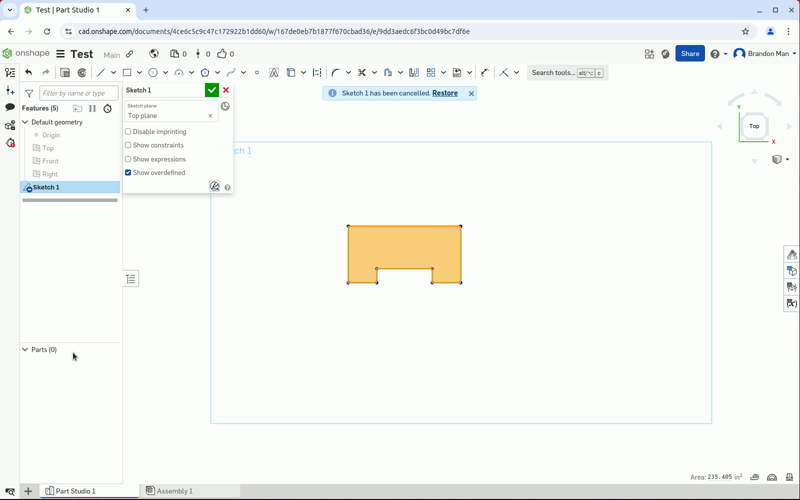
key(shift+e)
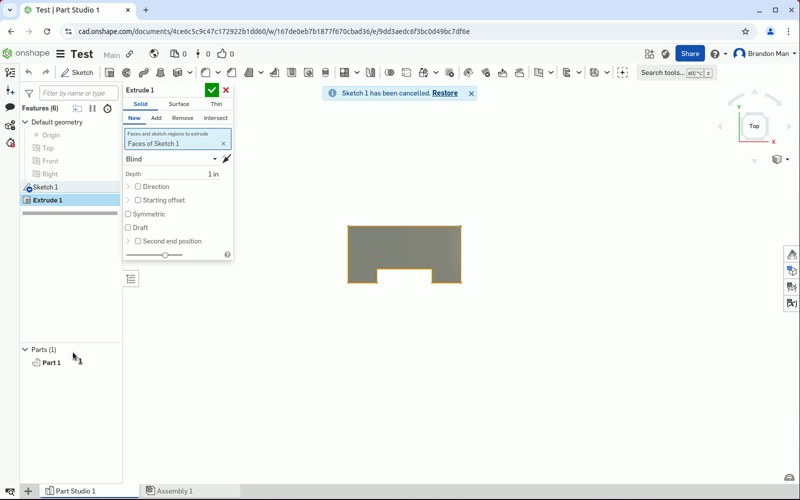
mouse_move(143, 106)
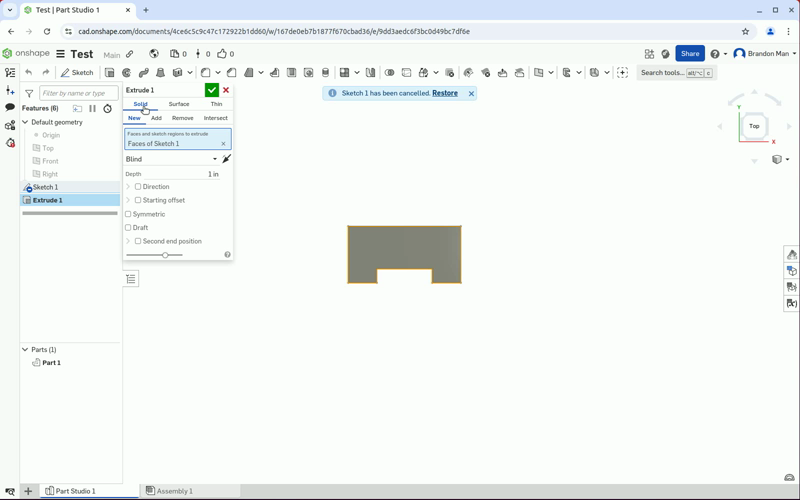
click(143, 106)
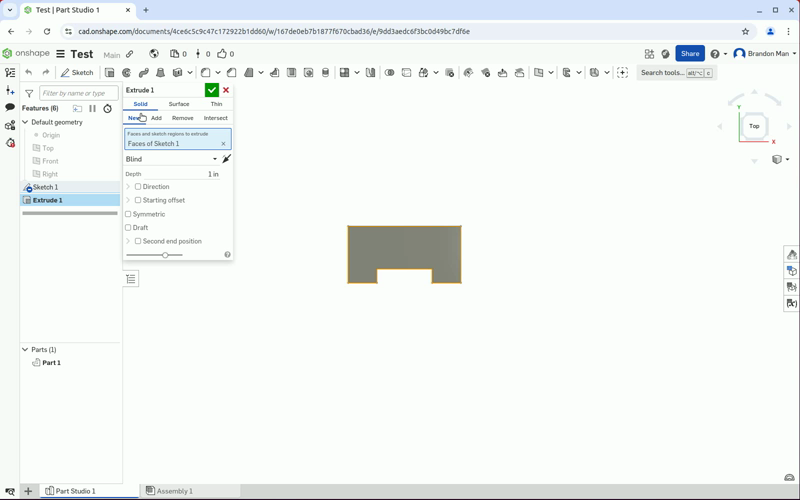
mouse_move(137, 120)
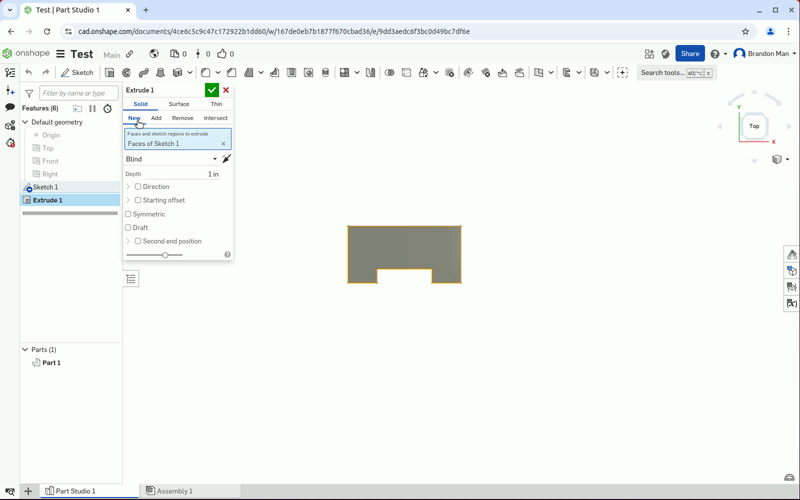
click(137, 120)
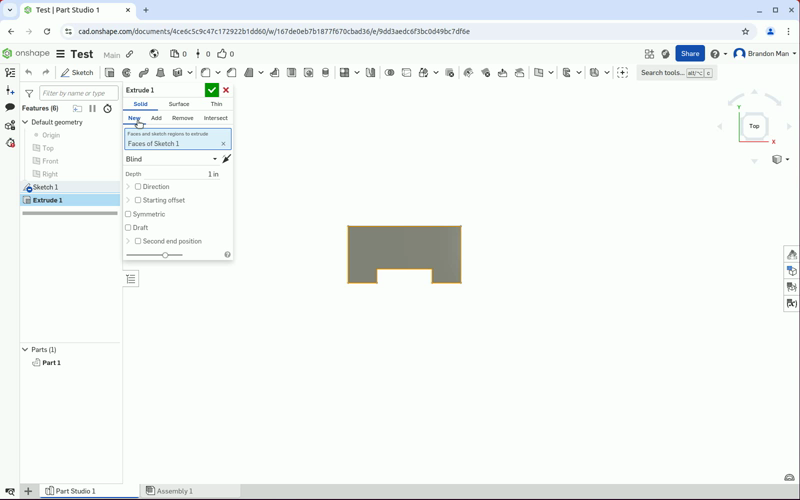
key(tab, 4)
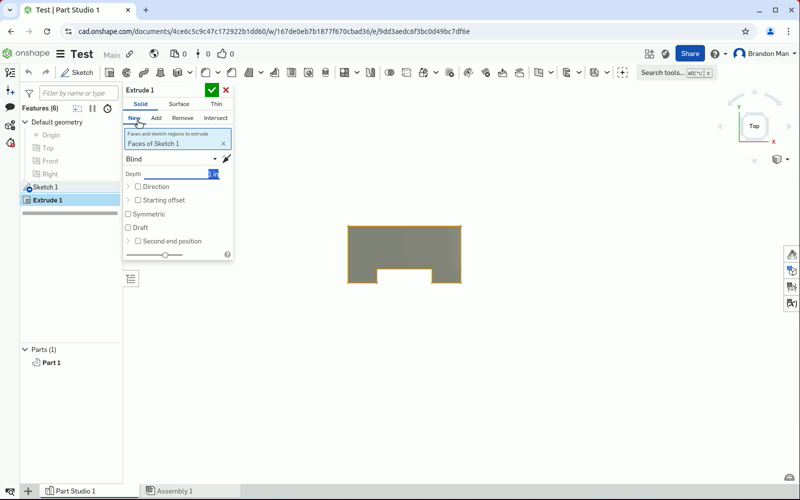
text(2.889)
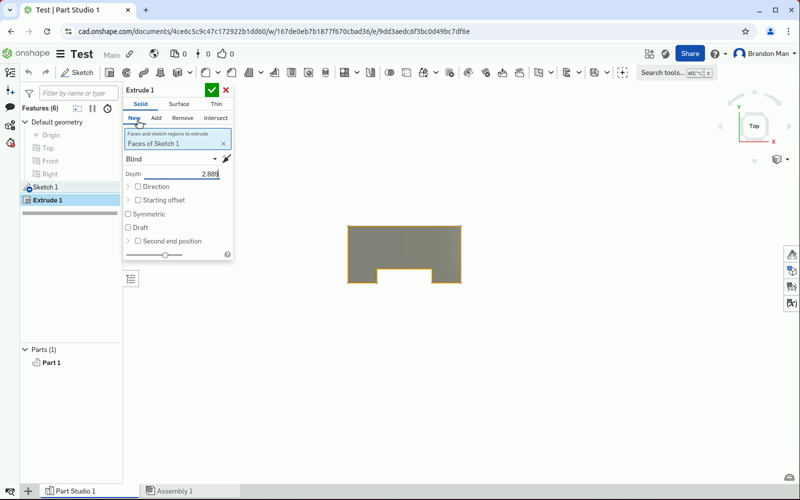
key(enter)
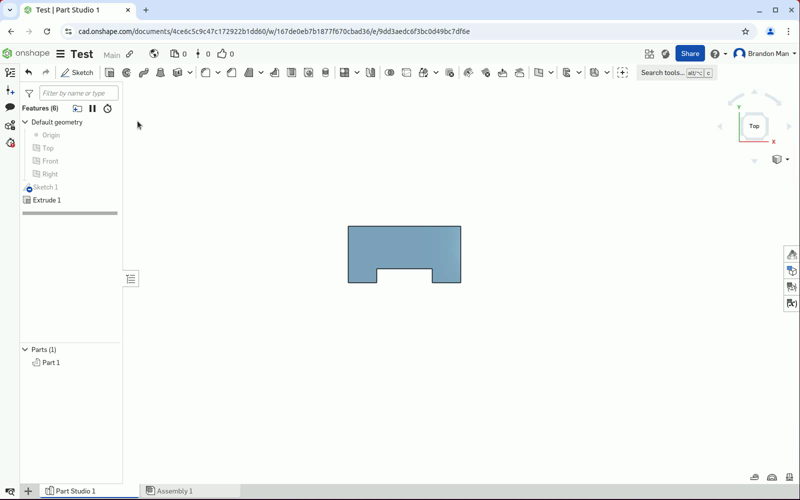
key(shift+h)
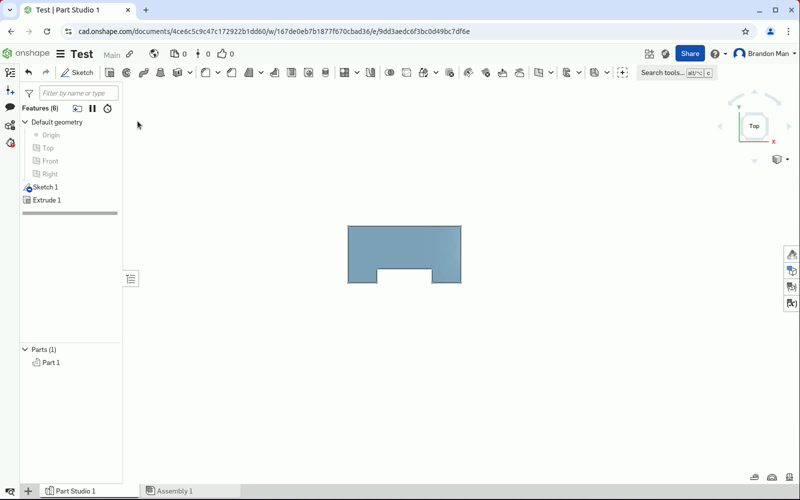
key(shift+h)
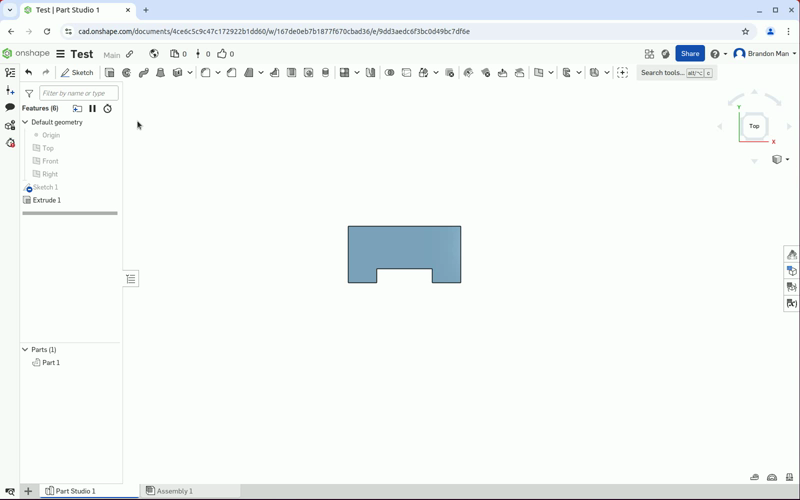
mouse_move(73, 189)
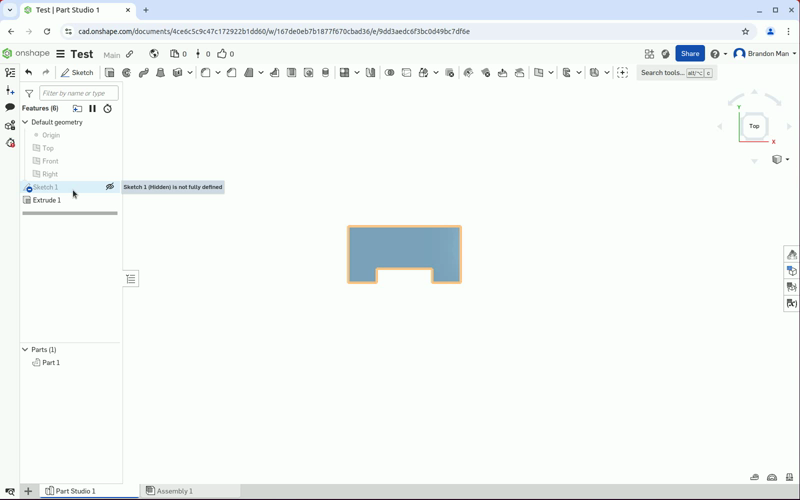
click(73, 189)
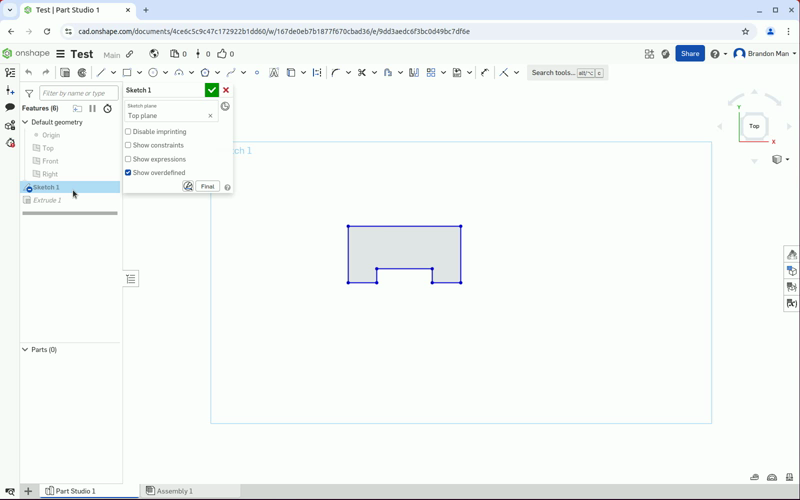
mouse_move(229, 92)
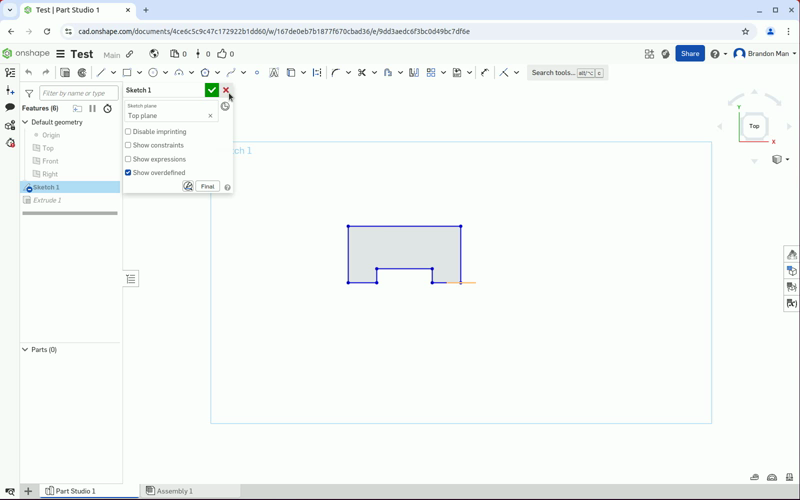
click(229, 92)
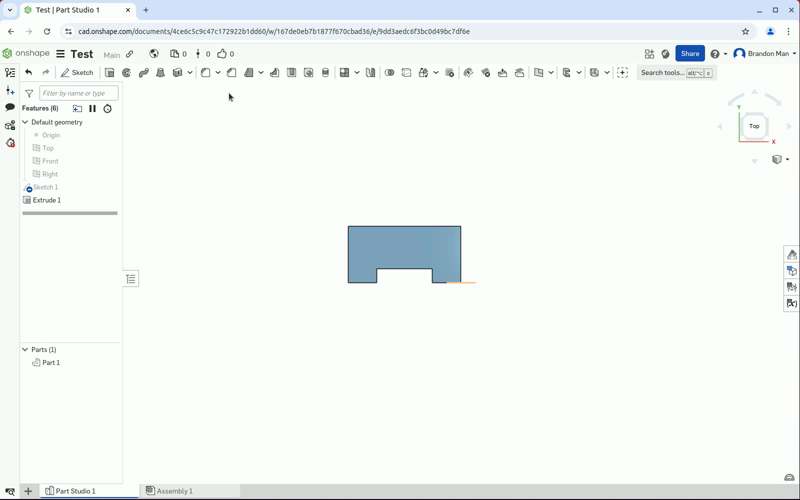
mouse_move(541, 75)
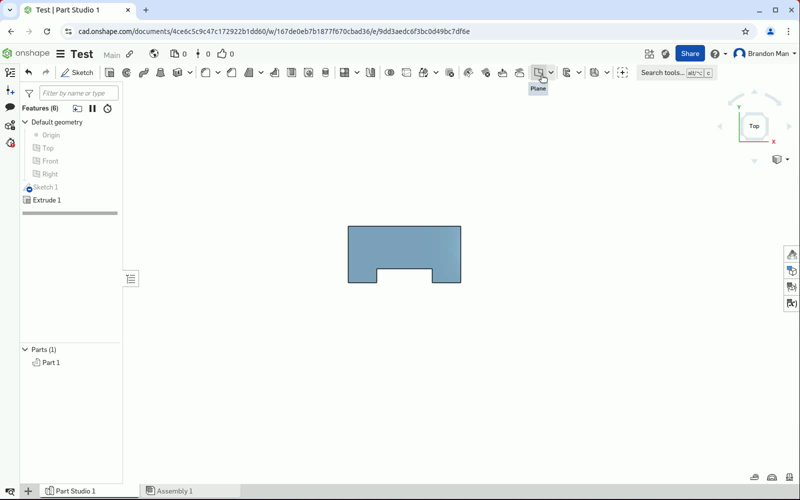
click(541, 75)
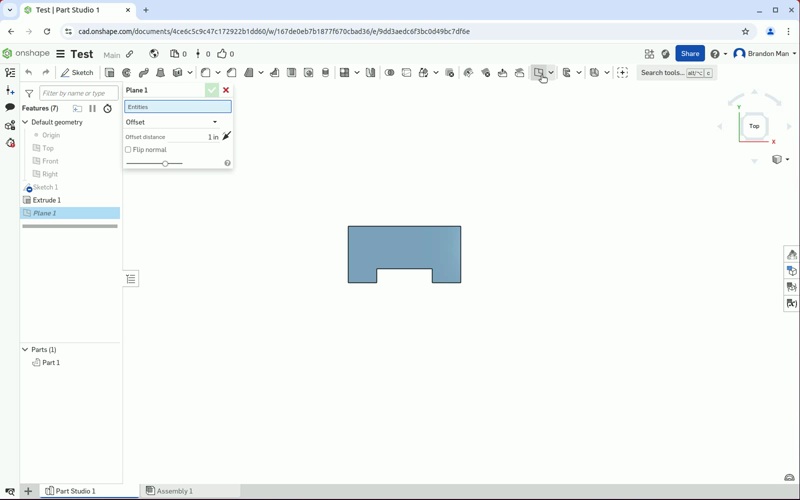
mouse_move(73, 150)
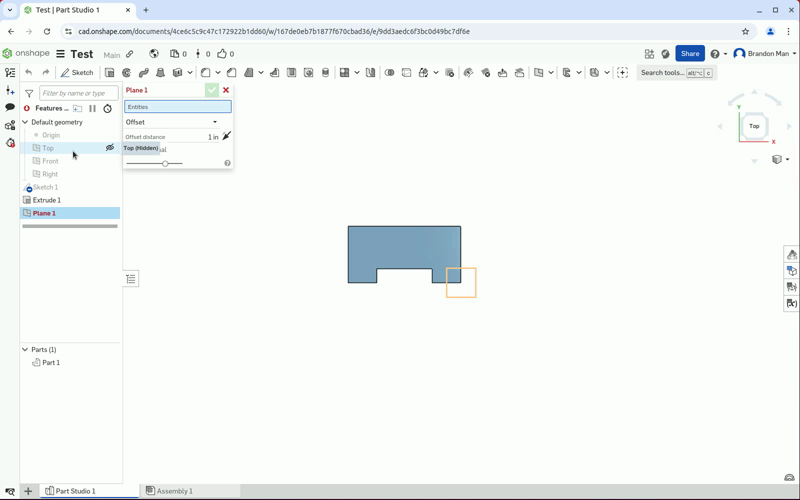
click(73, 150)
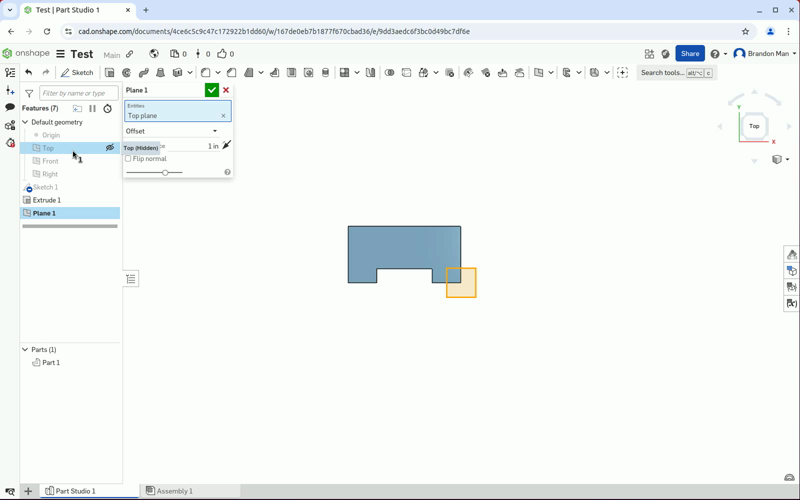
key(tab, 2)
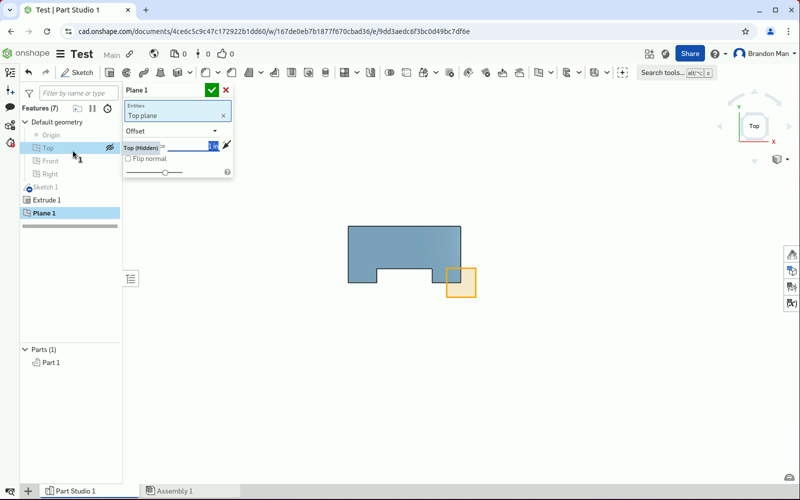
text(2.896)
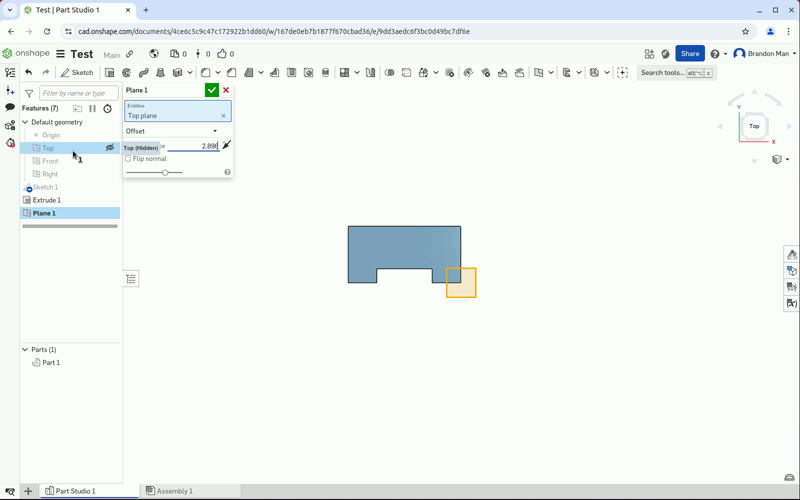
key(enter, 2)
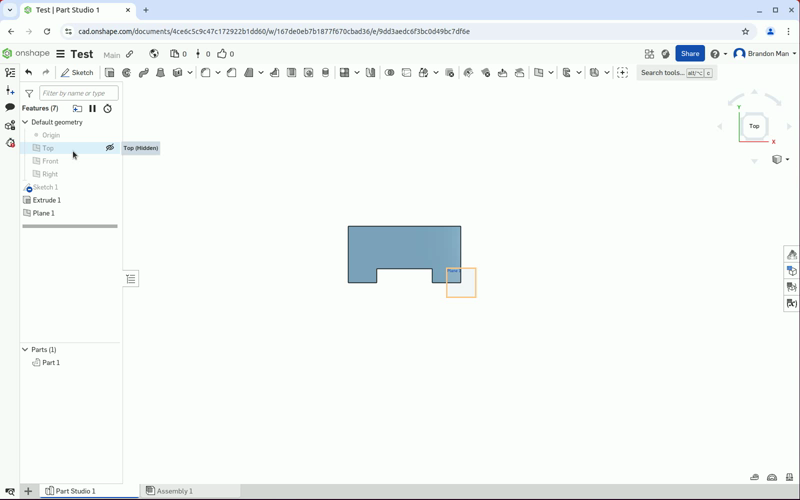
key(shift+s)
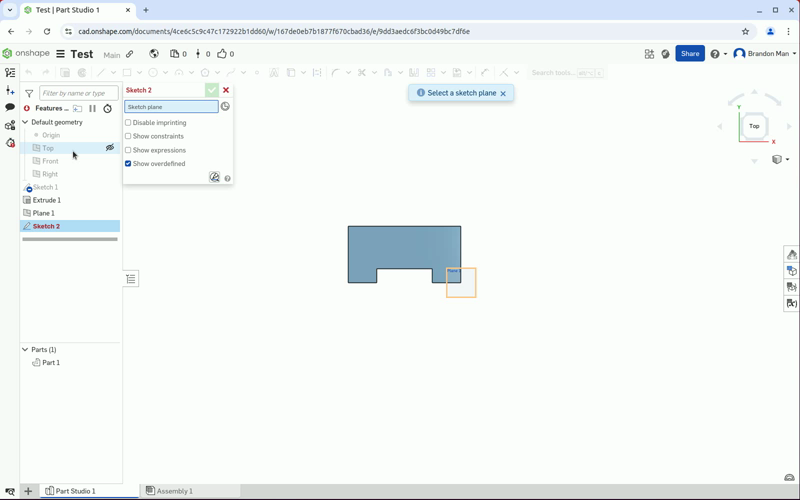
mouse_move(73, 215)
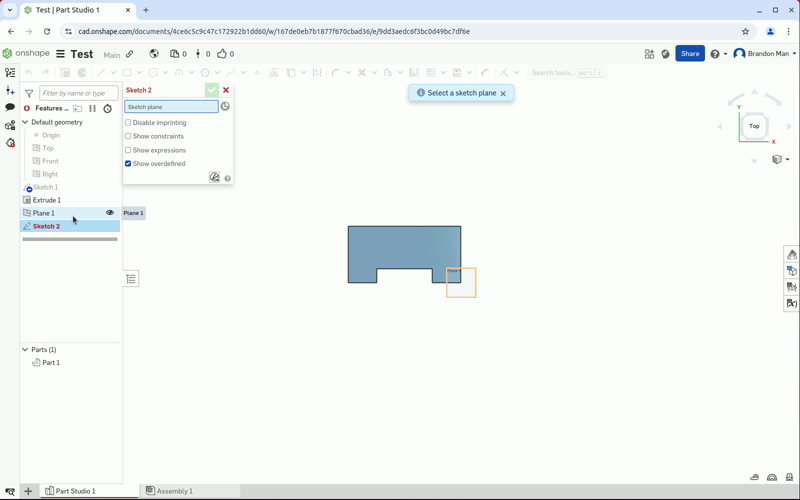
click(73, 215)
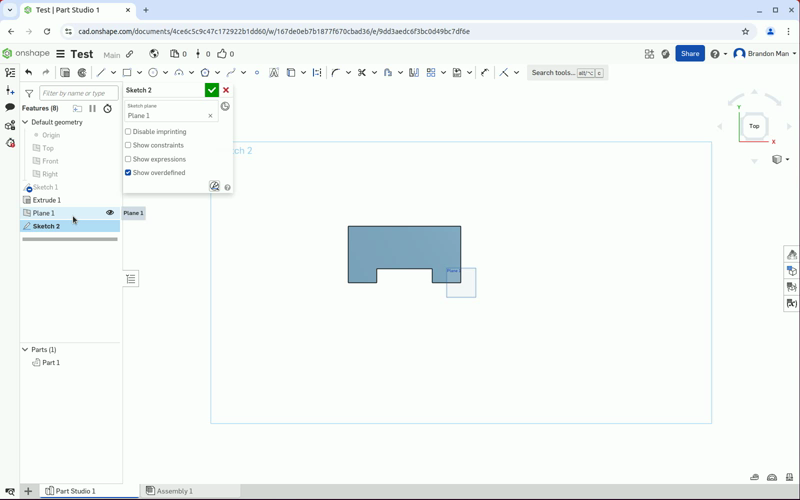
mouse_move(73, 352)
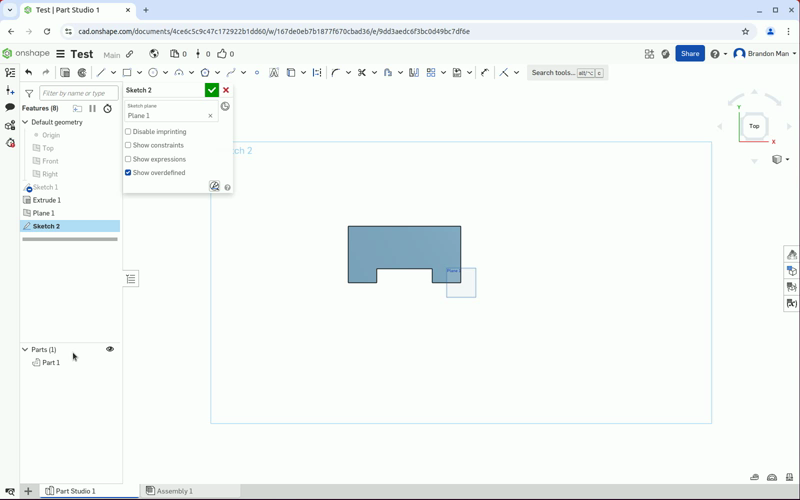
key(y)
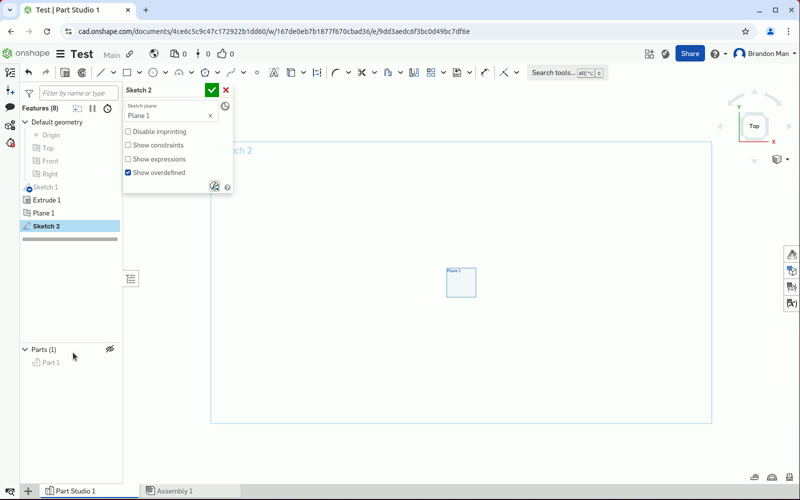
key(l)
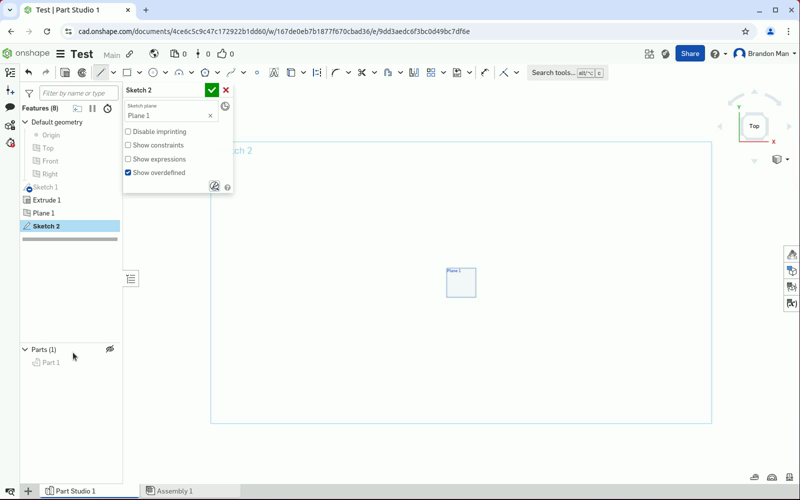
key_down(shift)
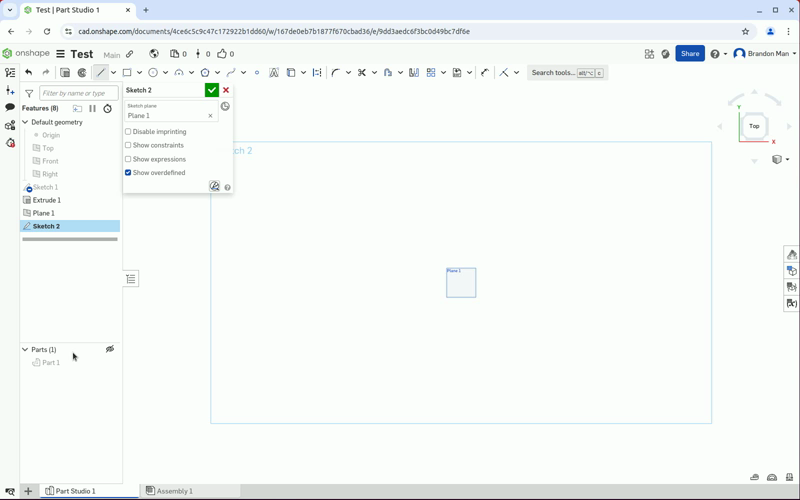
mouse_move(348, 254)
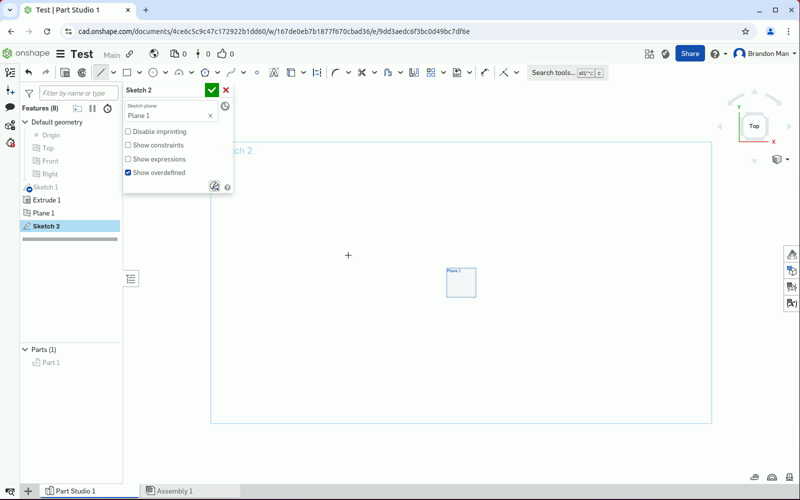
click(348, 254)
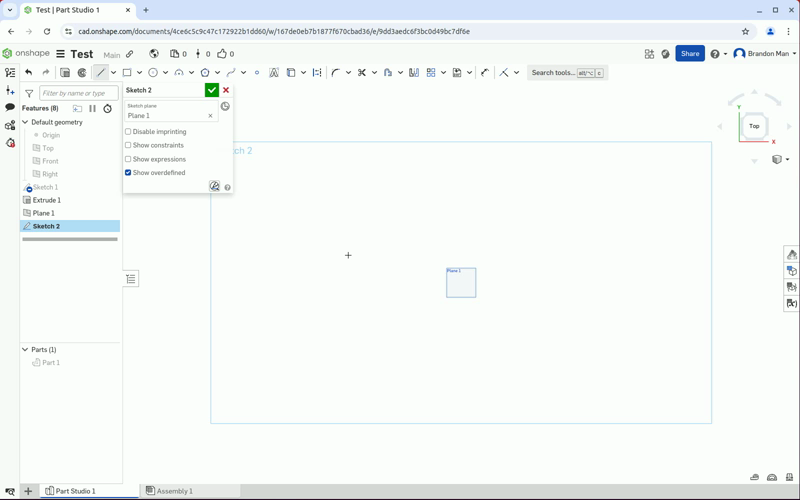
key_up(shift)
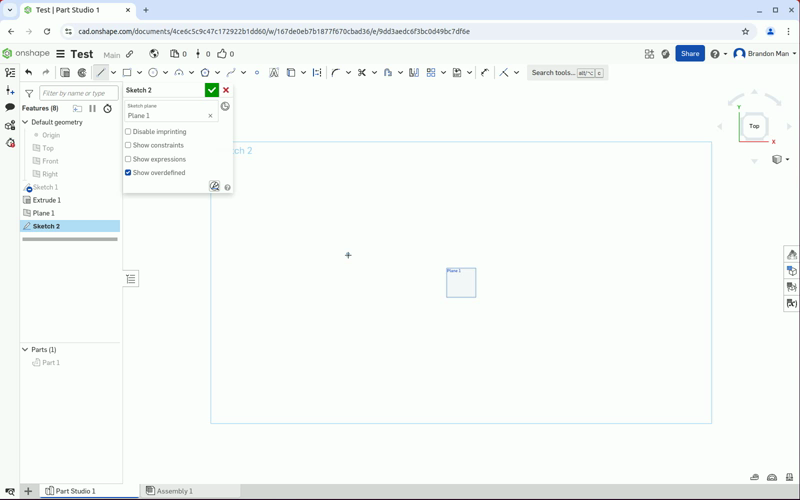
key_down(shift)
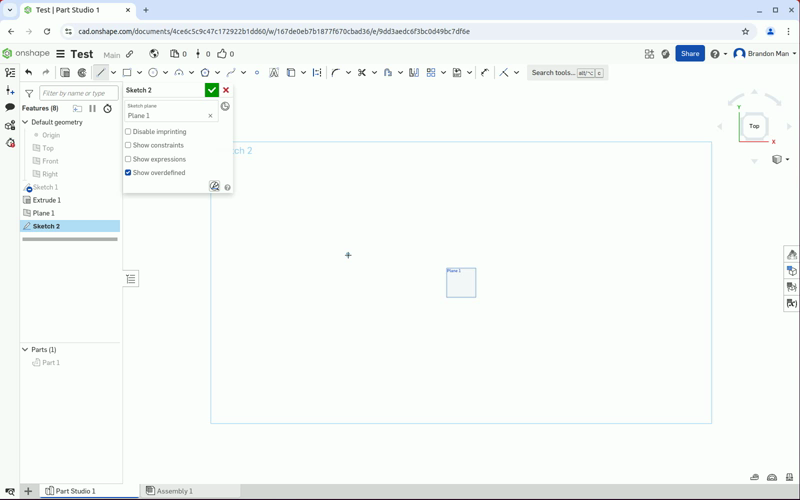
mouse_move(460, 254)
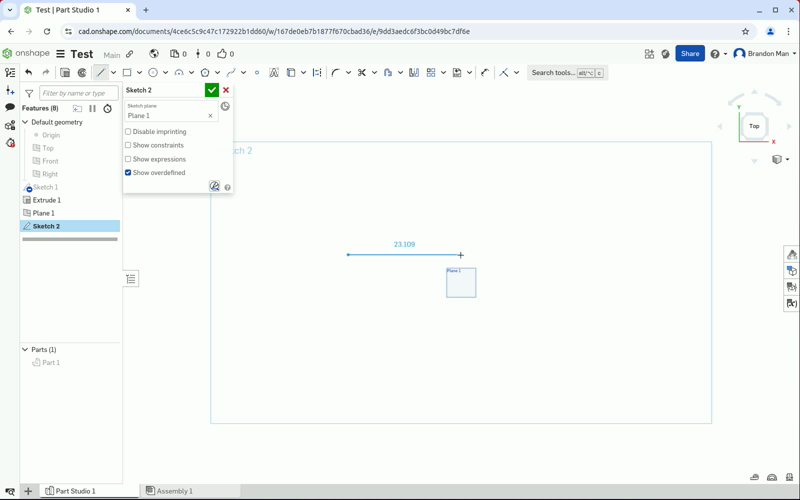
click(460, 254)
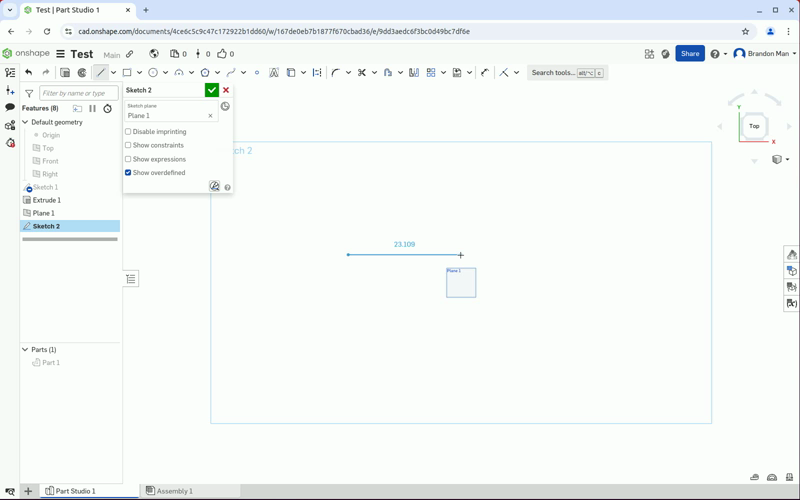
key_up(shift)
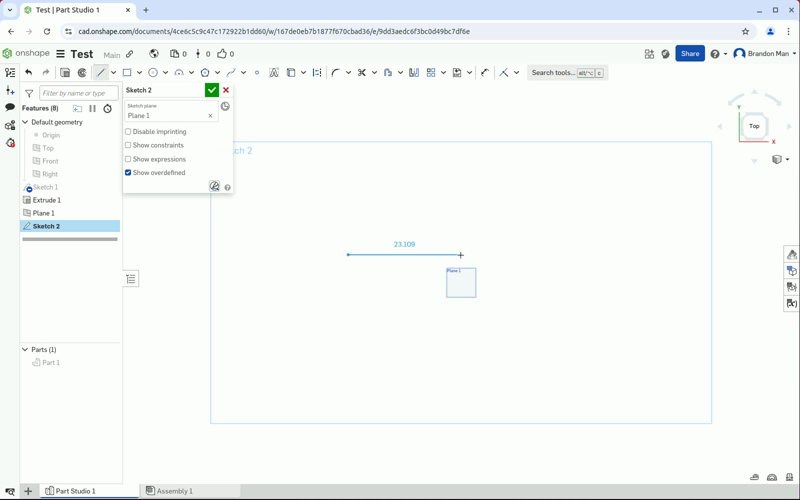
key_down(shift)
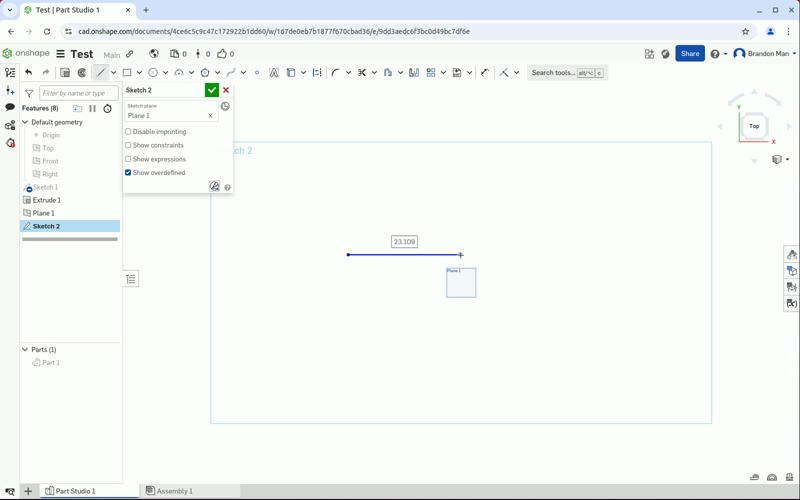
mouse_move(490, 254)
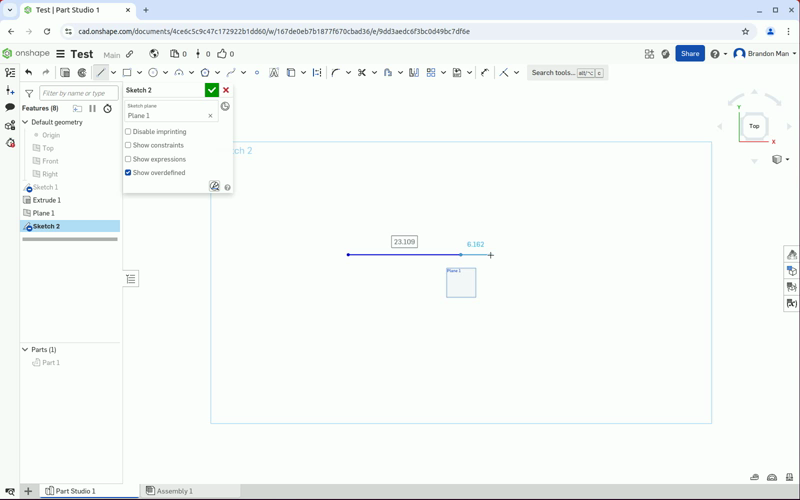
mouse_move(460, 226)
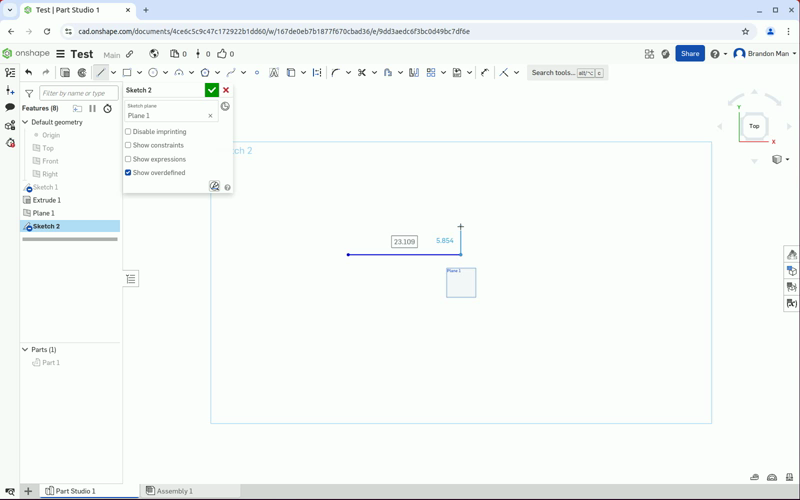
click(460, 226)
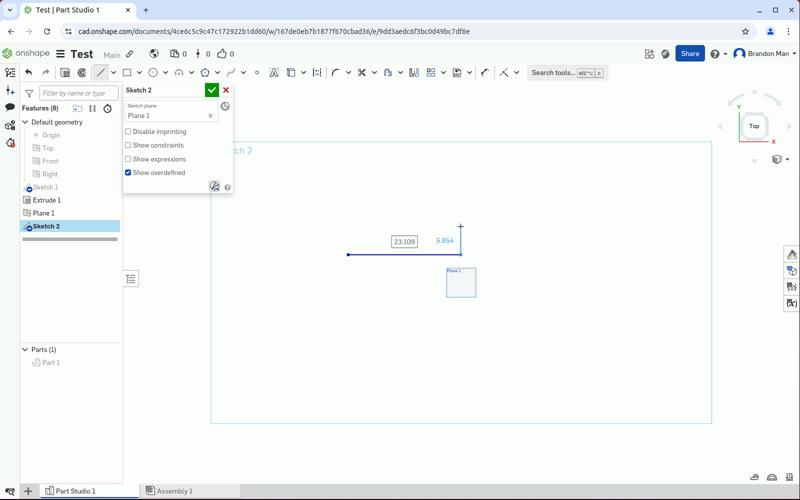
key_up(shift)
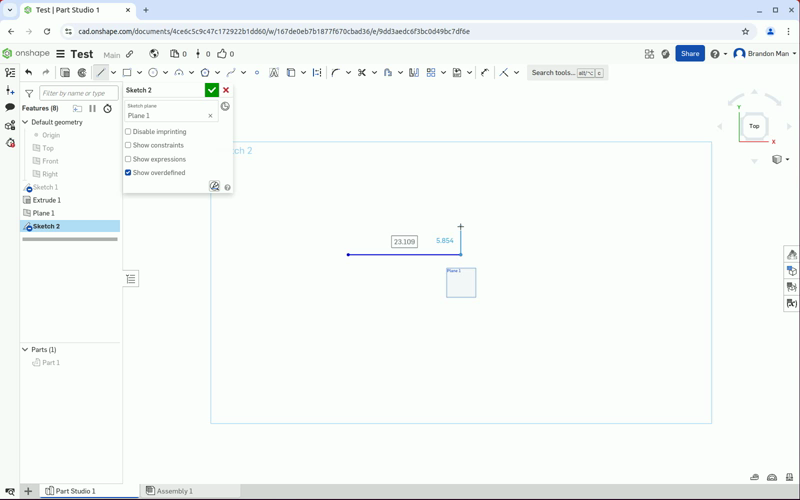
key_down(shift)
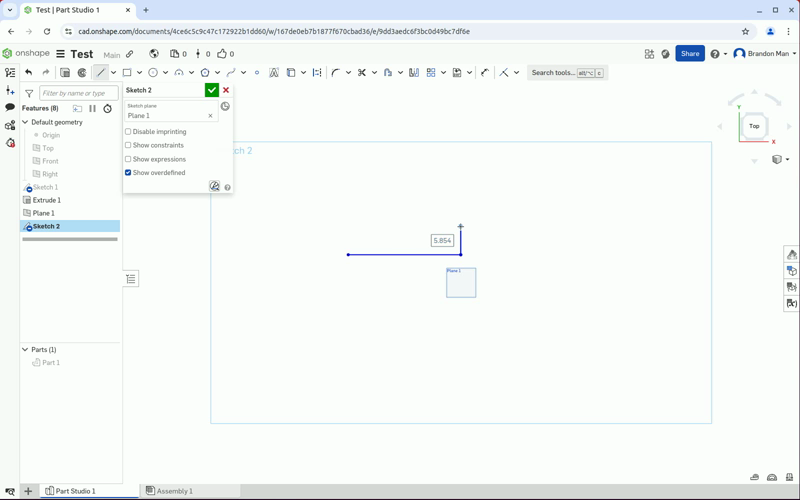
mouse_move(348, 226)
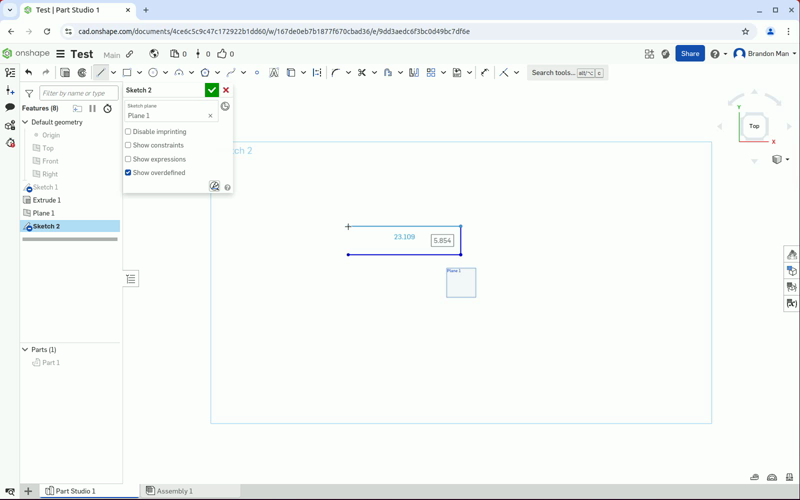
click(348, 226)
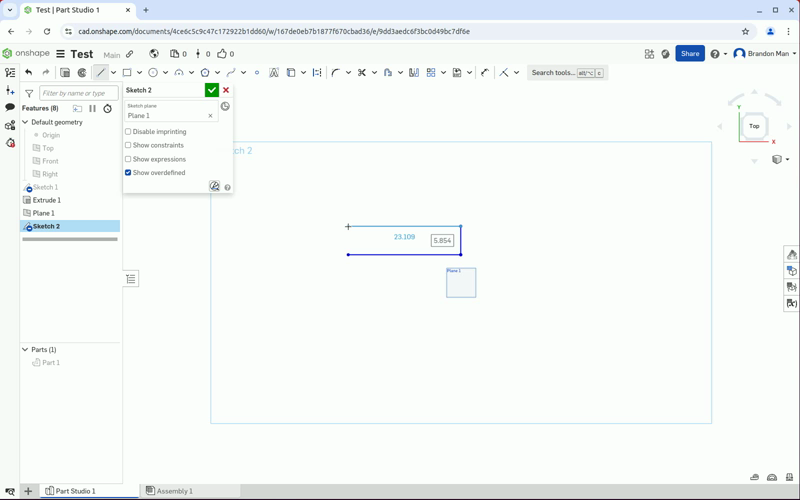
key_up(shift)
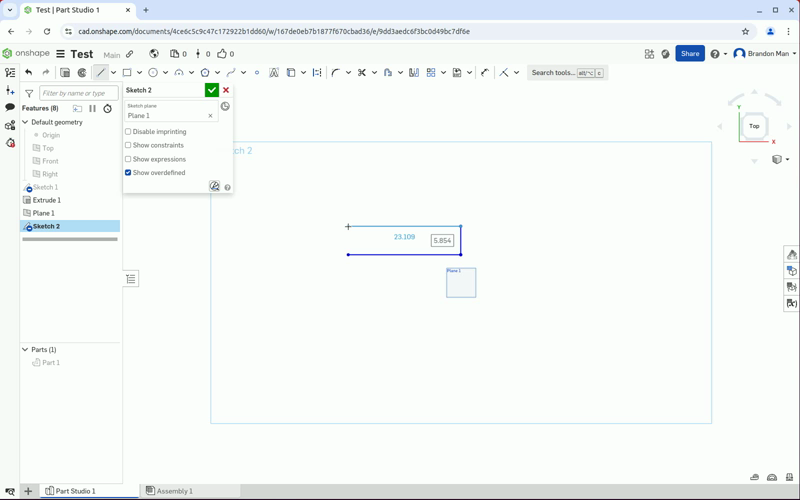
mouse_move(378, 226)
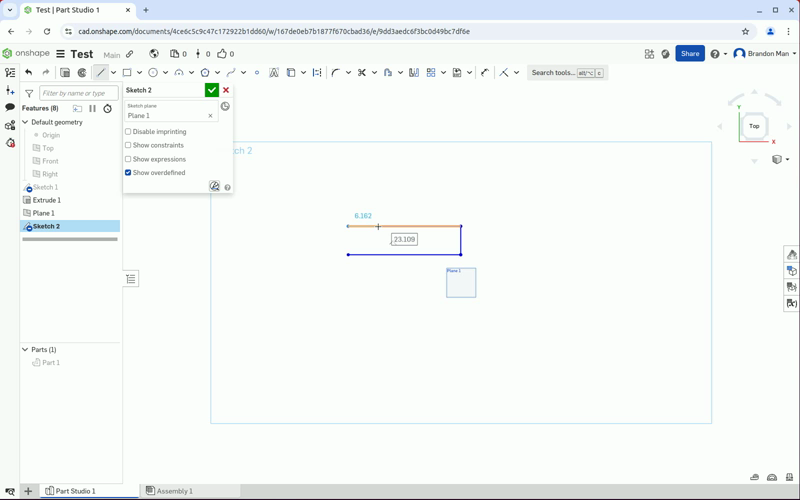
key_down(shift)
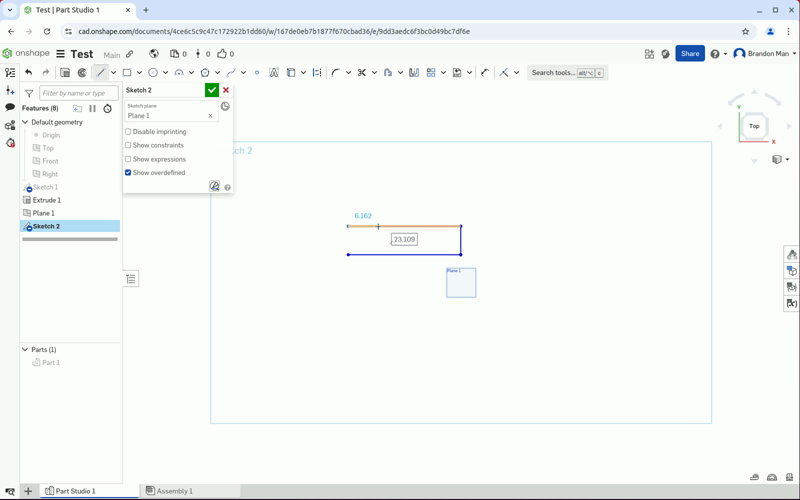
mouse_move(348, 254)
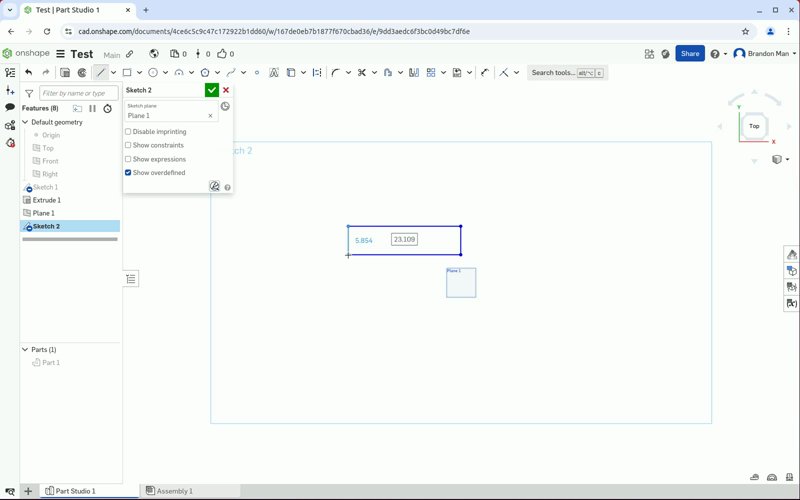
key_up(shift)
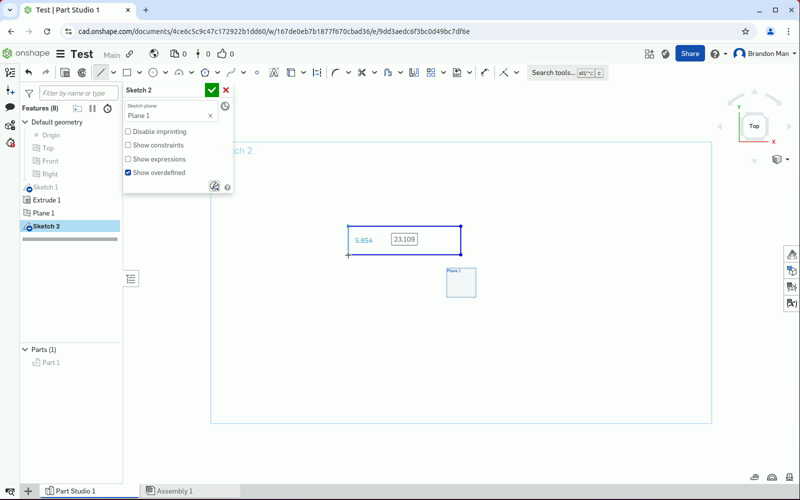
click(348, 254)
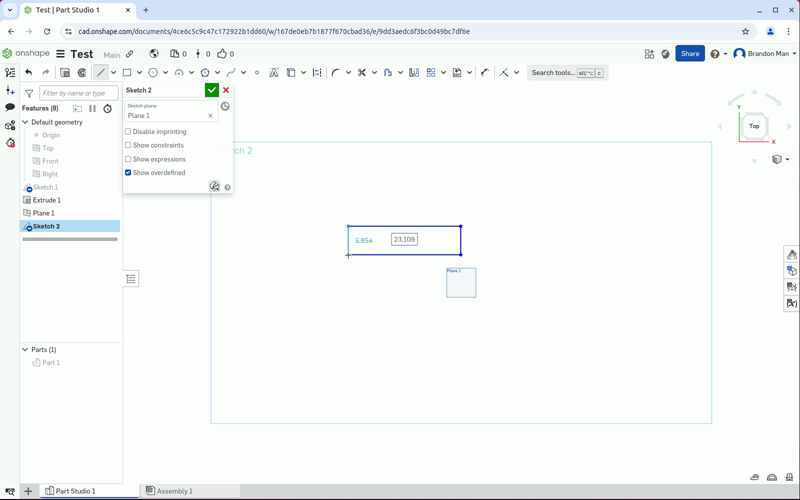
key(esc)
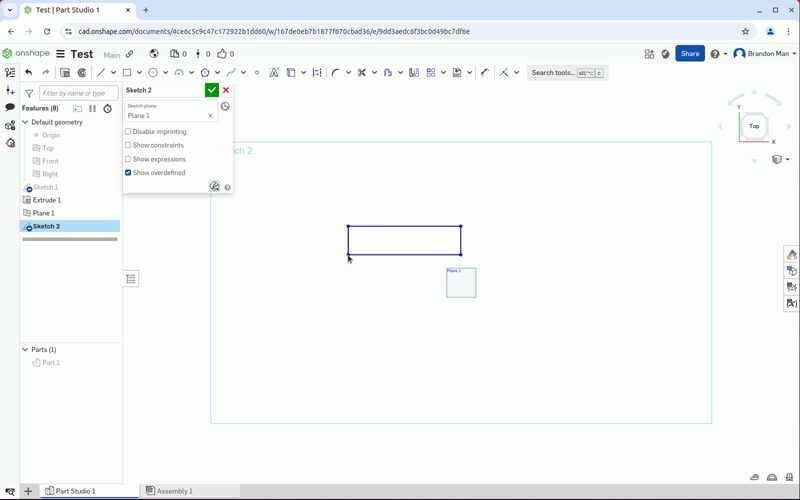
mouse_move(435, 228)
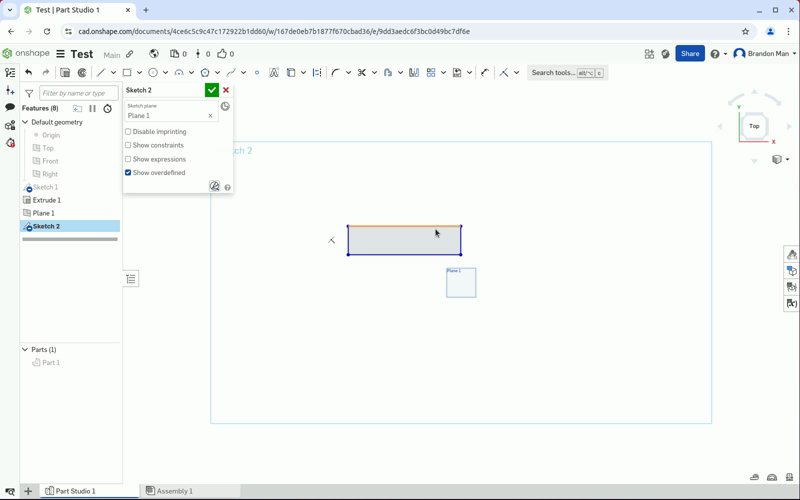
click(435, 228)
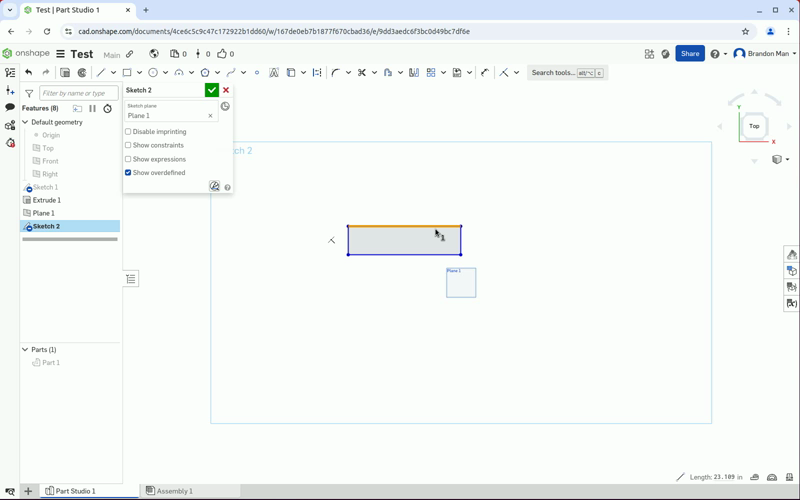
mouse_move(73, 352)
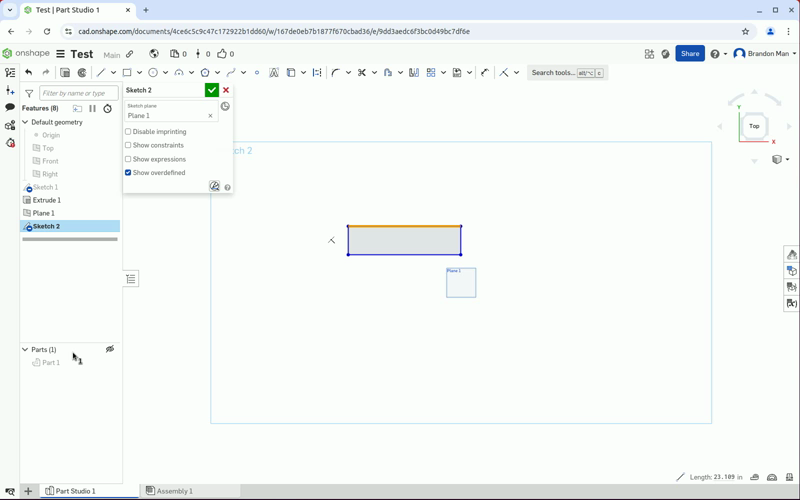
key(shift+y)
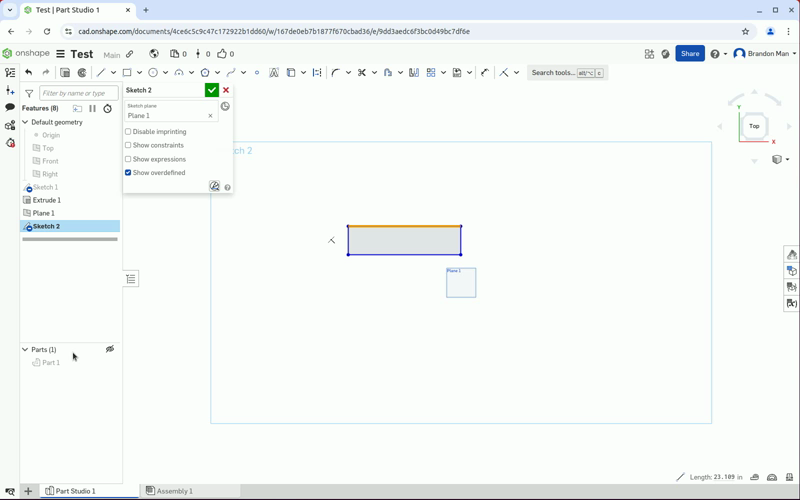
key(shift+e)
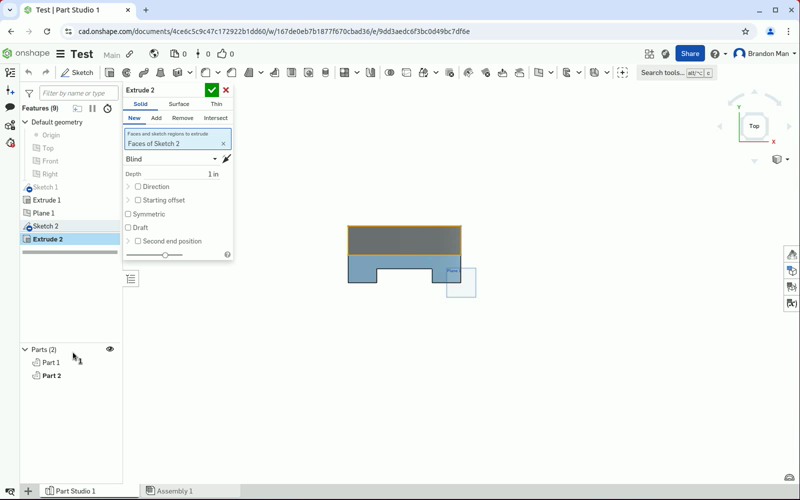
mouse_move(143, 106)
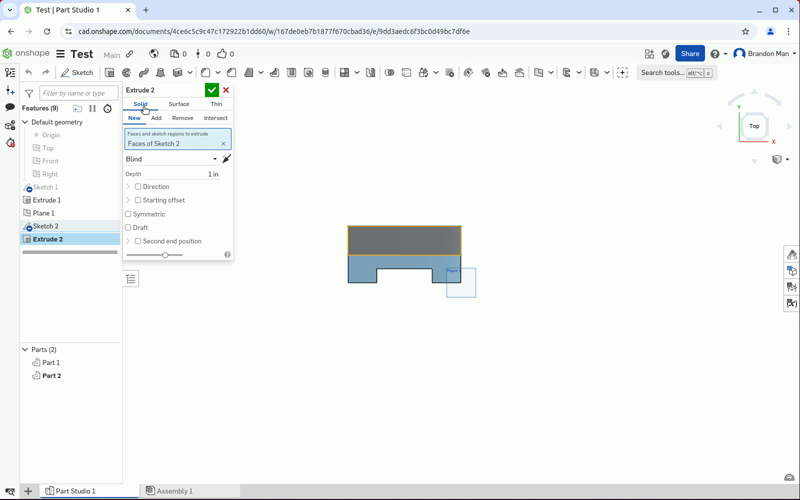
click(143, 106)
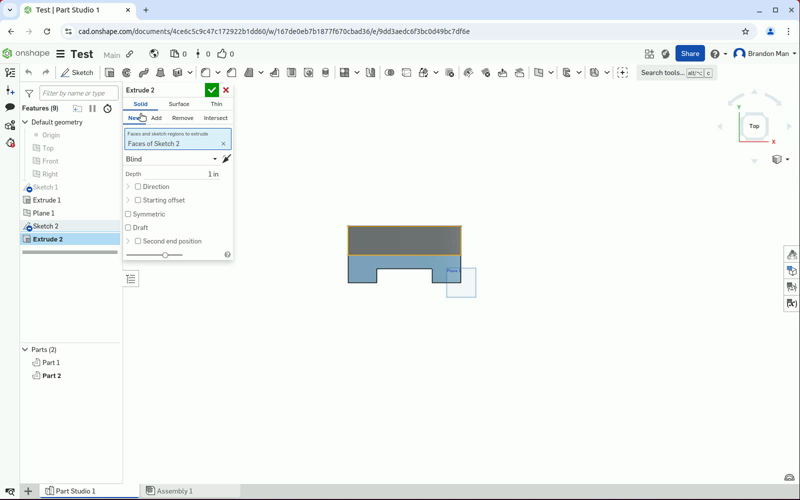
mouse_move(137, 120)
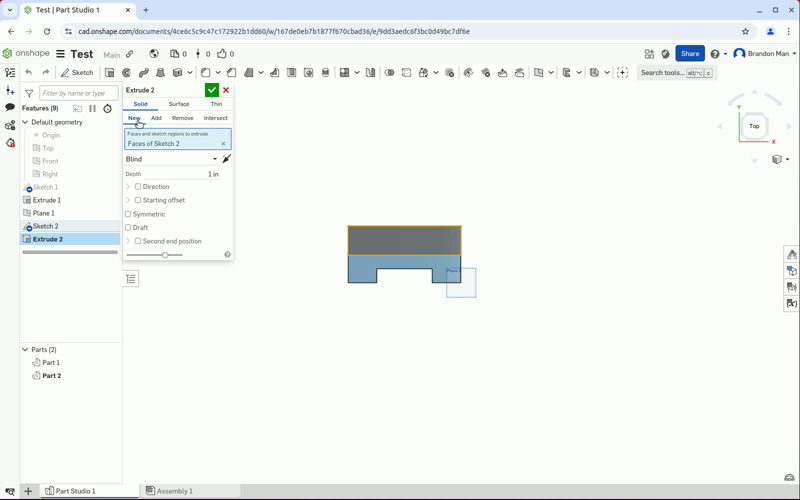
click(137, 120)
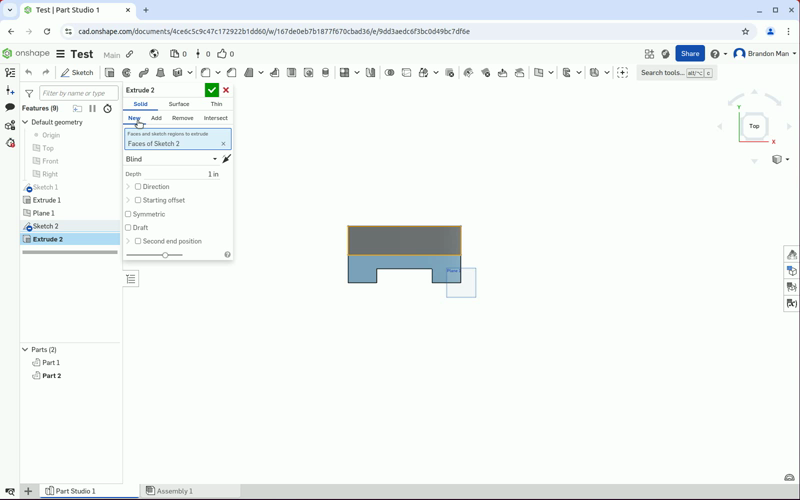
key(tab, 4)
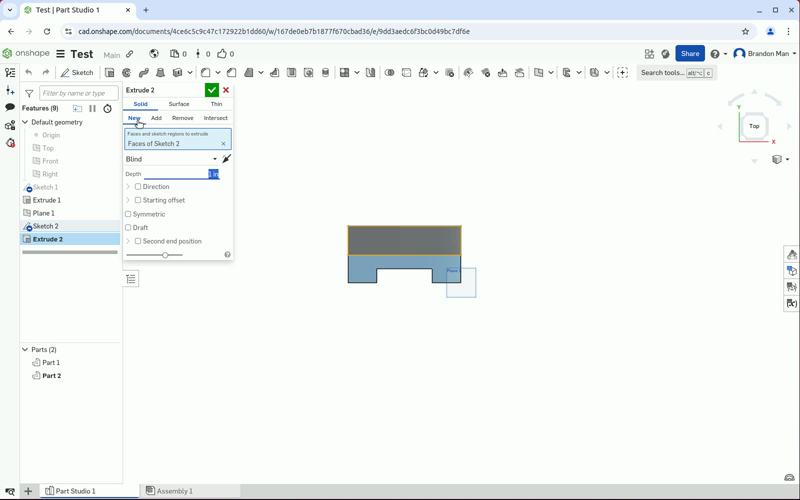
text(5.777)
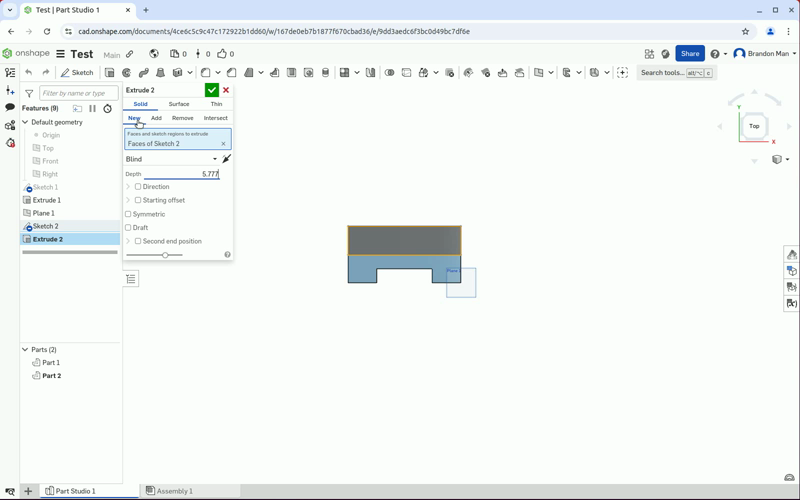
key(enter)
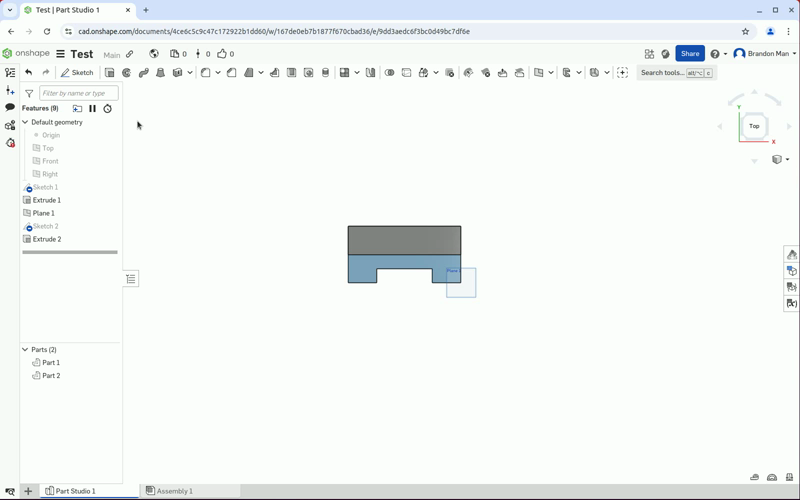
key(shift+h)
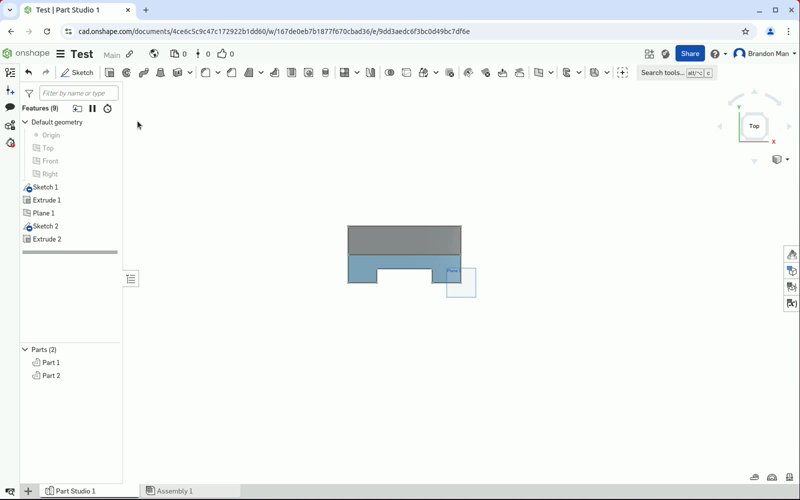
key(shift+h)
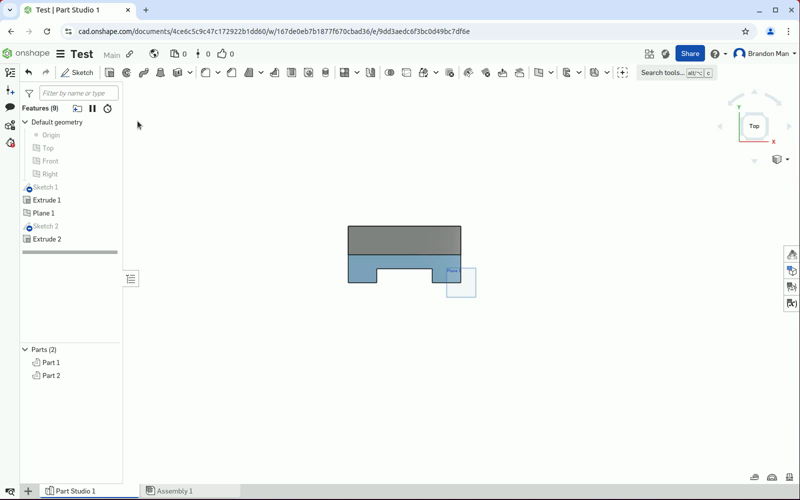
mouse_move(73, 189)
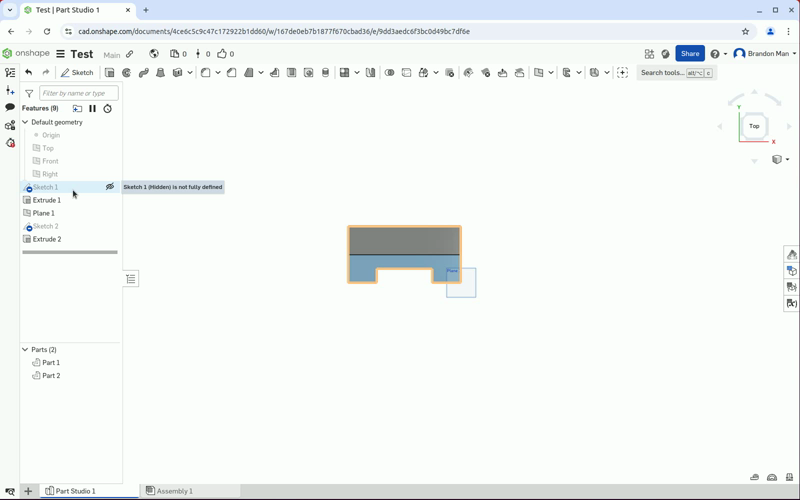
click(73, 189)
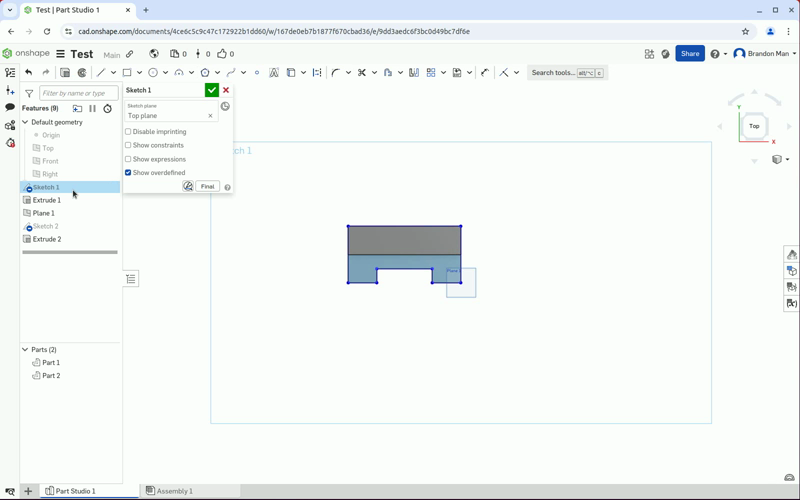
mouse_move(229, 92)
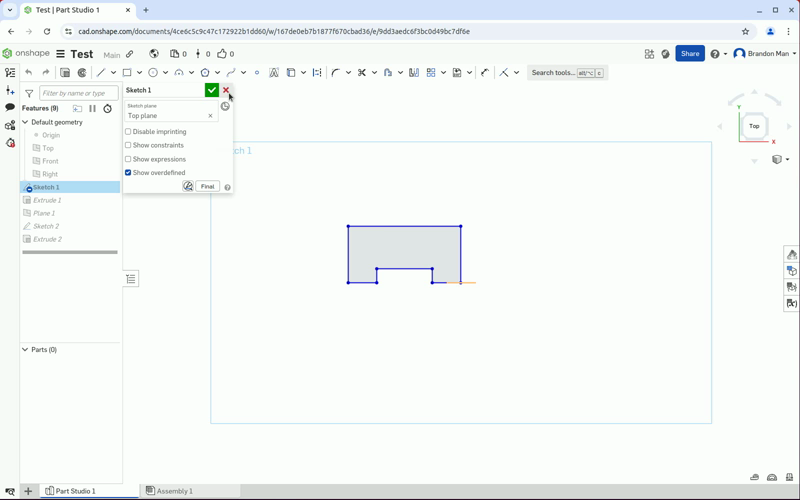
click(229, 92)
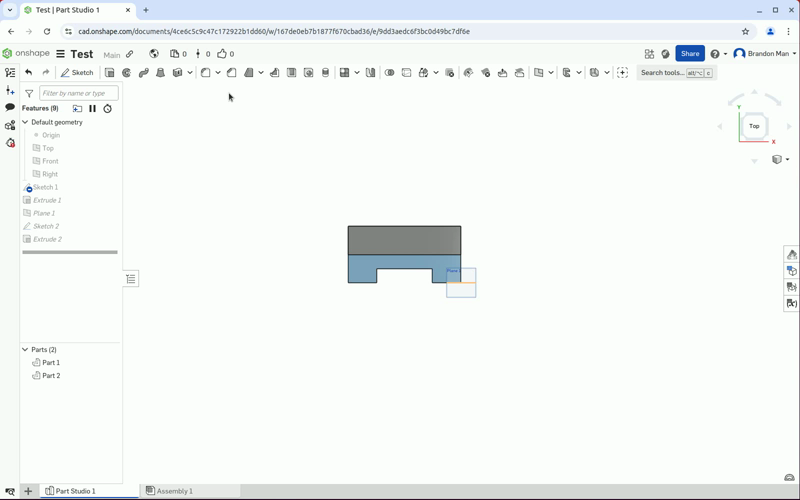
mouse_move(73, 352)
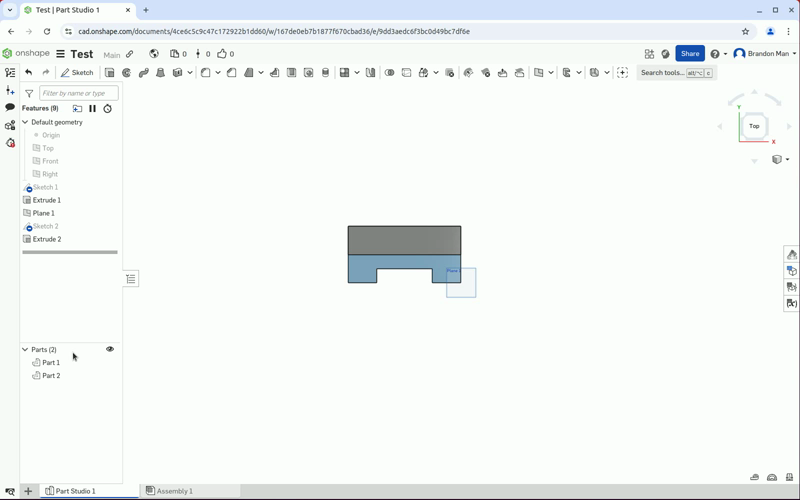
key(y)
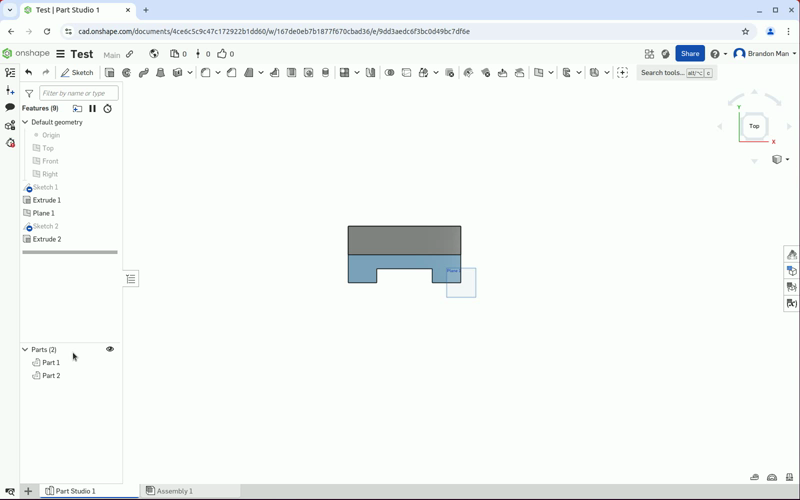
key(shift+p)
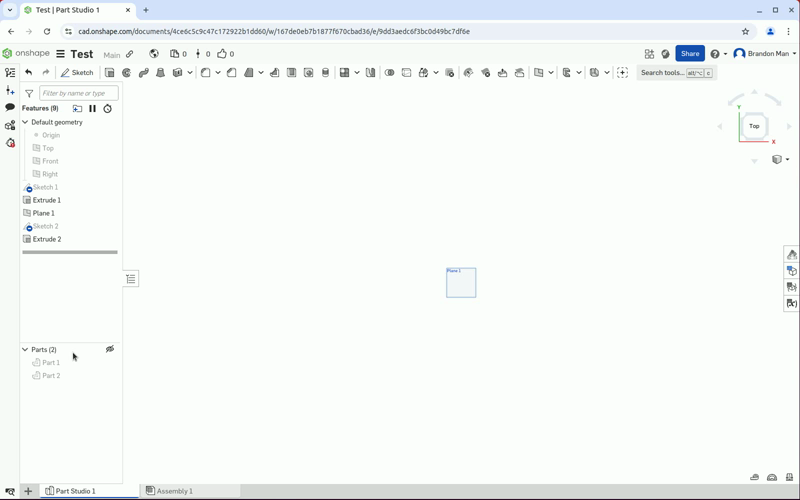
key(space)
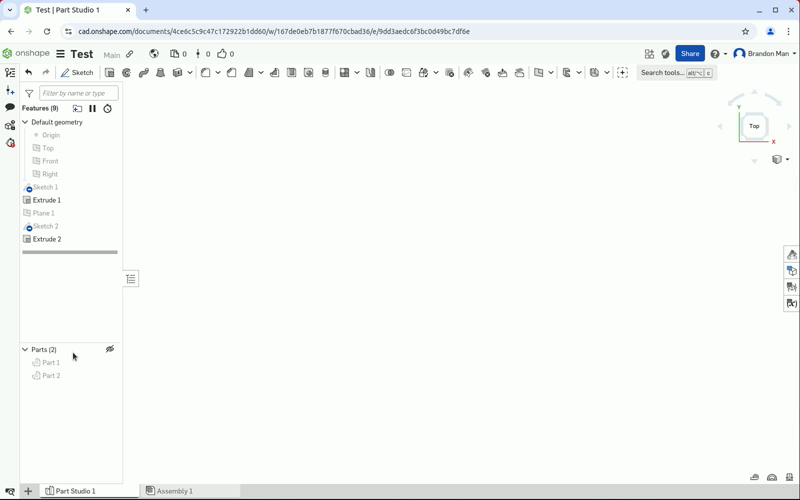
key_down(shift)
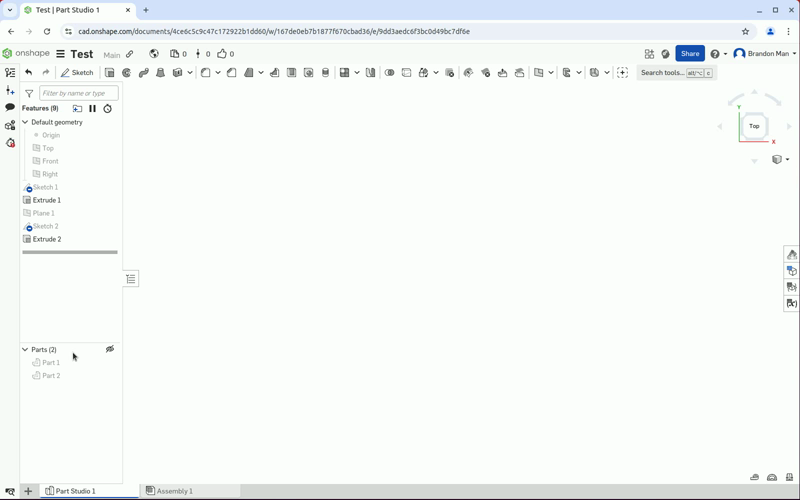
key(up)
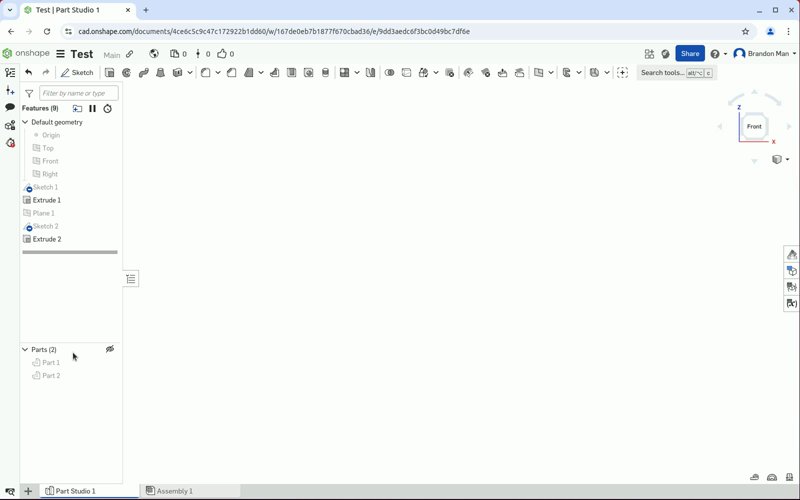
key_up(shift)
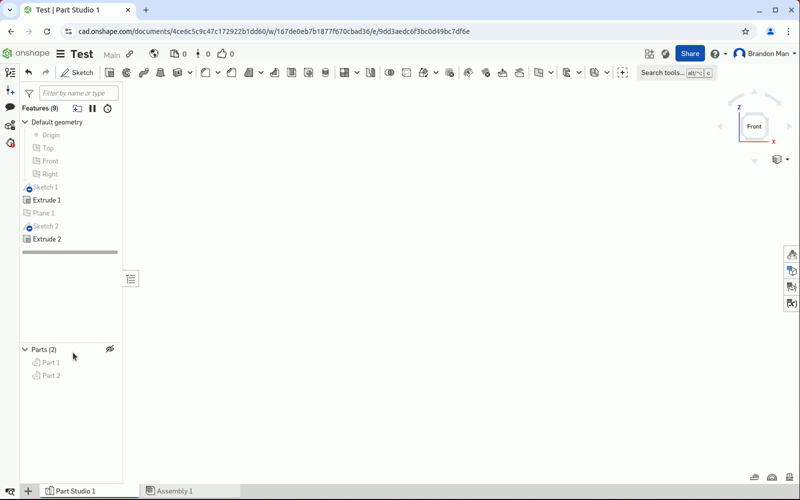
mouse_move(73, 352)
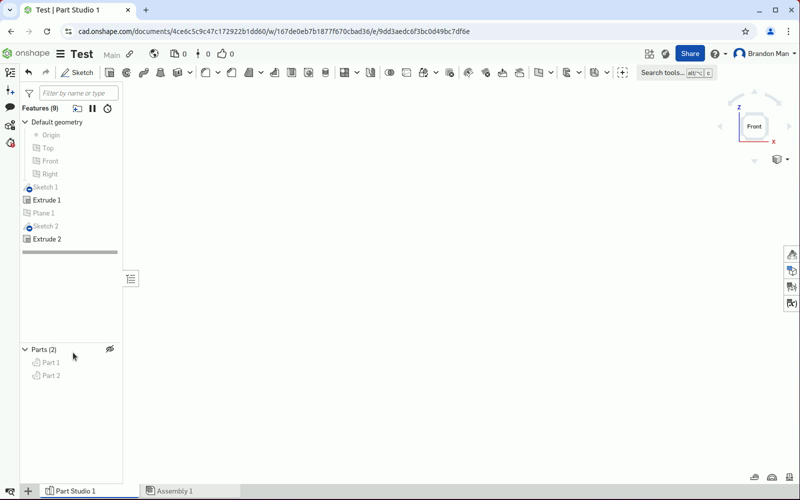
key(shift+y)
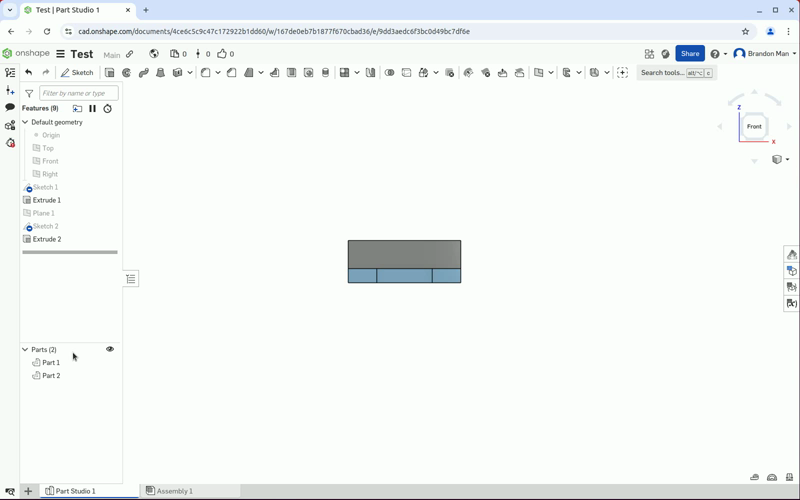
mouse_move(541, 75)
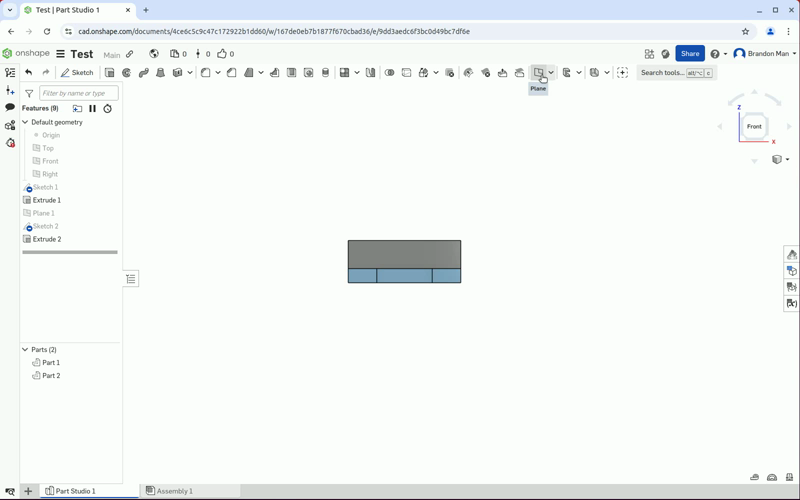
click(541, 75)
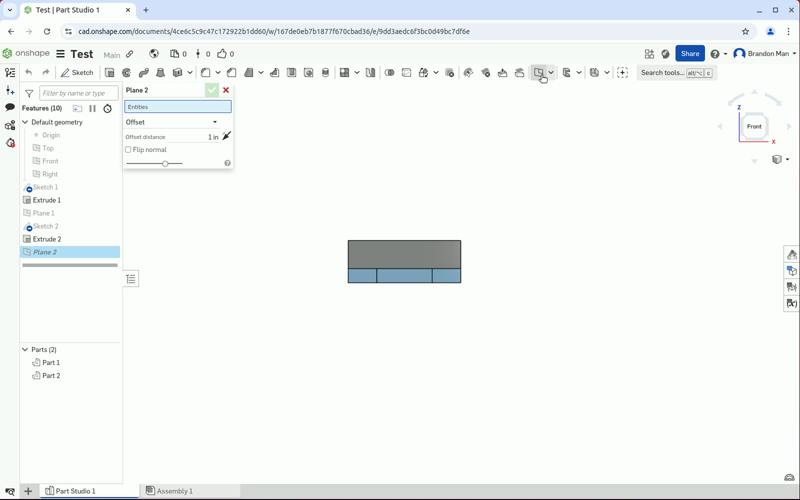
mouse_move(73, 163)
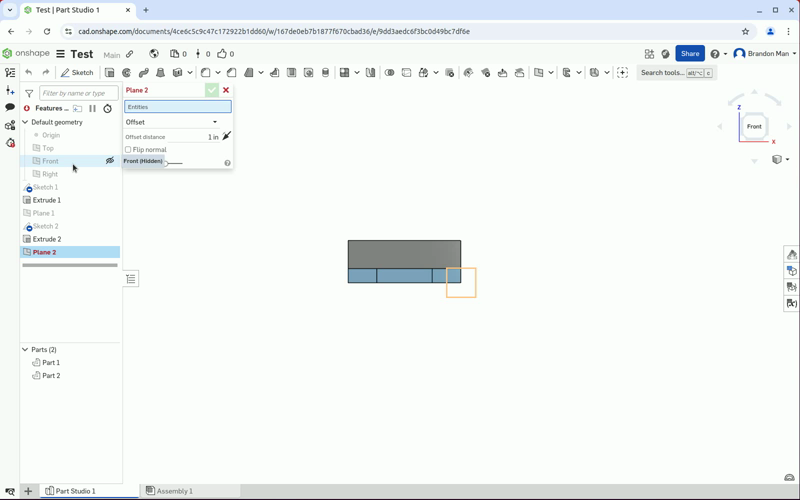
click(73, 163)
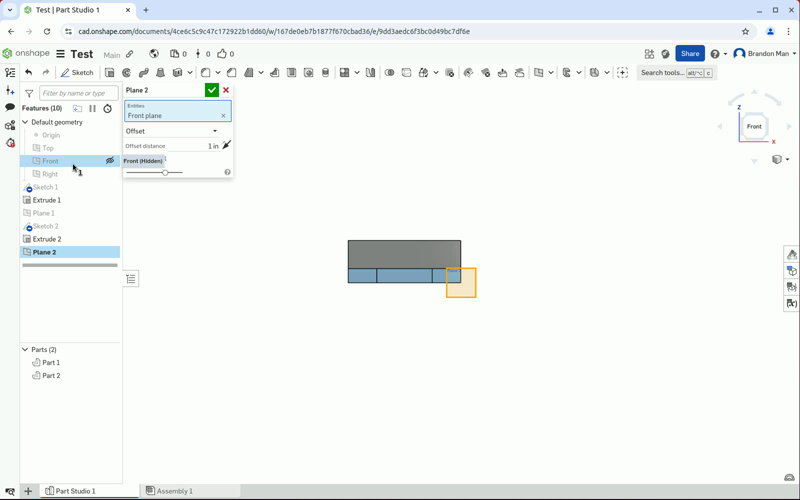
key(tab, 2)
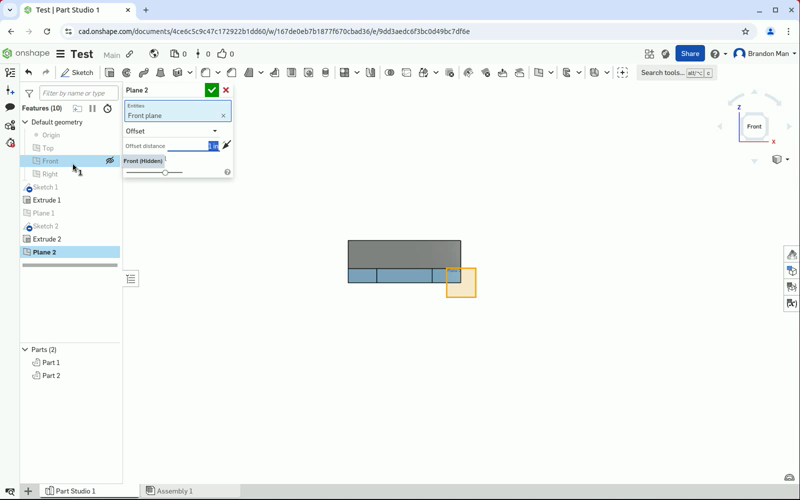
text(5.792)
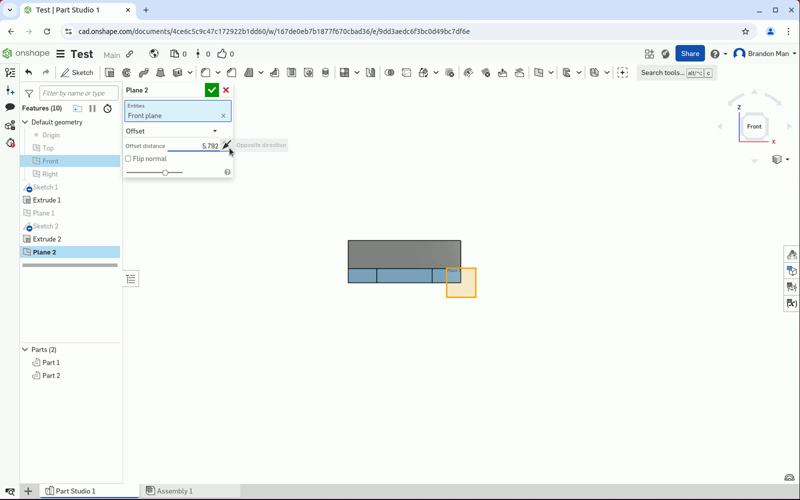
mouse_move(229, 147)
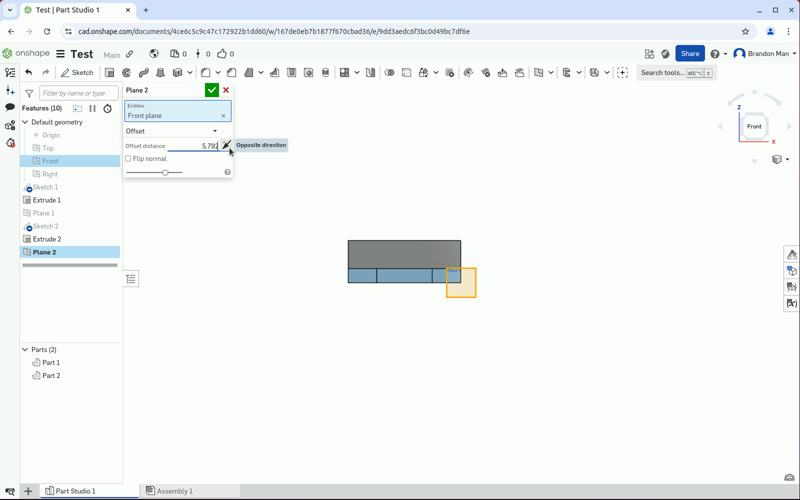
click(229, 147)
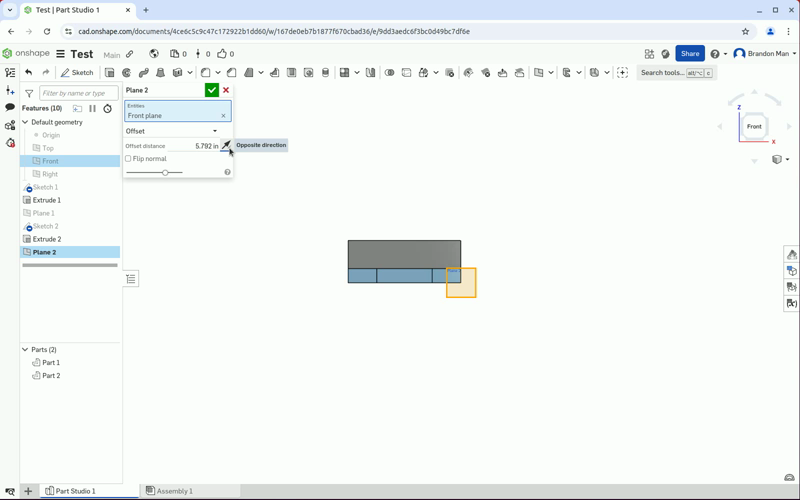
key(enter, 2)
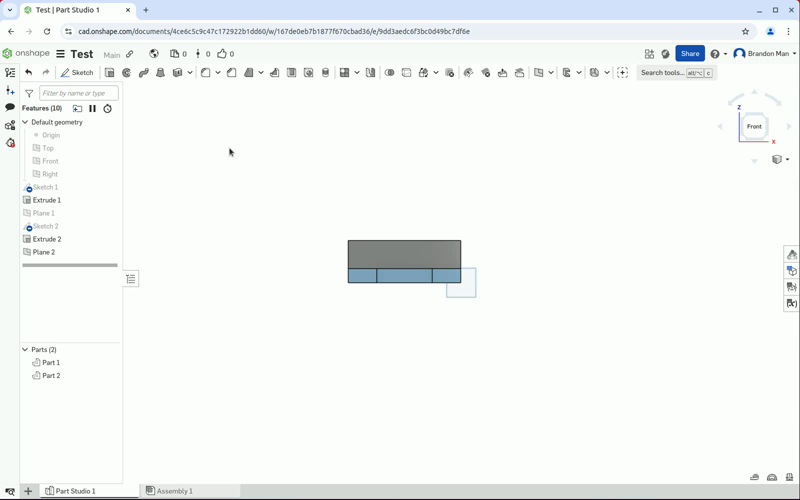
key(shift+s)
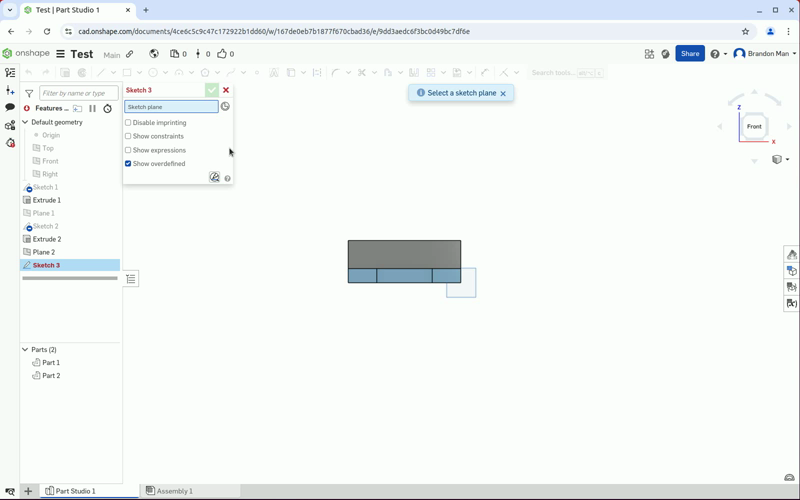
mouse_move(73, 254)
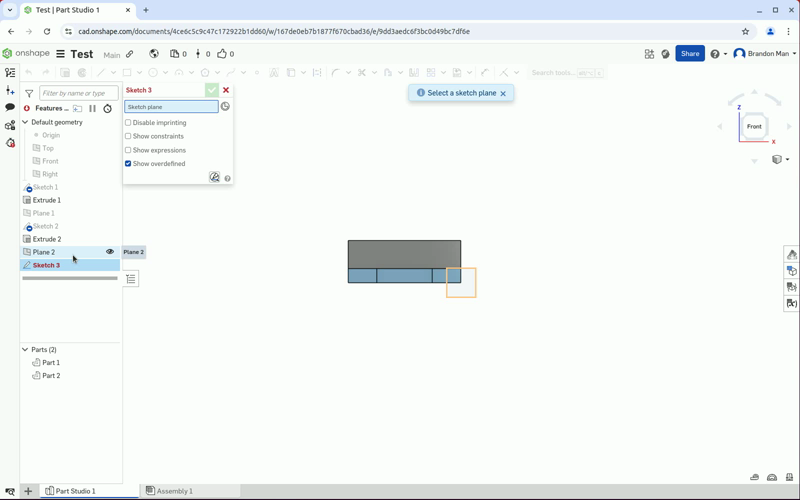
click(73, 254)
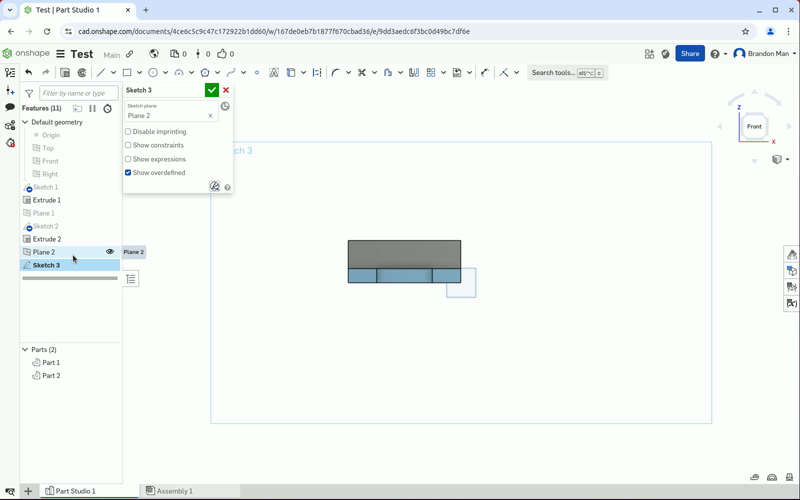
mouse_move(73, 352)
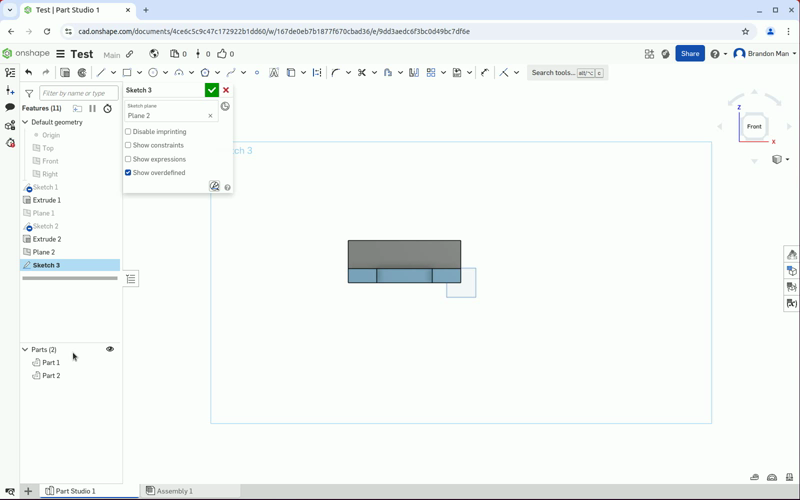
key(y)
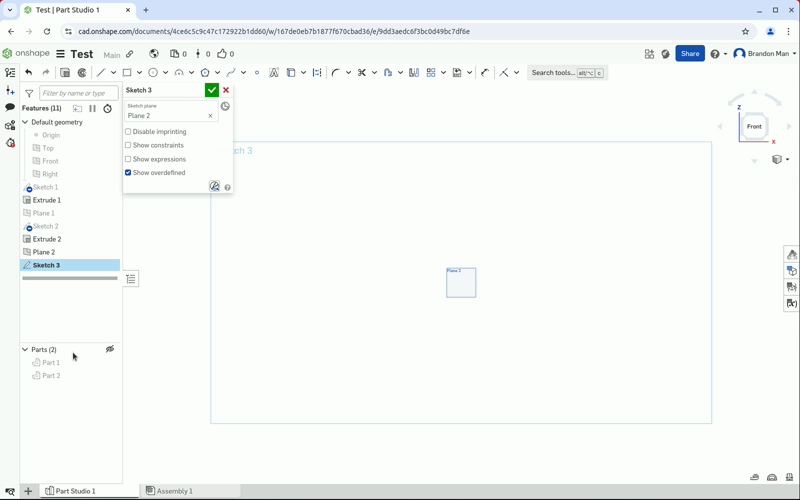
key(l)
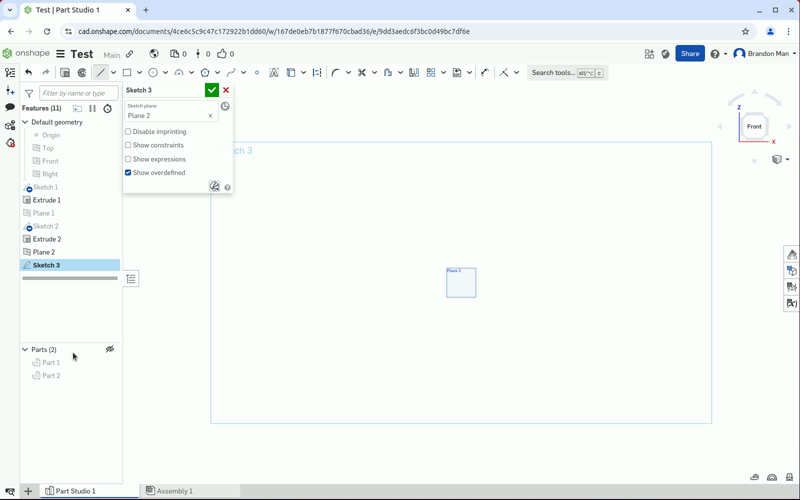
key_down(shift)
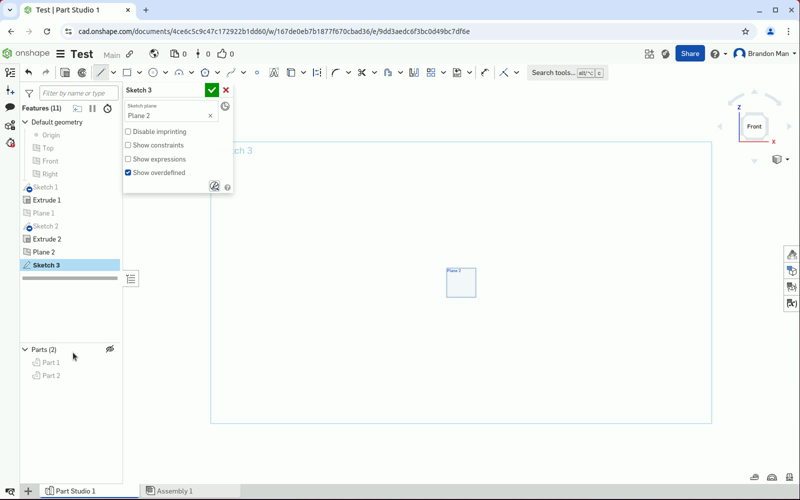
mouse_move(348, 240)
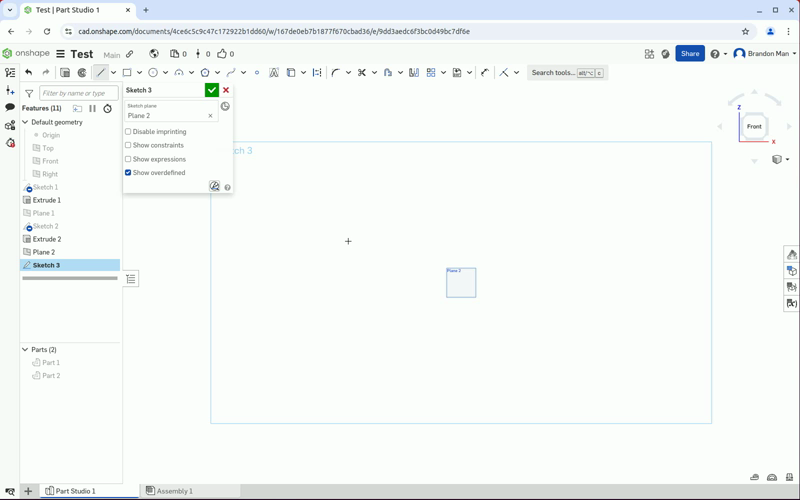
click(348, 240)
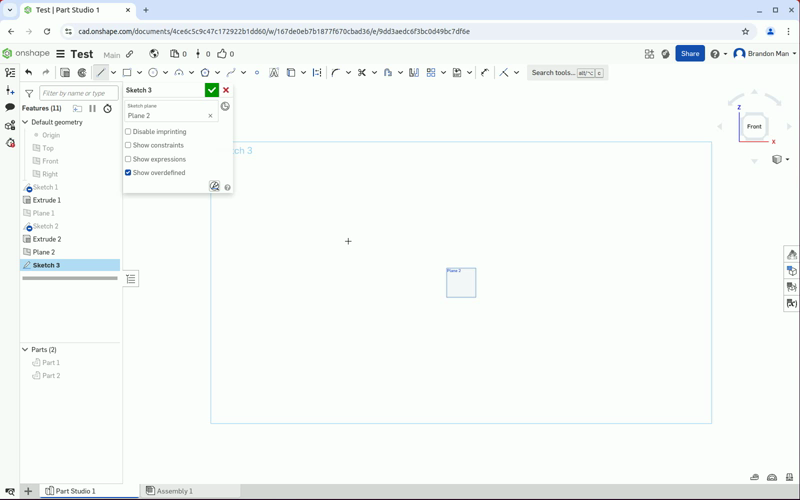
key_up(shift)
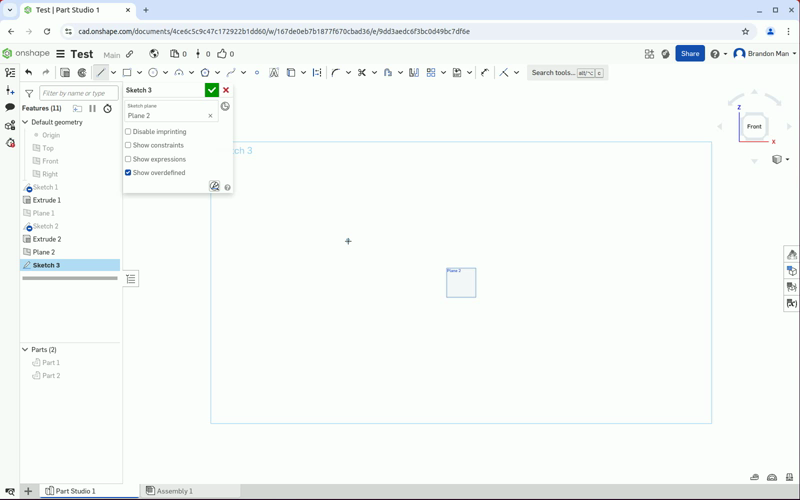
key_down(shift)
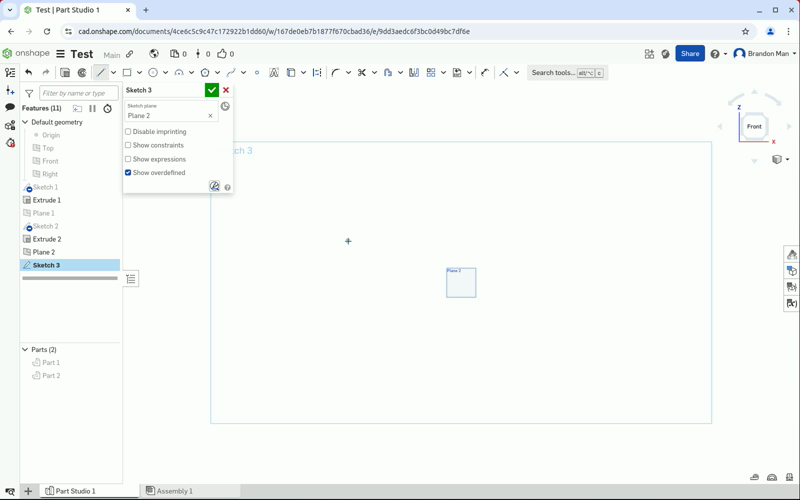
mouse_move(378, 240)
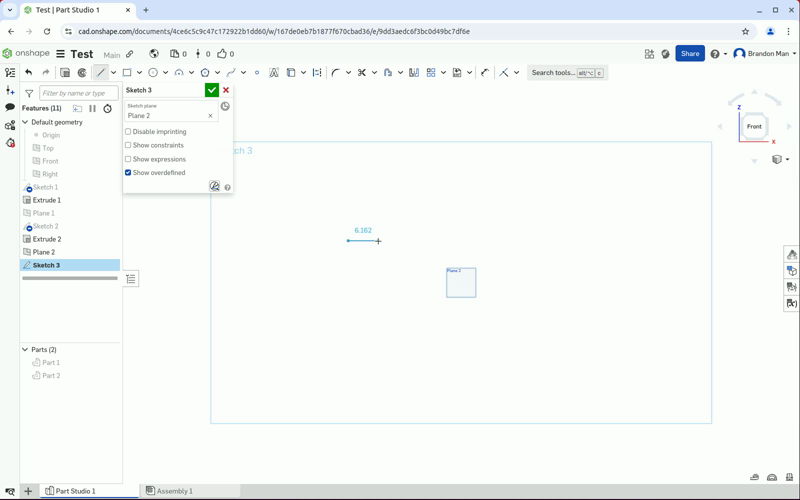
mouse_move(377, 240)
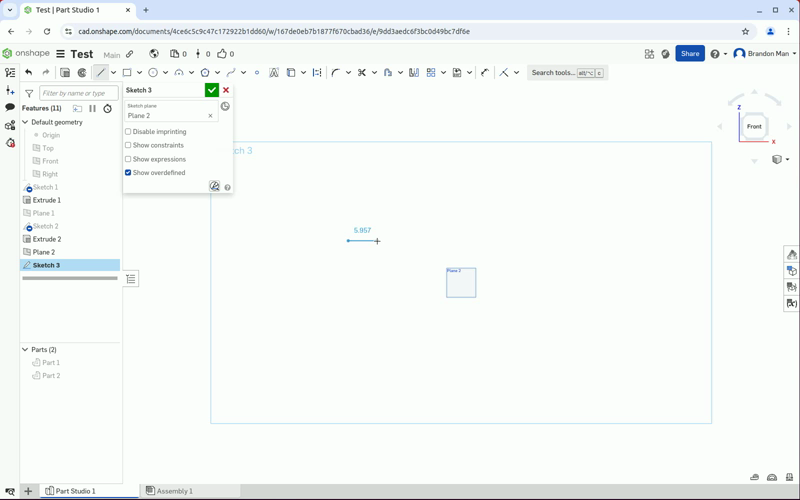
click(377, 240)
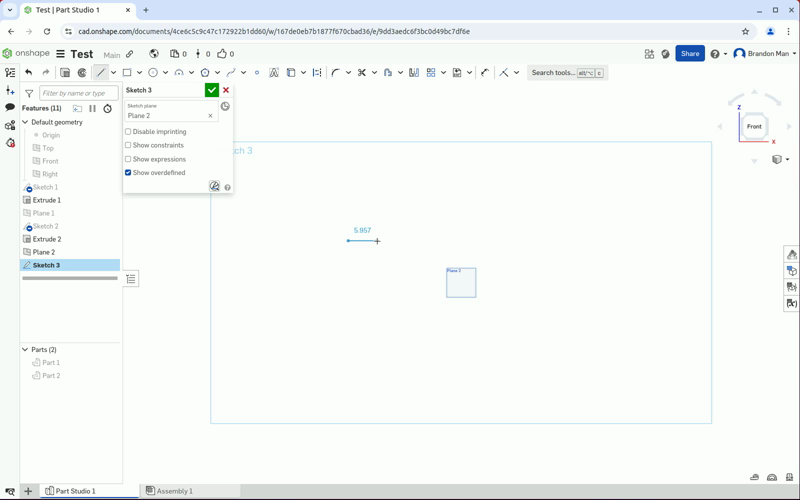
key_up(shift)
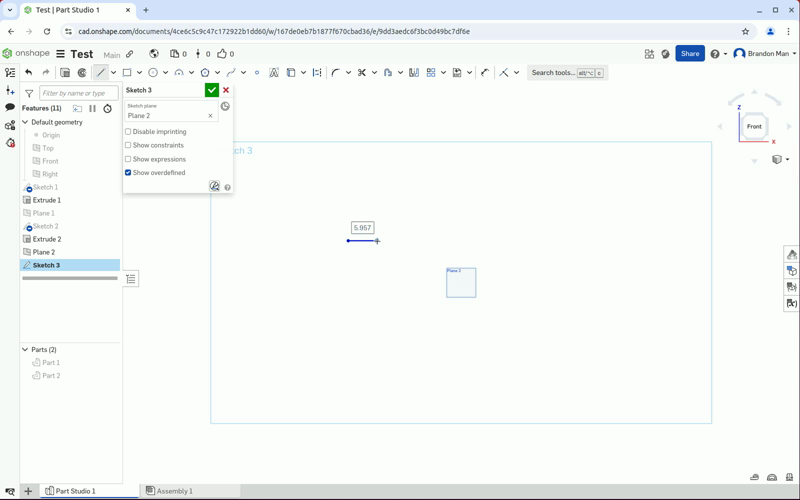
key_down(shift)
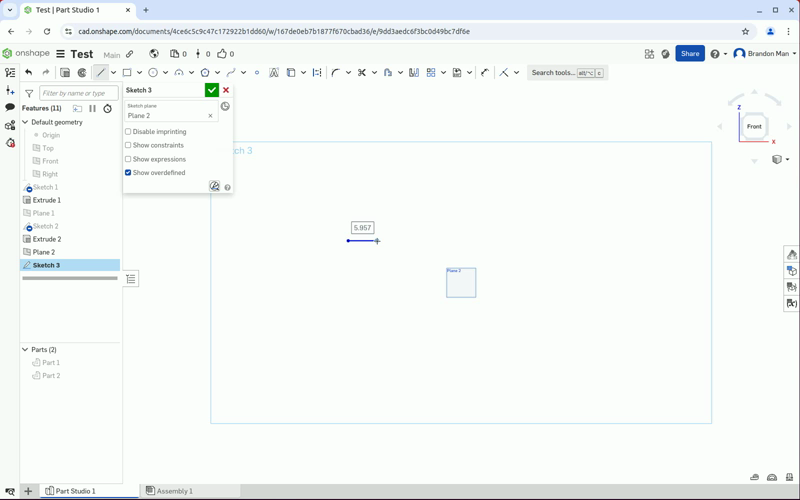
mouse_move(407, 240)
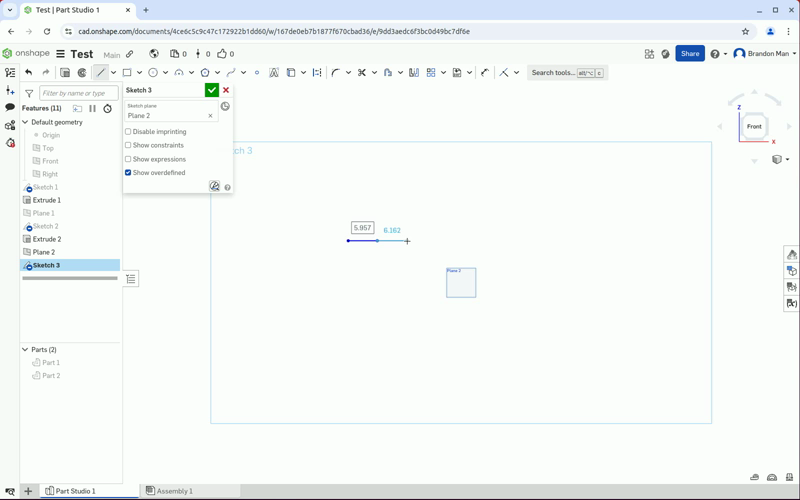
mouse_move(377, 226)
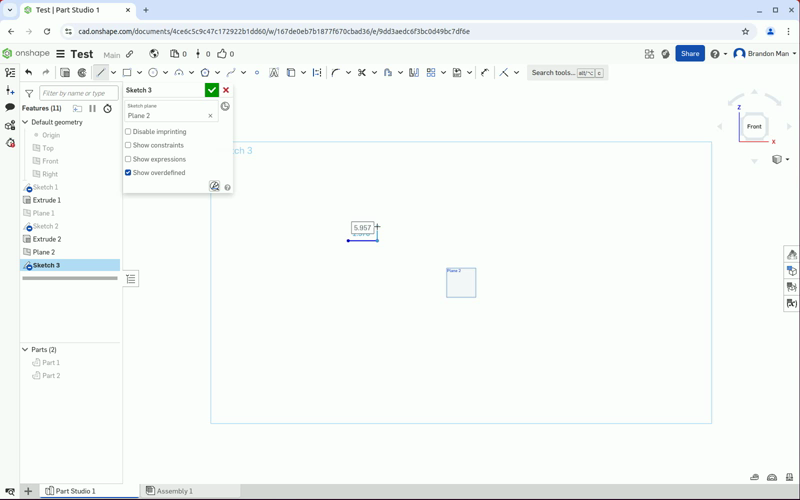
click(377, 226)
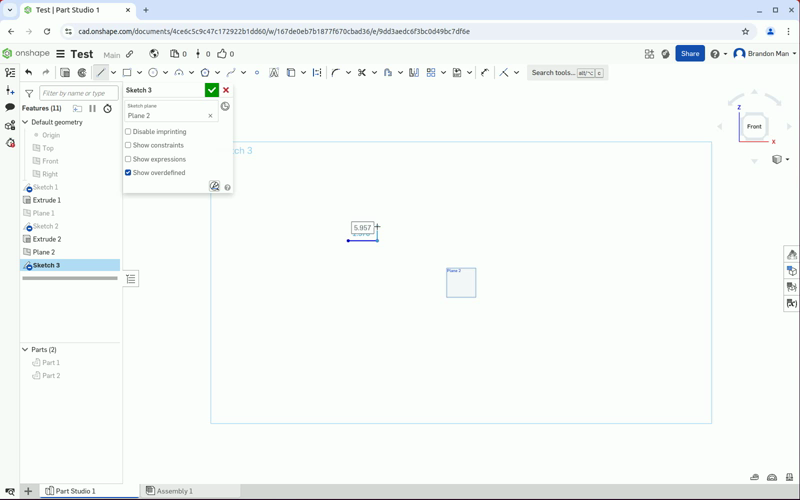
key_up(shift)
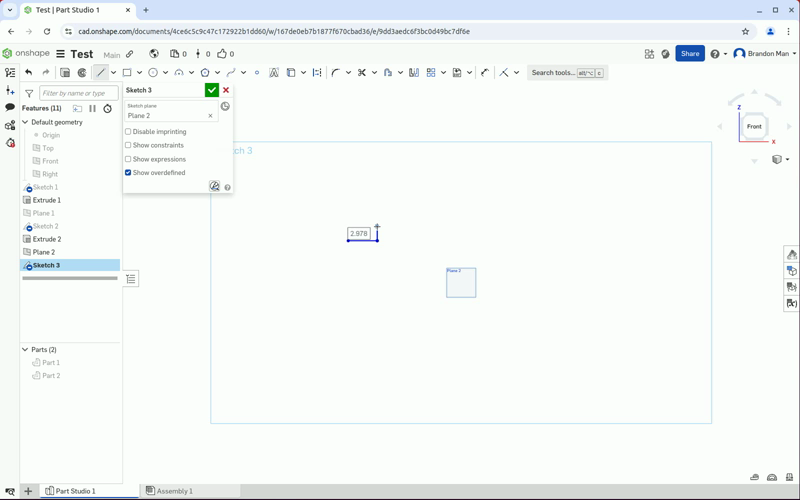
key_down(shift)
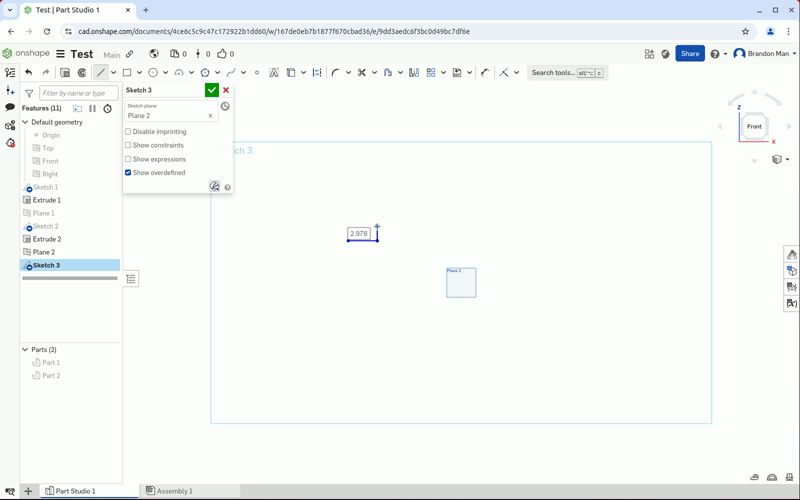
mouse_move(407, 226)
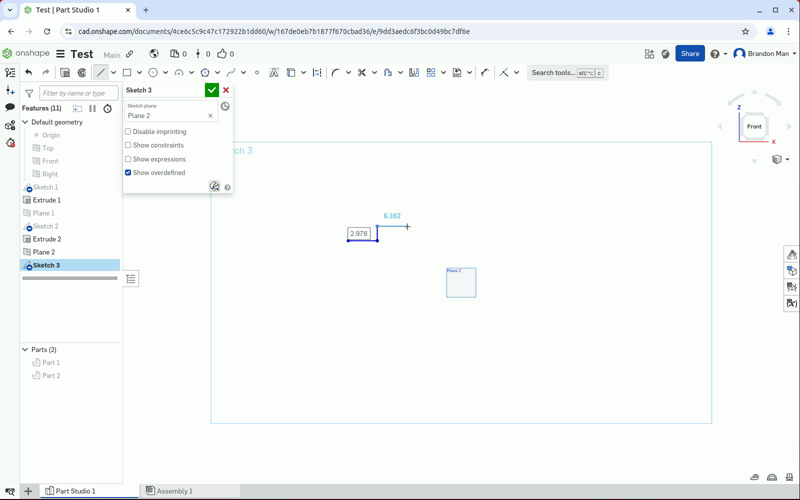
mouse_move(362, 226)
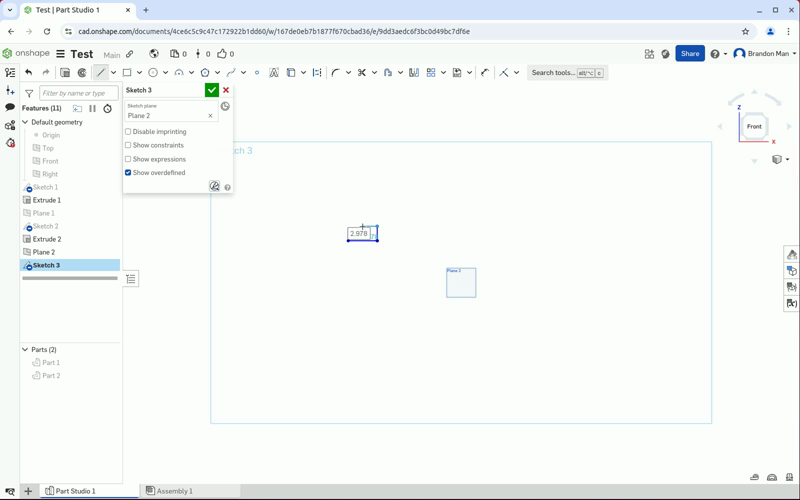
click(362, 226)
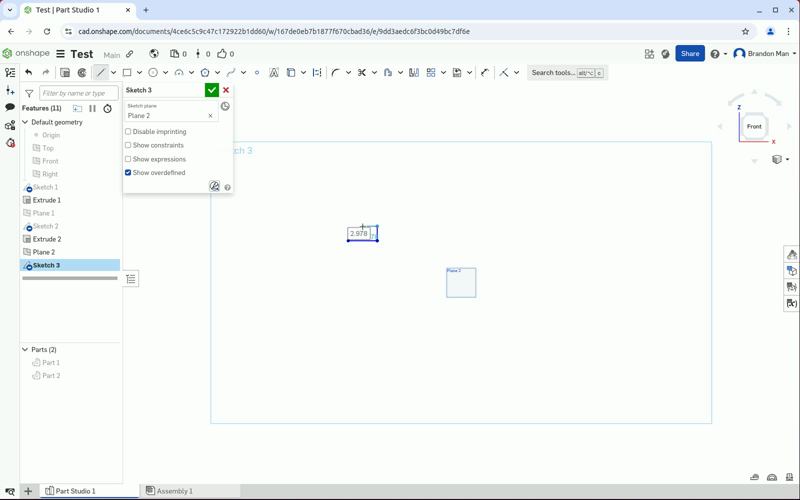
key_up(shift)
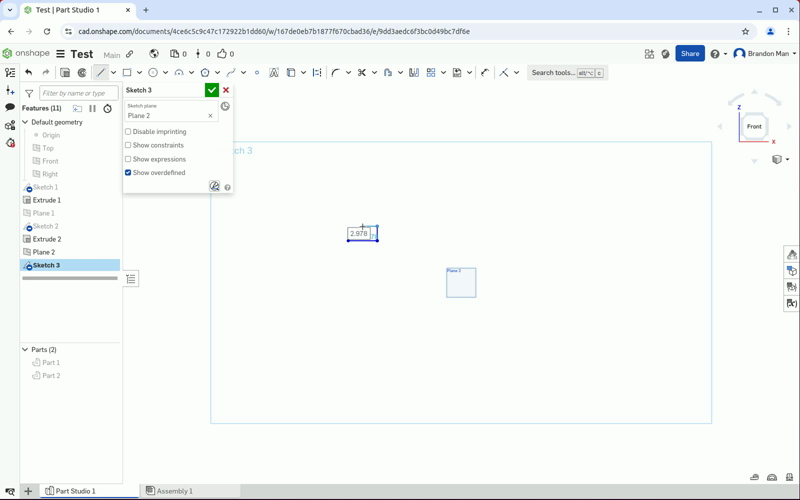
mouse_move(392, 226)
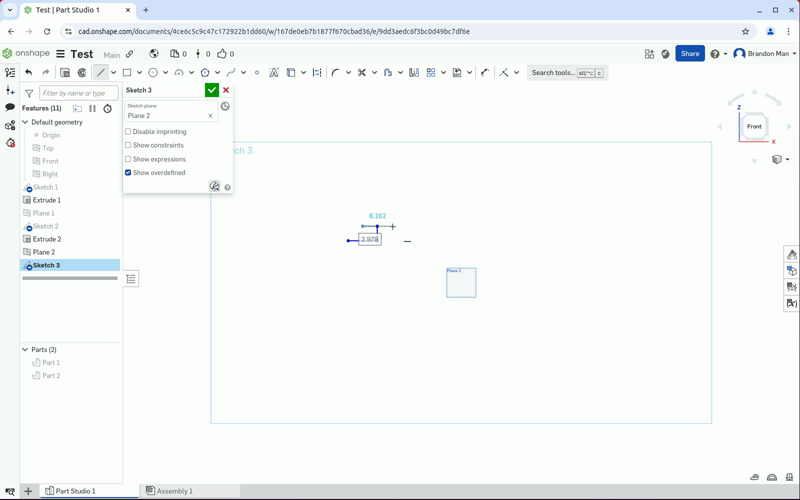
key_down(shift)
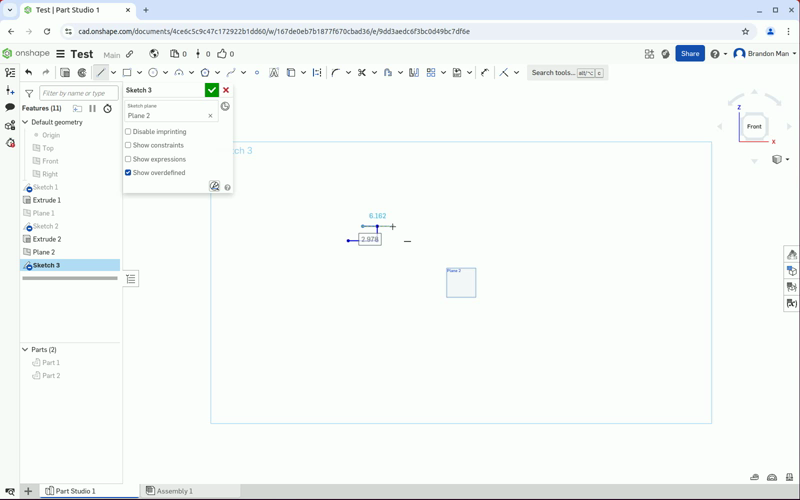
mouse_move(348, 240)
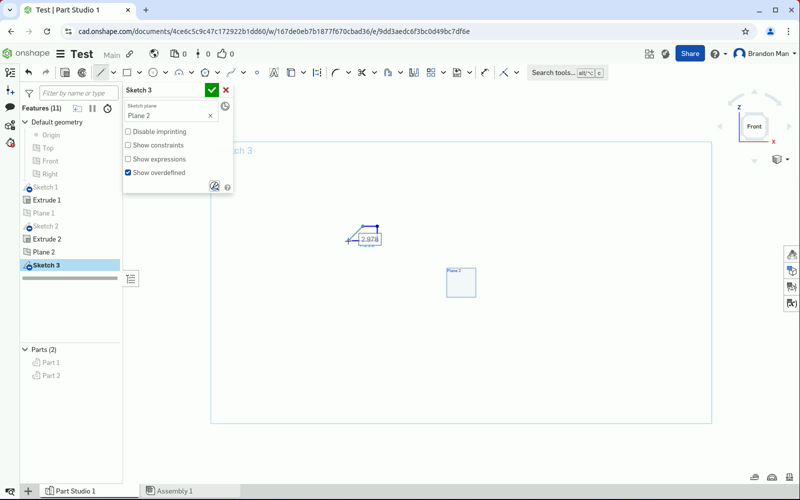
key_up(shift)
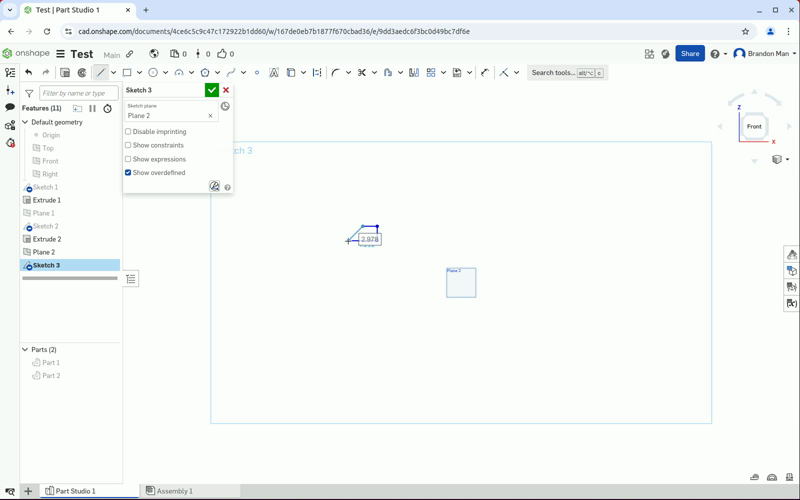
click(348, 240)
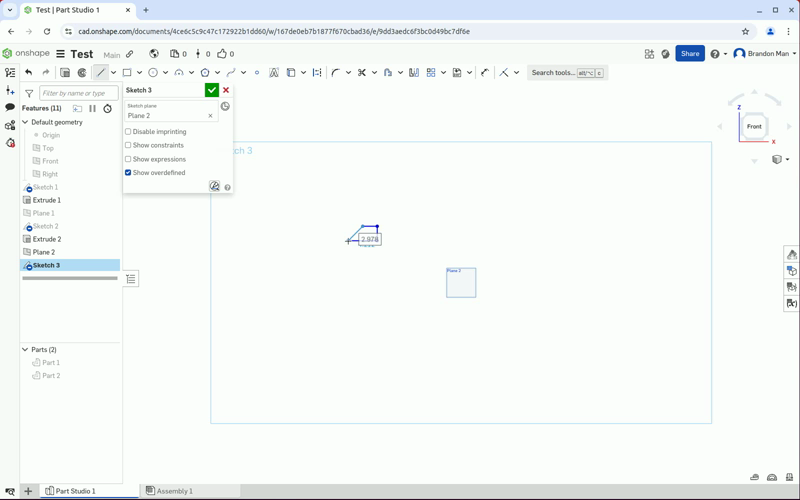
key(esc)
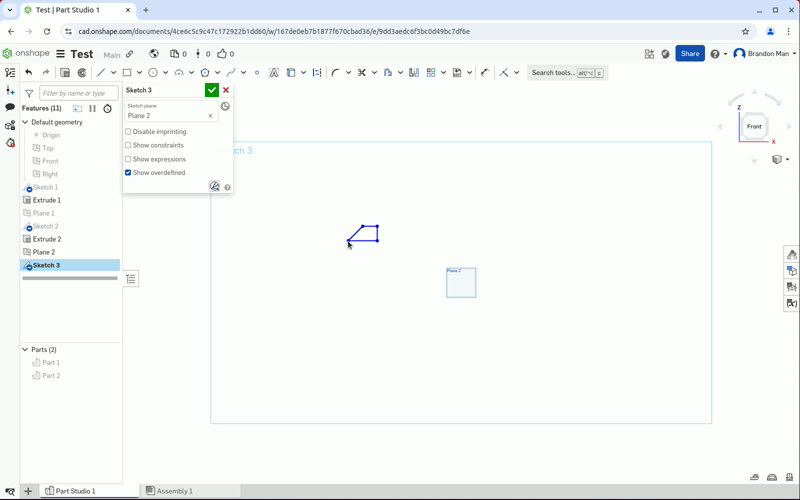
mouse_move(375, 229)
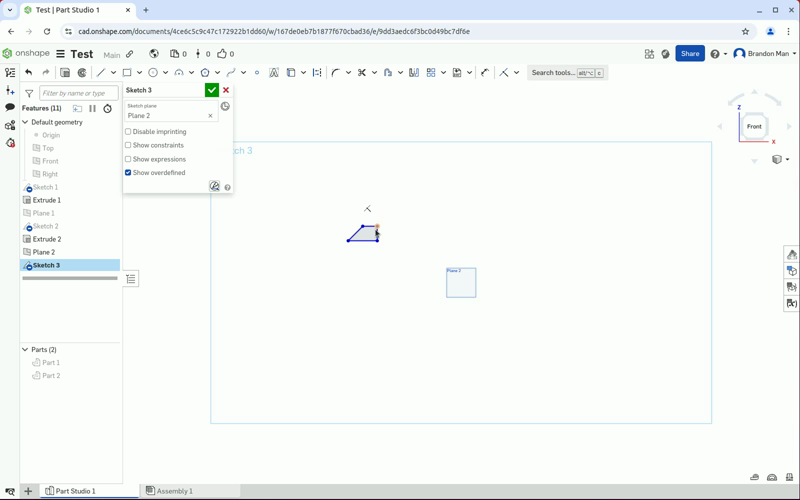
scroll(6)
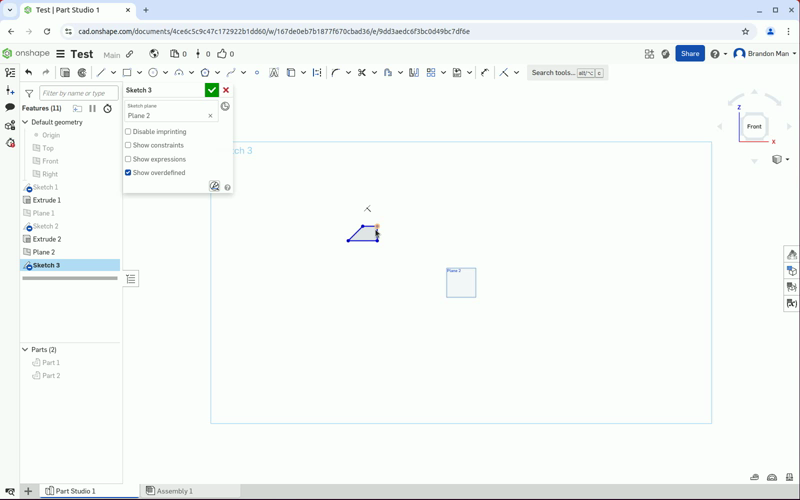
scroll(6)
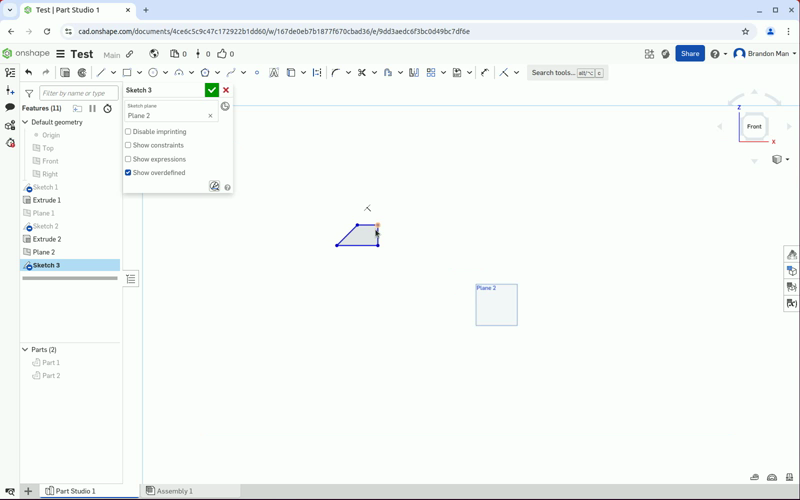
scroll(6)
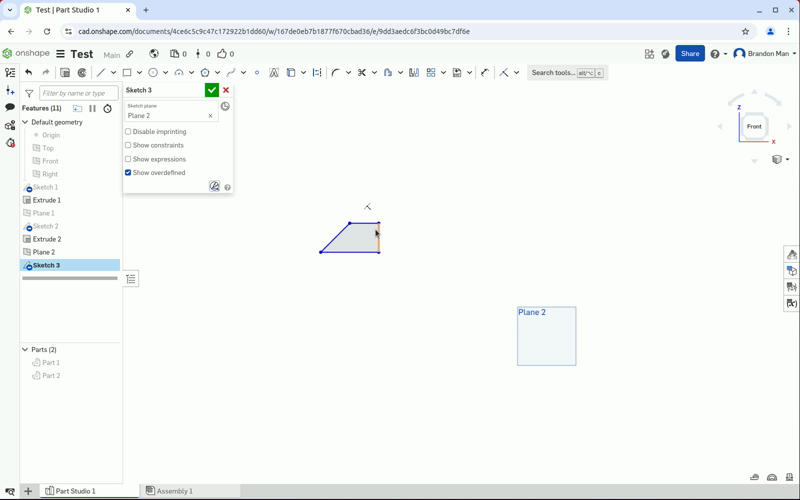
scroll(6)
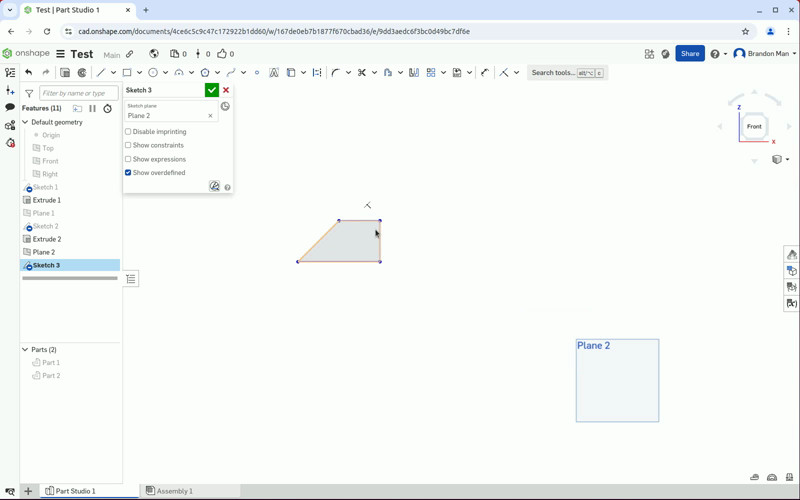
scroll(6)
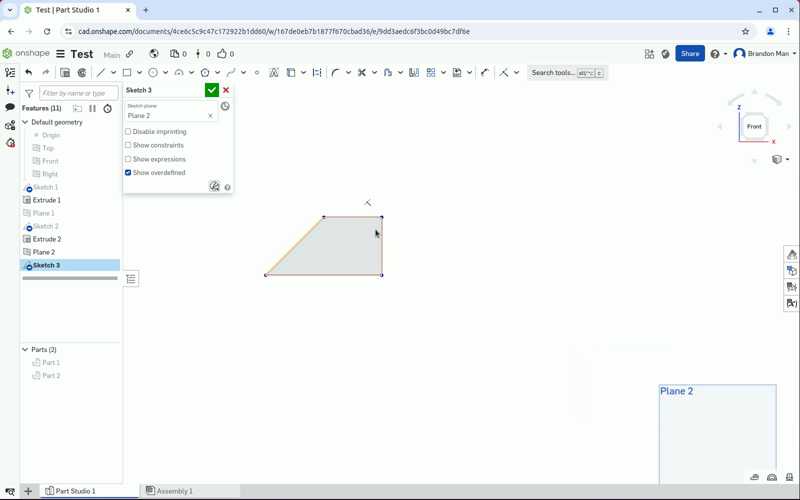
scroll(6)
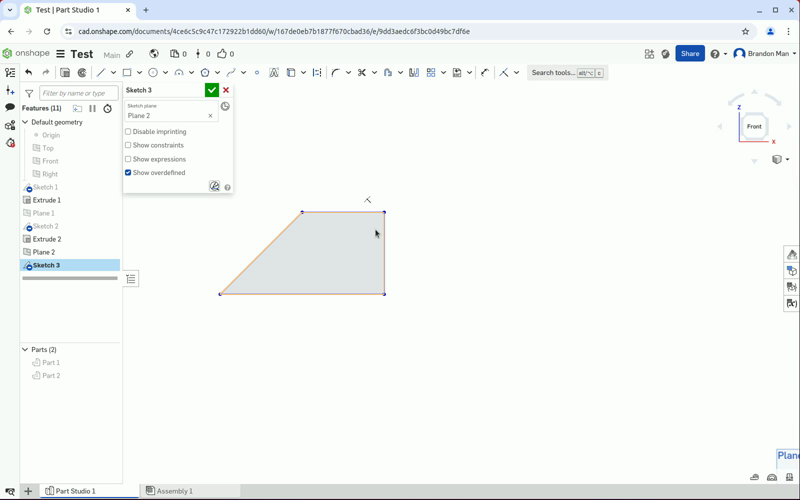
scroll(6)
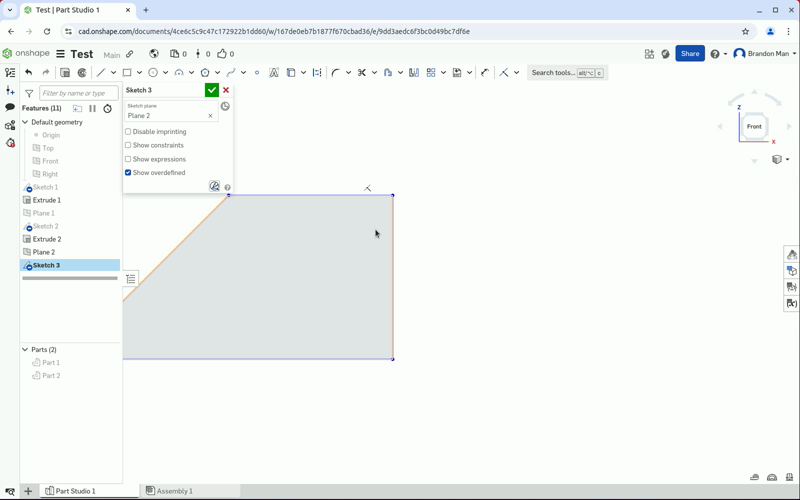
click(375, 229)
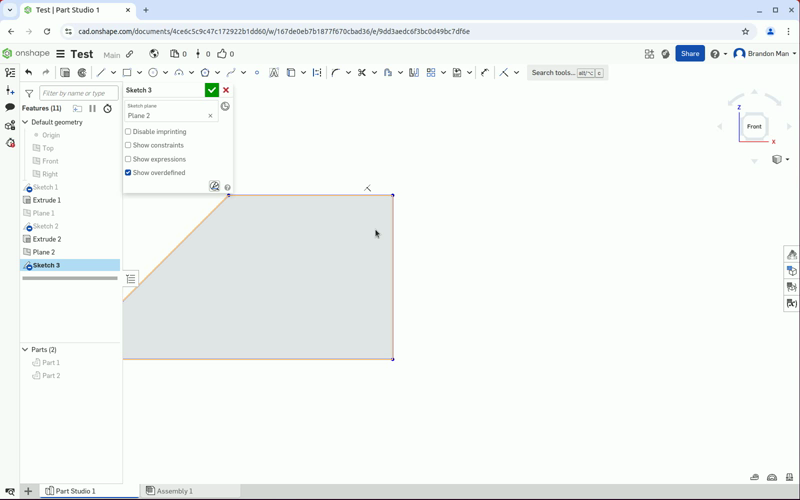
scroll(-6)
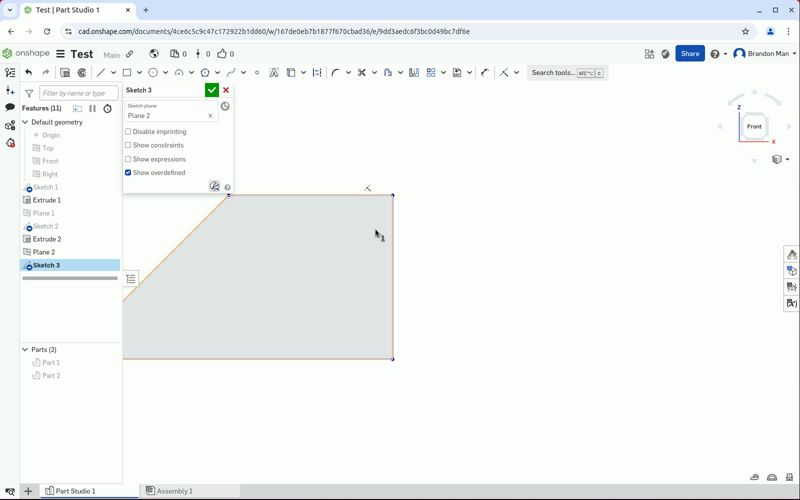
scroll(-6)
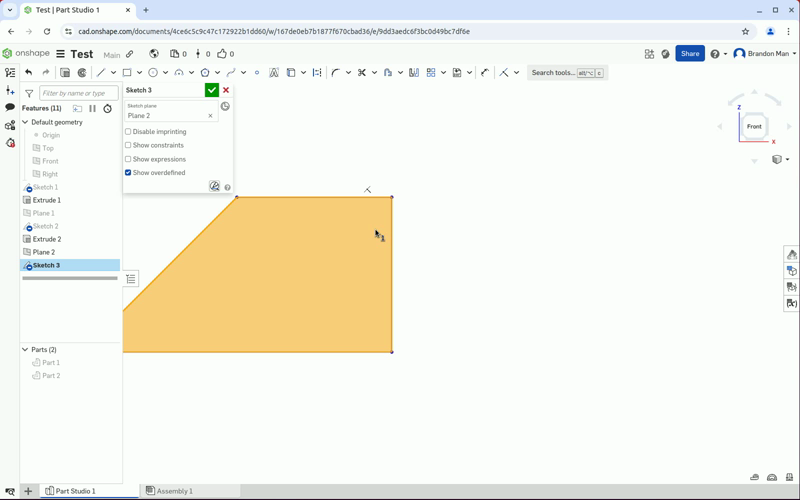
scroll(-6)
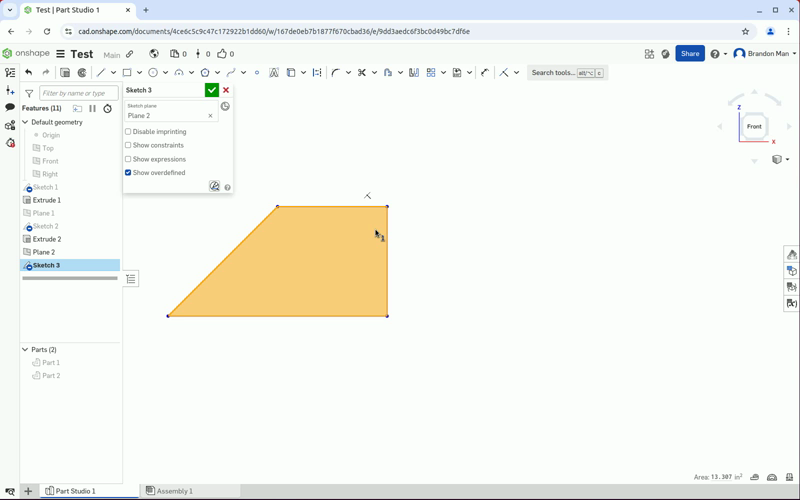
scroll(-6)
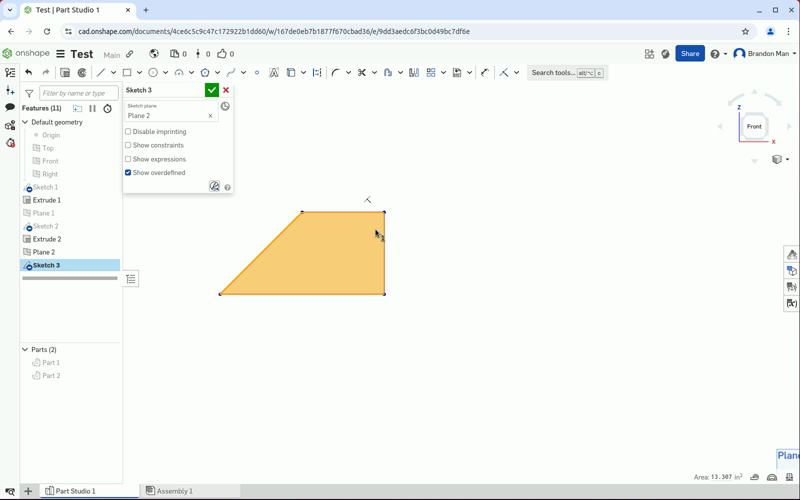
scroll(-6)
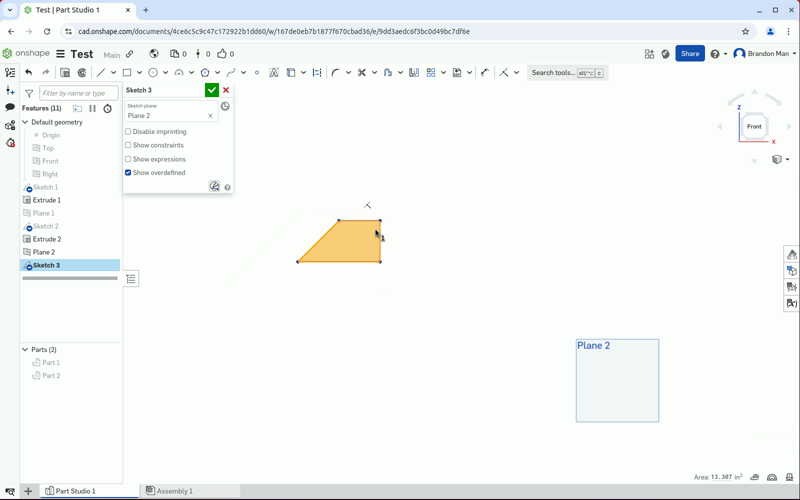
scroll(-6)
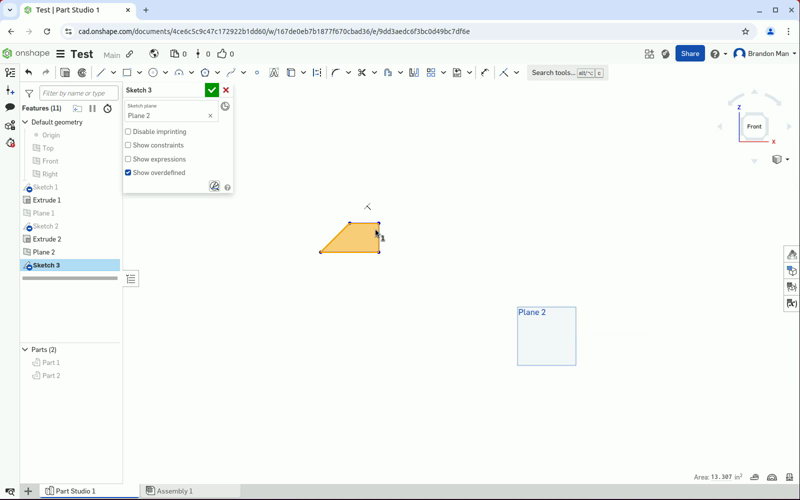
scroll(-6)
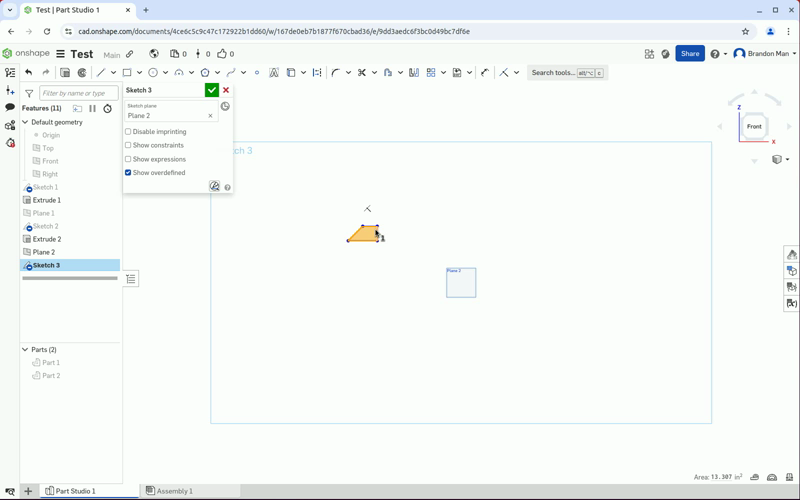
mouse_move(73, 352)
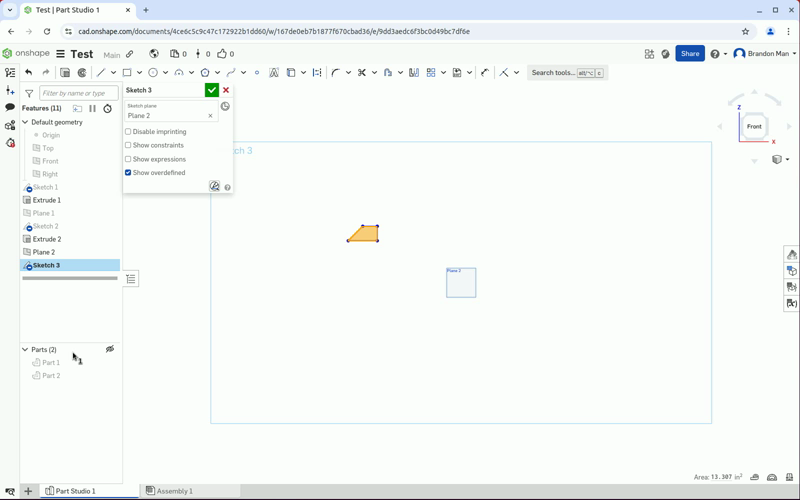
key(shift+y)
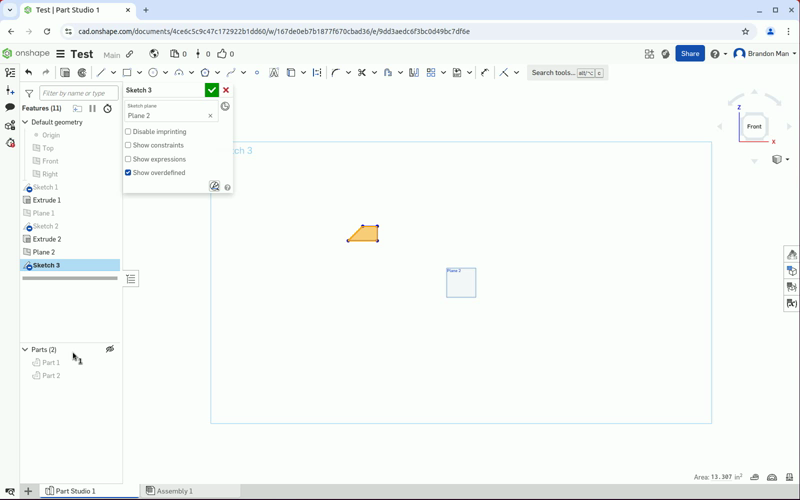
key(shift+e)
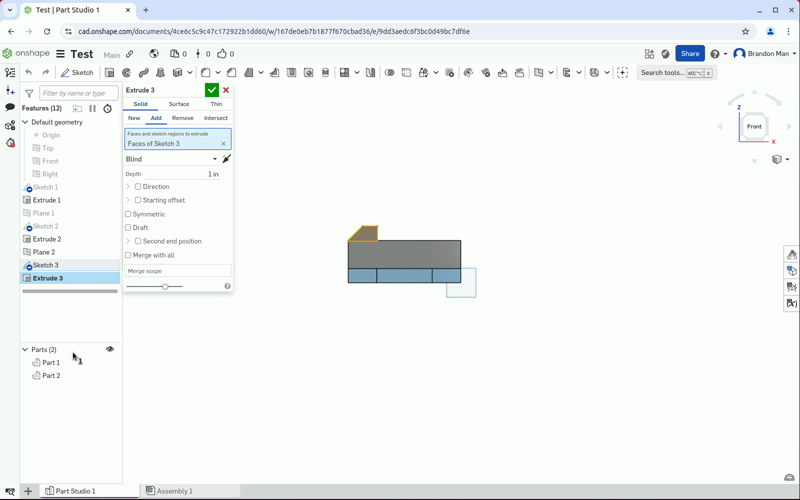
mouse_move(143, 106)
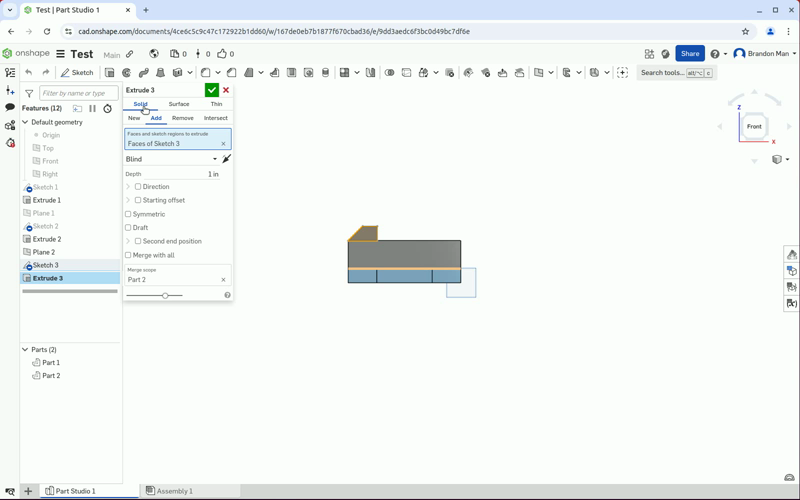
click(143, 106)
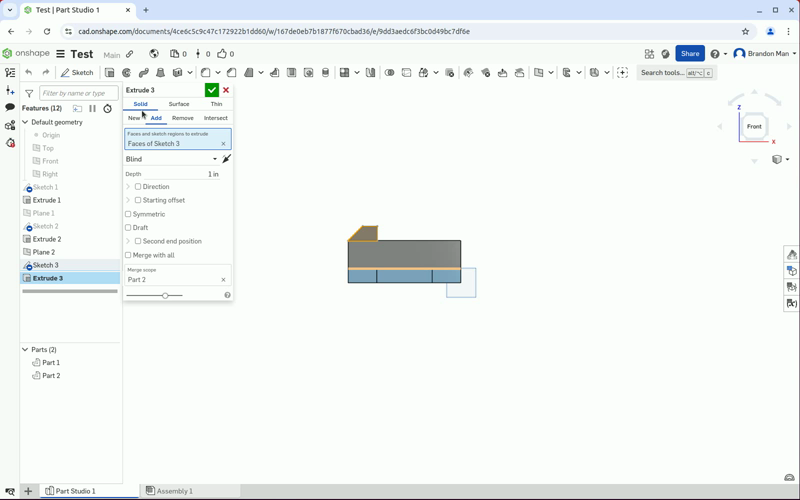
mouse_move(137, 120)
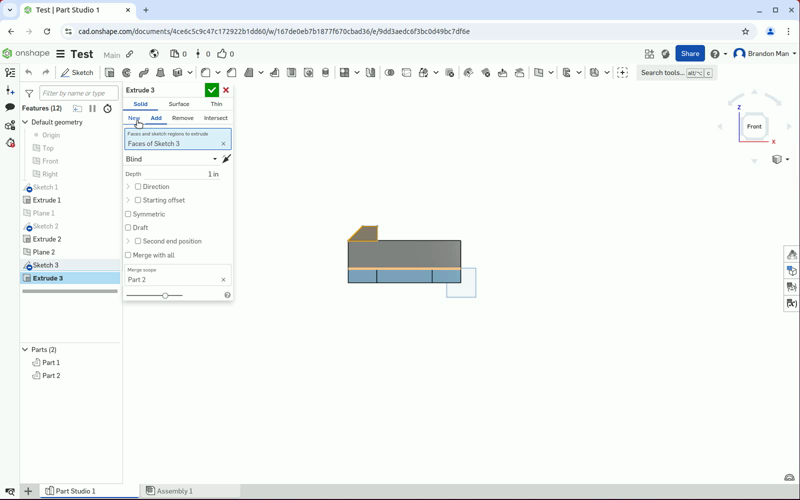
click(137, 120)
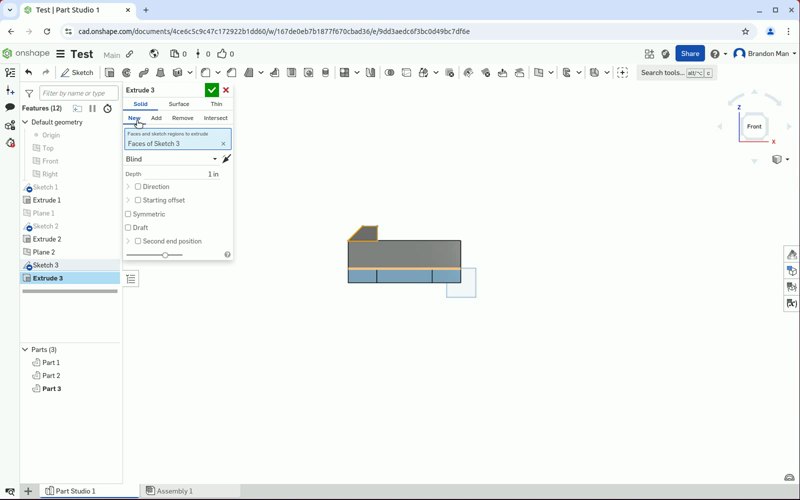
key(tab, 4)
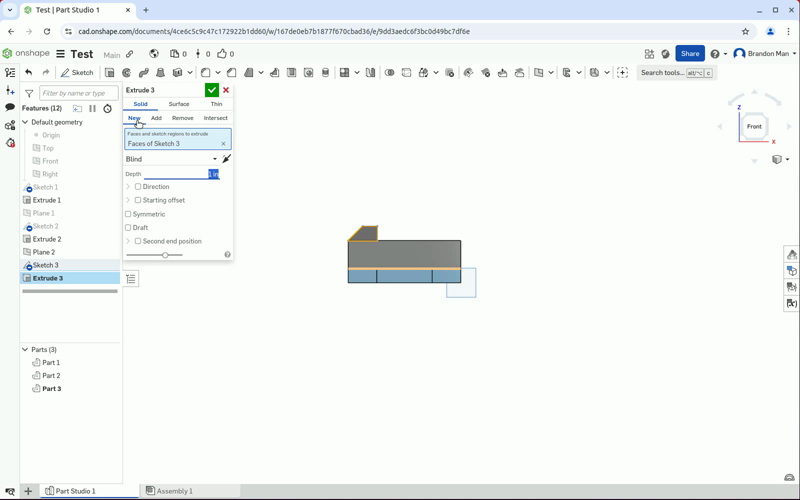
text(-5.777)
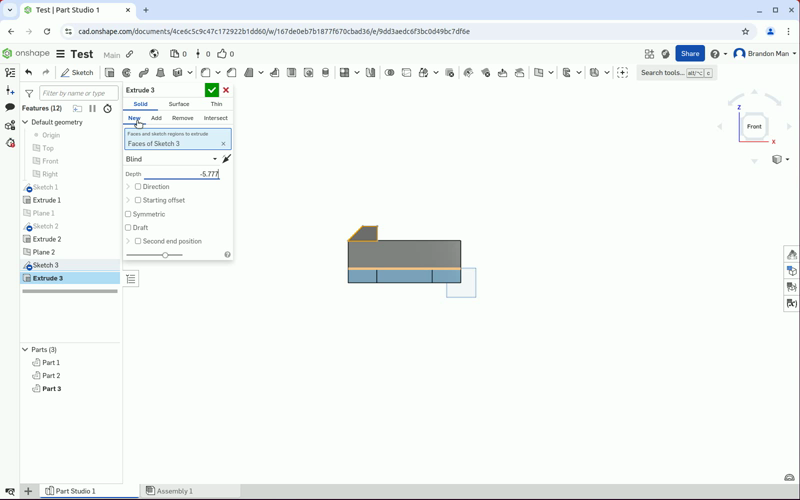
key(enter)
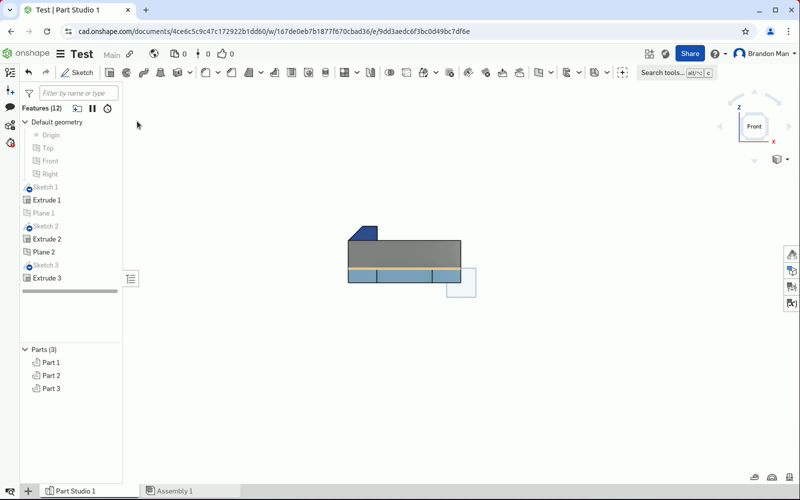
key(shift+h)
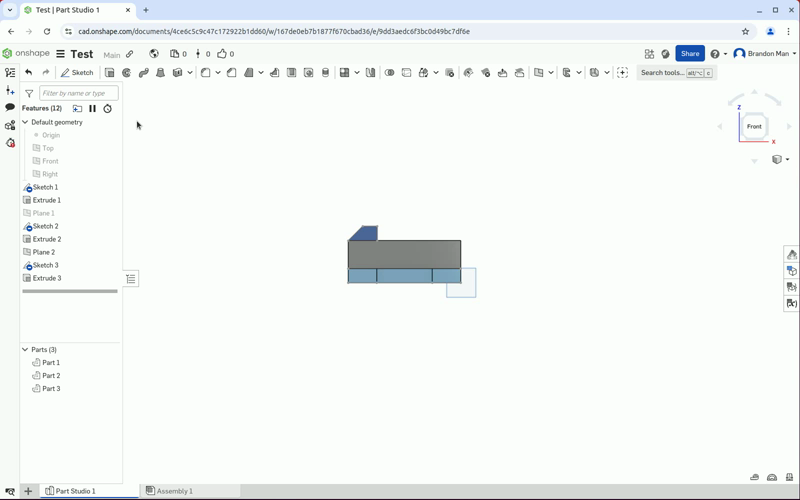
key(shift+h)
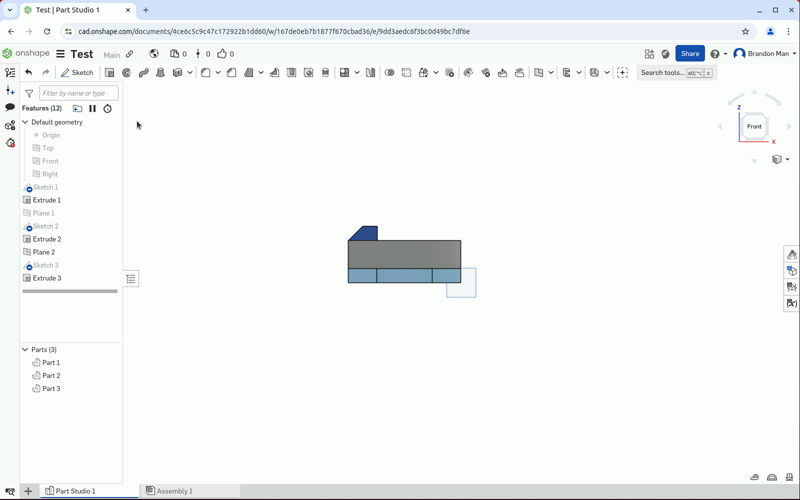
mouse_move(73, 189)
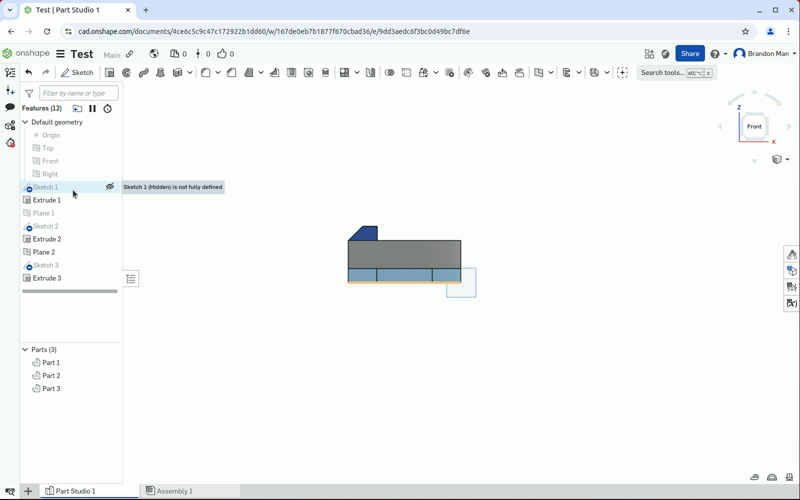
click(73, 189)
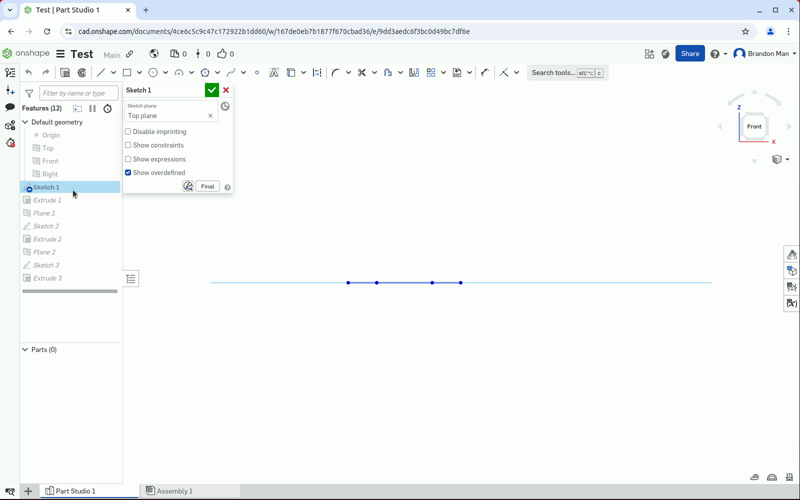
mouse_move(229, 92)
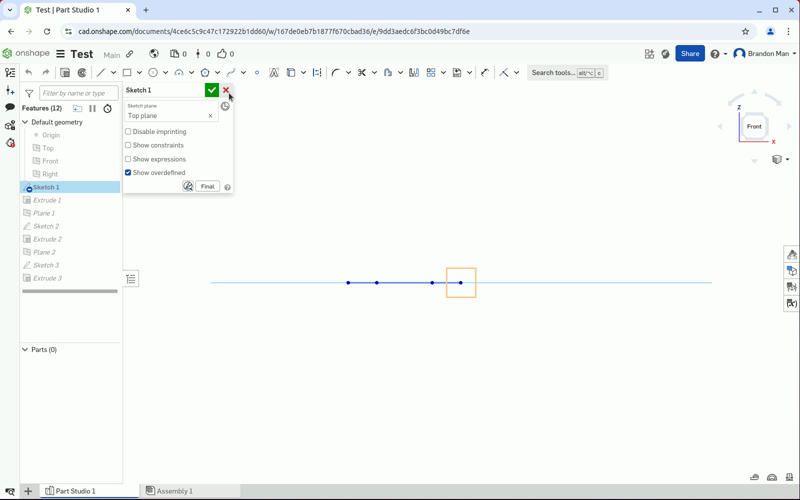
click(229, 92)
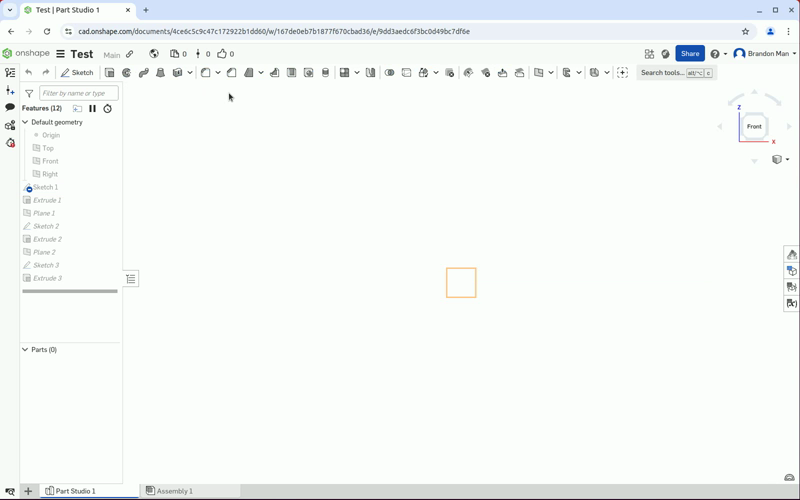
key(shift+s)
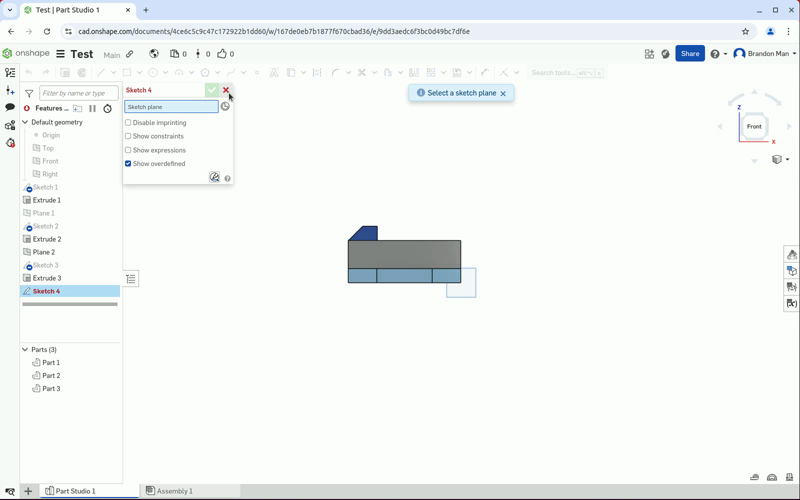
mouse_move(73, 254)
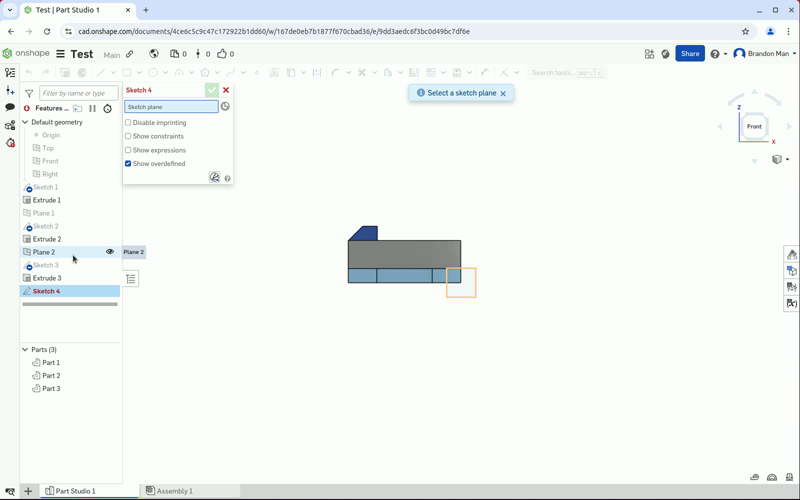
click(73, 254)
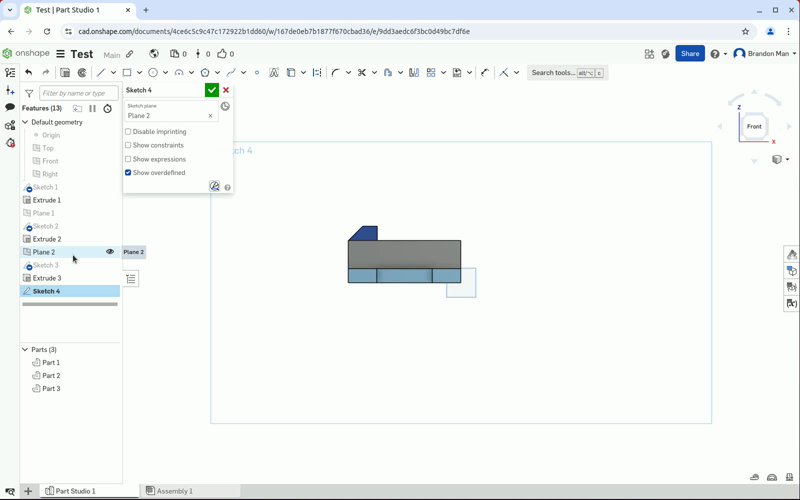
mouse_move(73, 352)
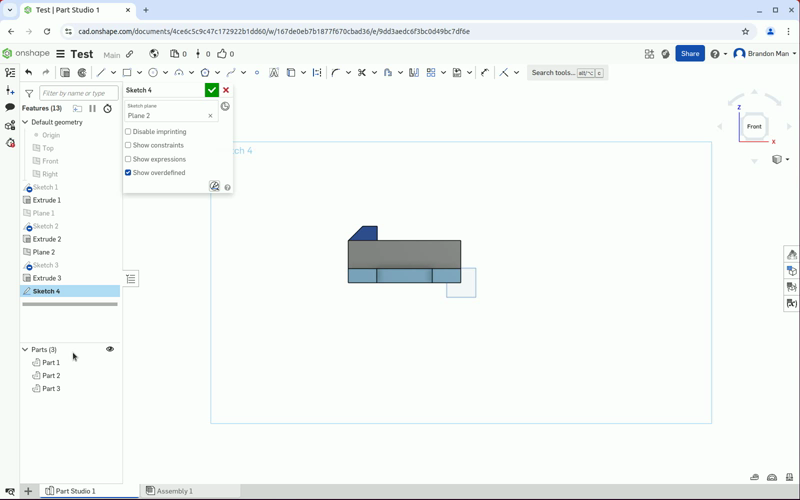
key(y)
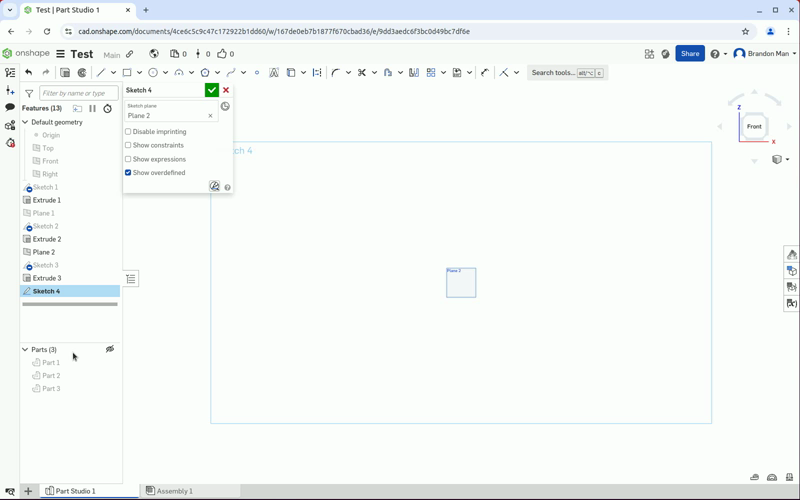
key(l)
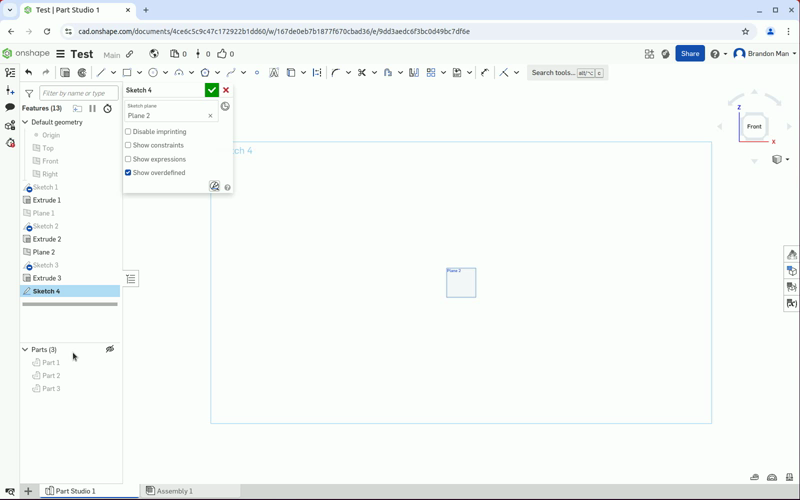
key_down(shift)
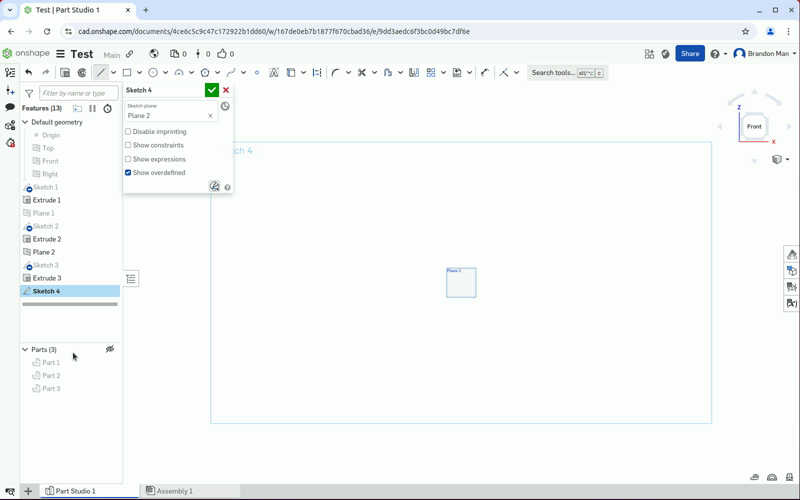
mouse_move(432, 240)
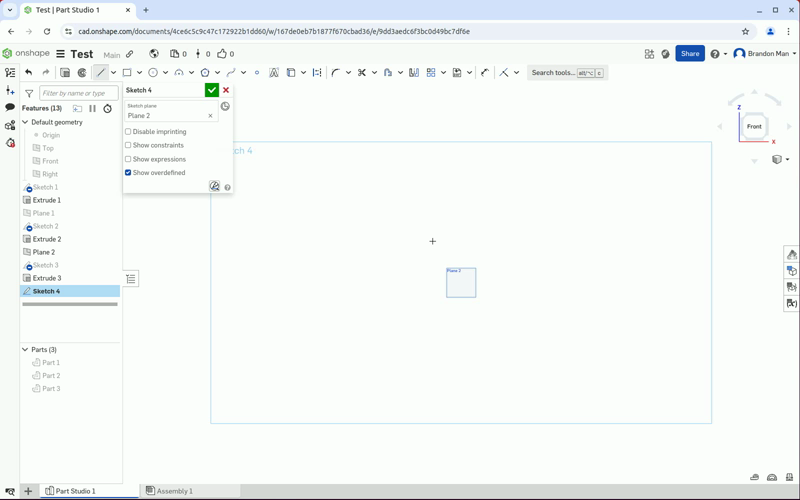
click(432, 240)
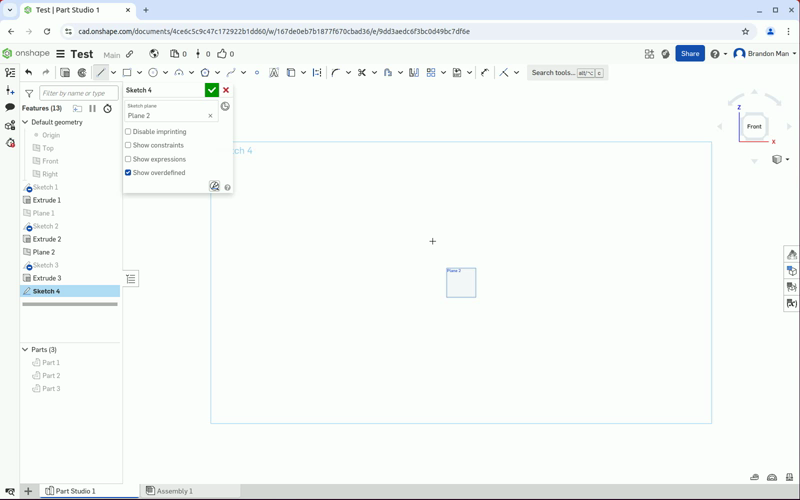
key_up(shift)
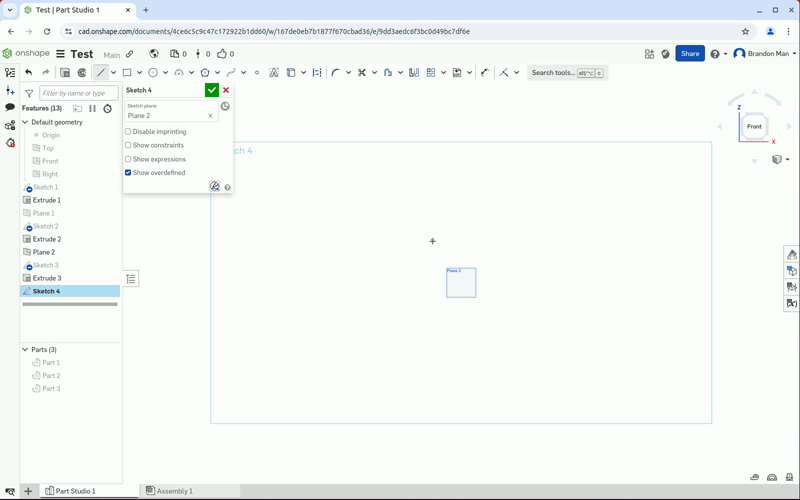
key_down(shift)
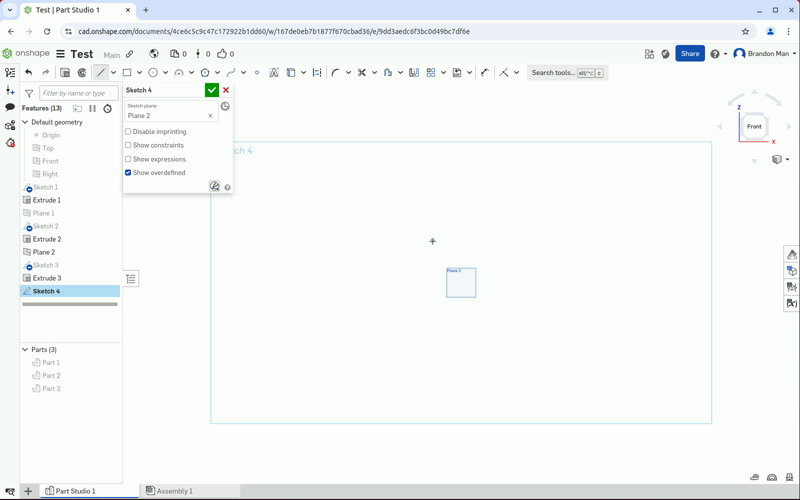
mouse_move(462, 240)
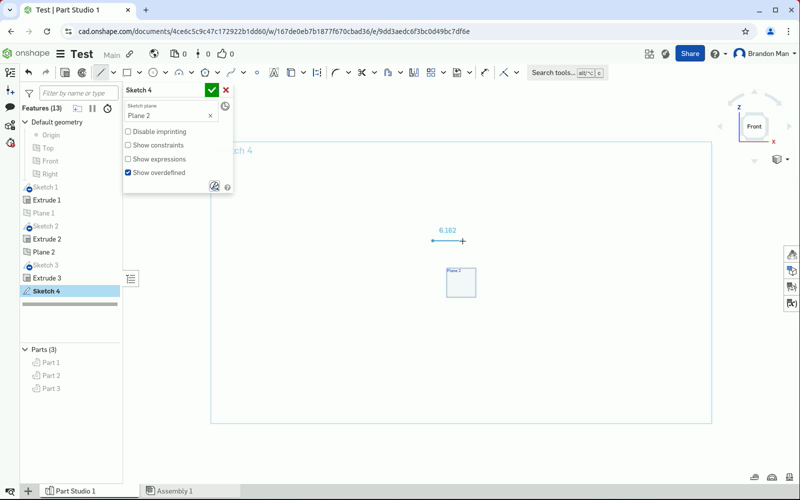
mouse_move(461, 240)
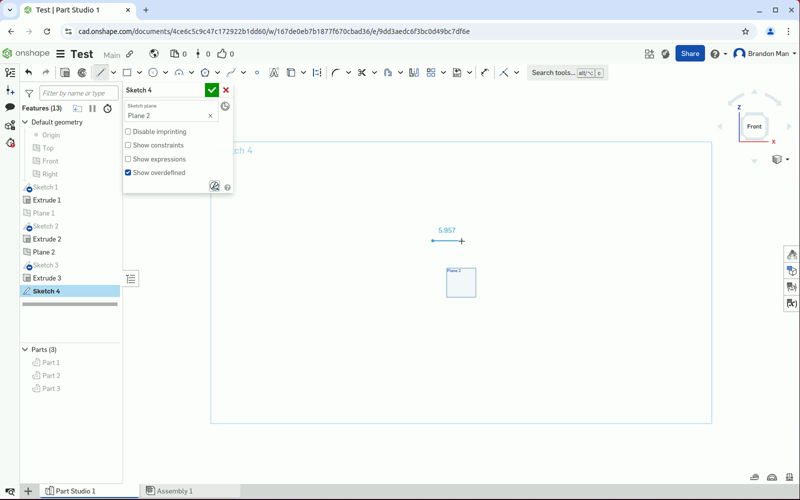
click(461, 240)
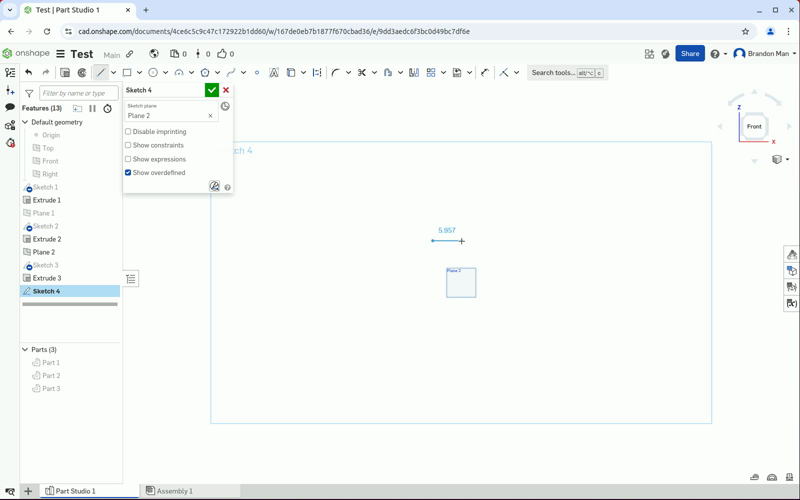
key_up(shift)
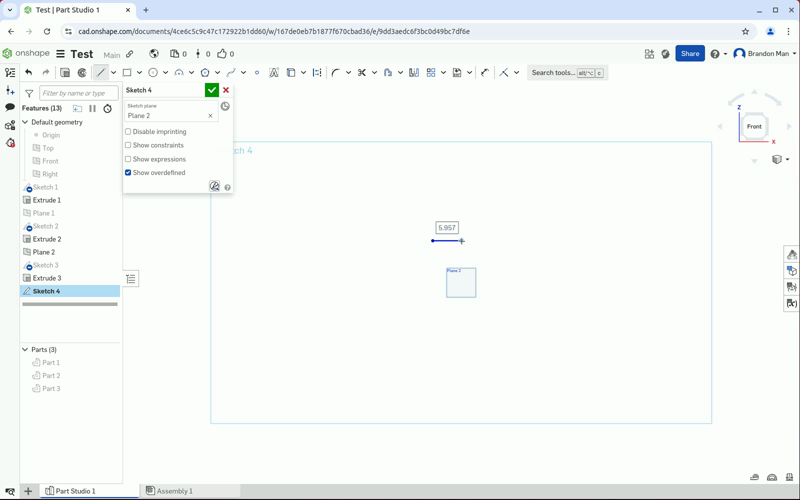
key_down(shift)
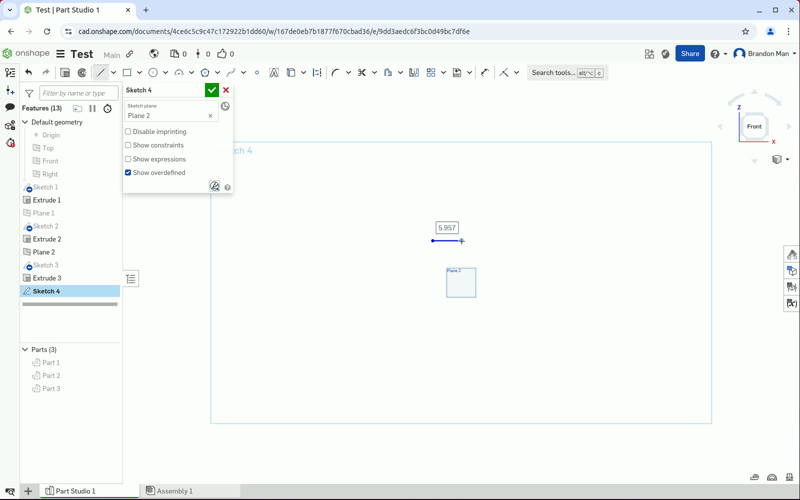
mouse_move(491, 240)
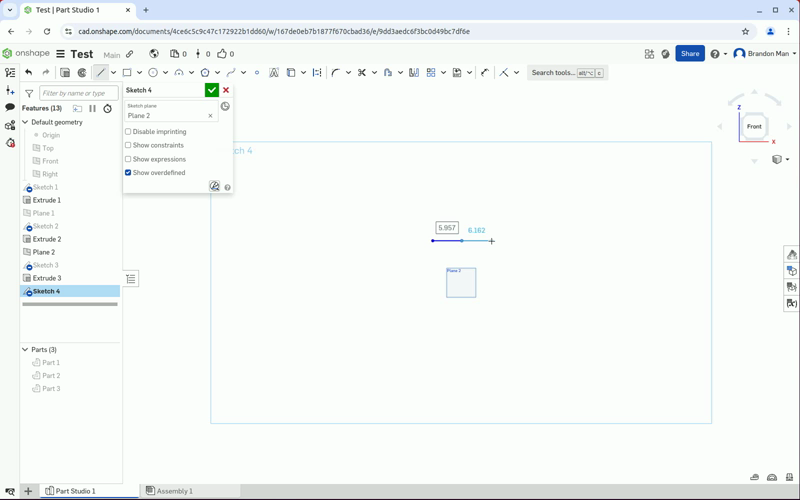
mouse_move(447, 226)
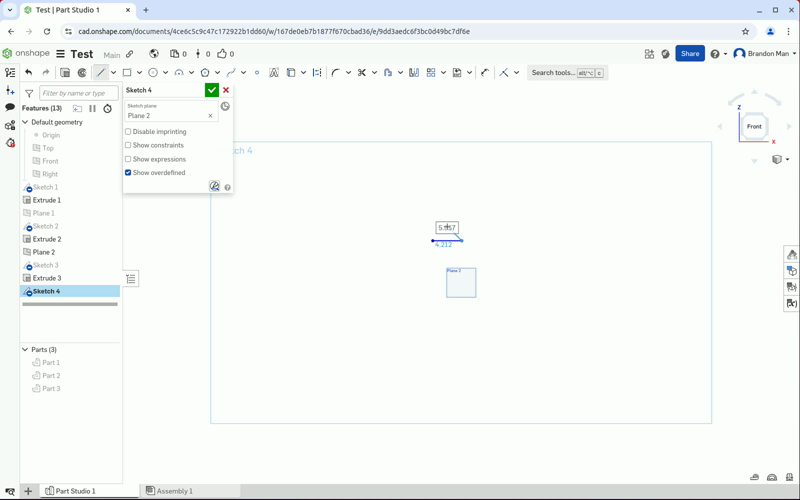
click(447, 226)
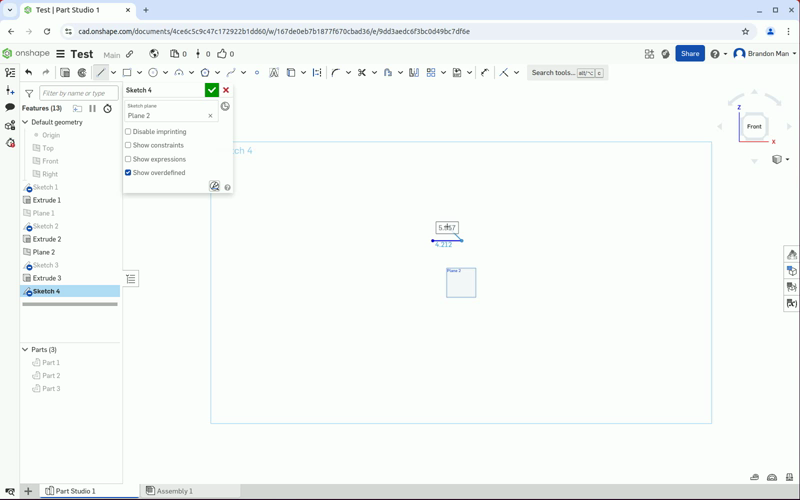
key_up(shift)
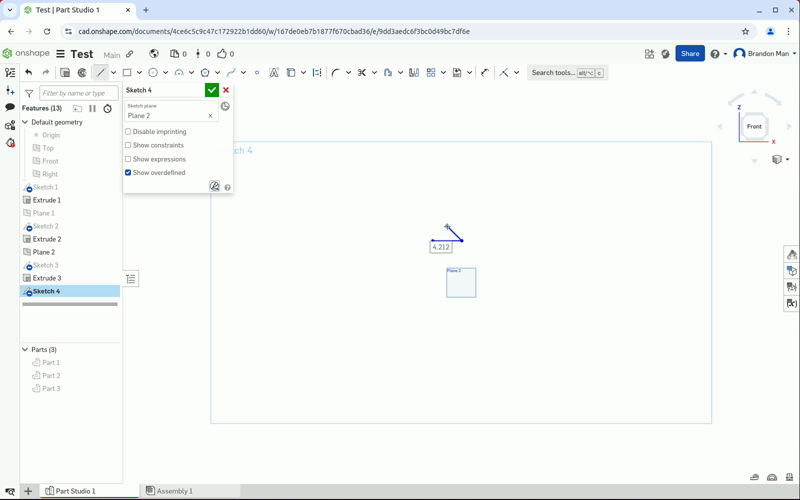
key_down(shift)
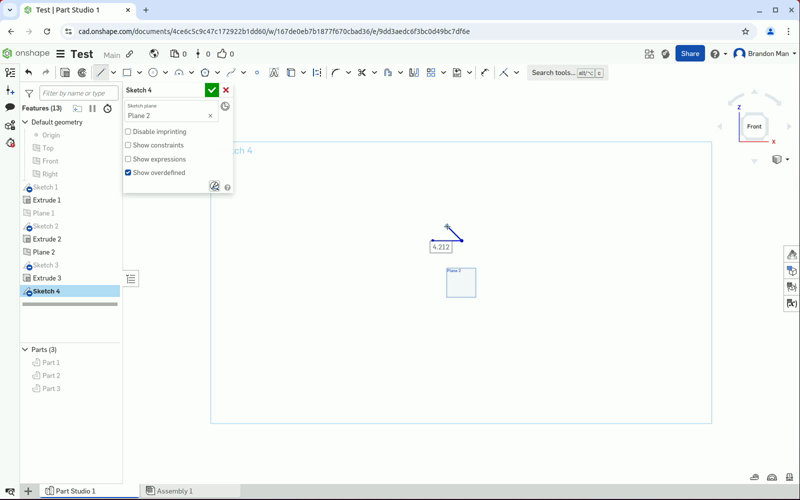
mouse_move(477, 226)
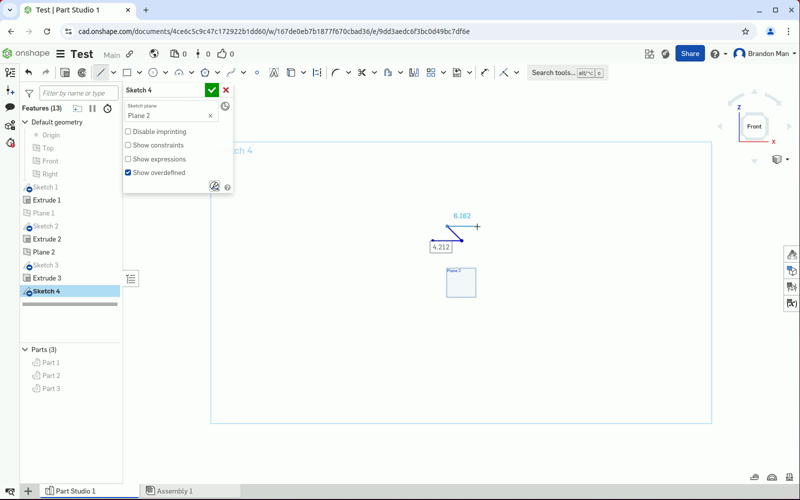
mouse_move(432, 226)
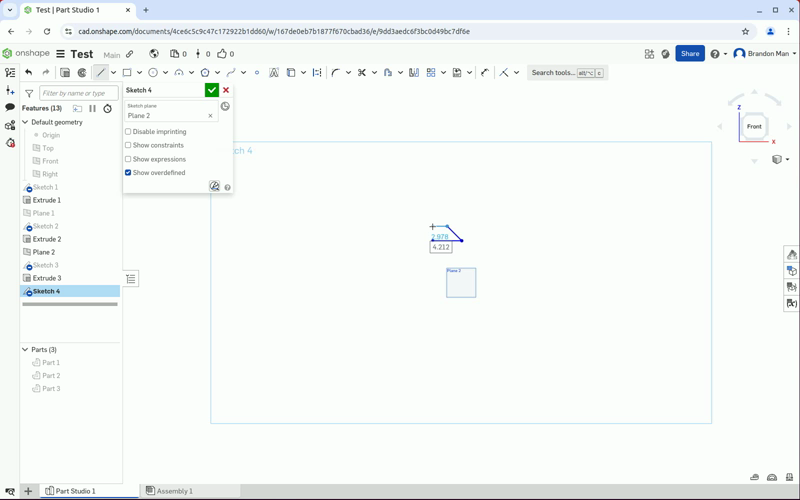
click(432, 226)
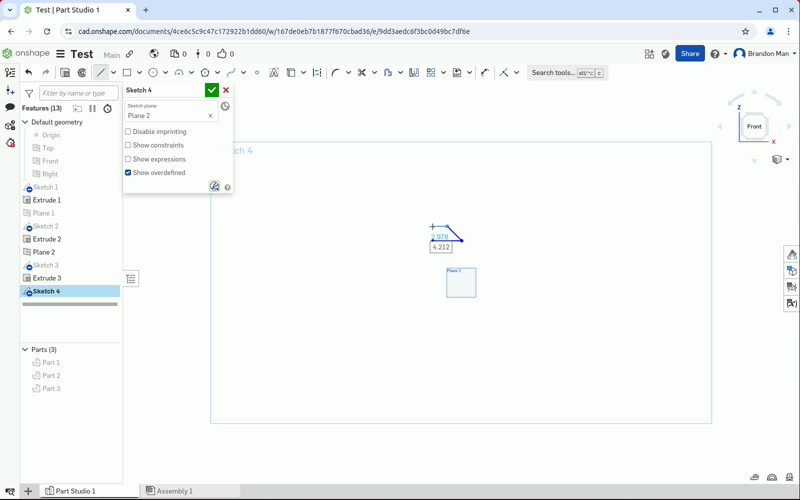
key_up(shift)
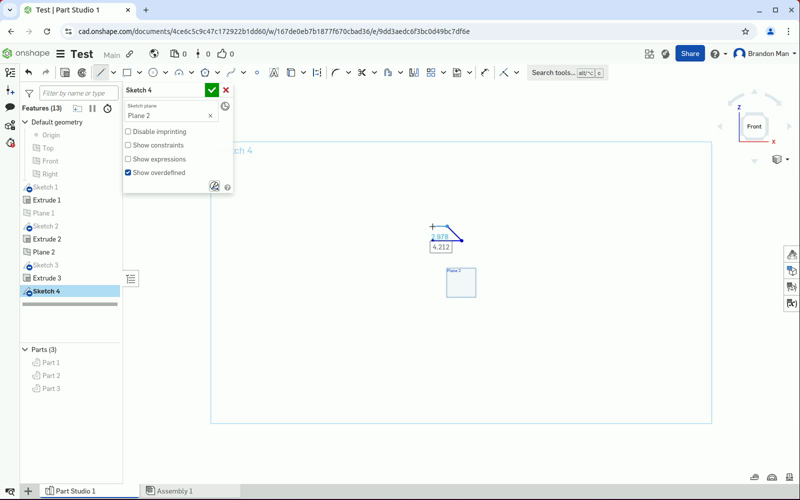
mouse_move(462, 226)
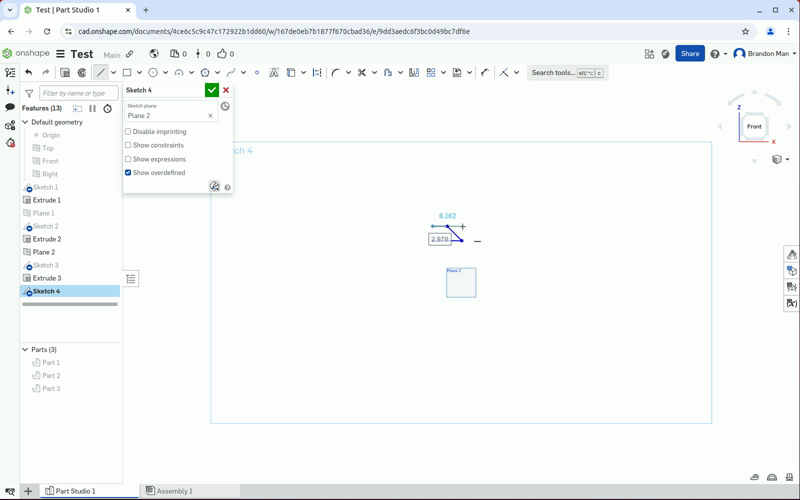
key_down(shift)
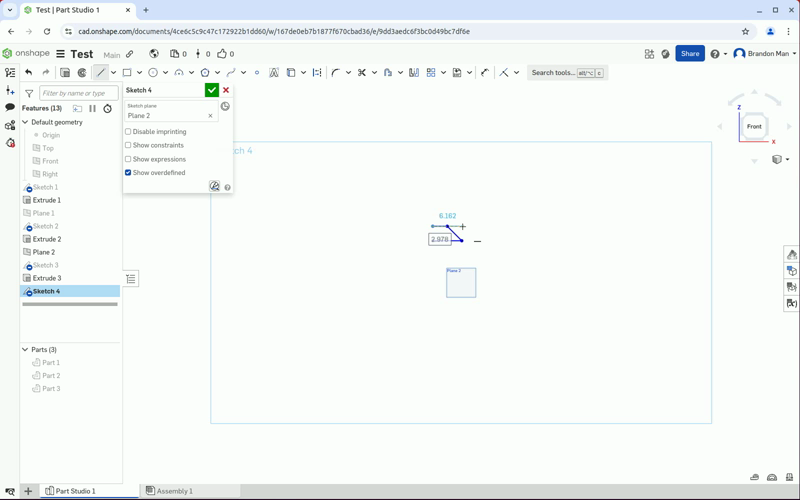
mouse_move(432, 240)
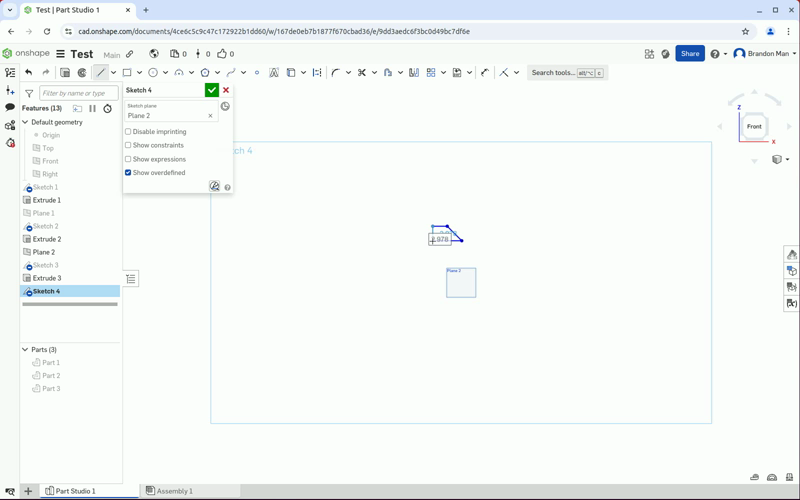
key_up(shift)
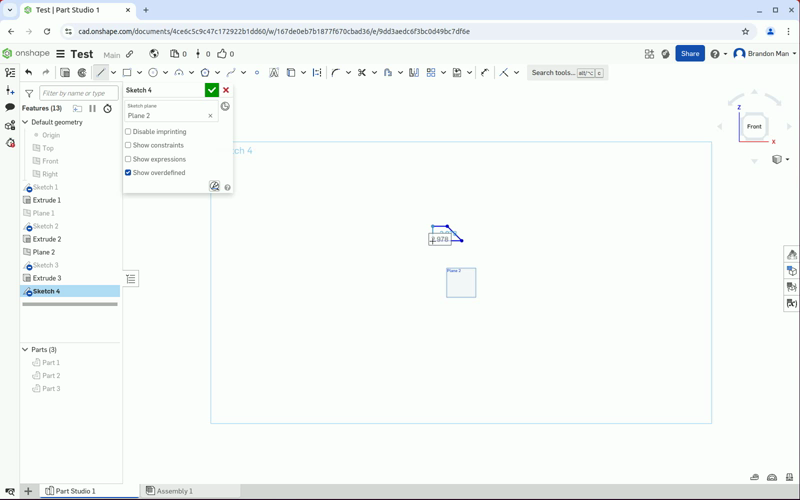
click(432, 240)
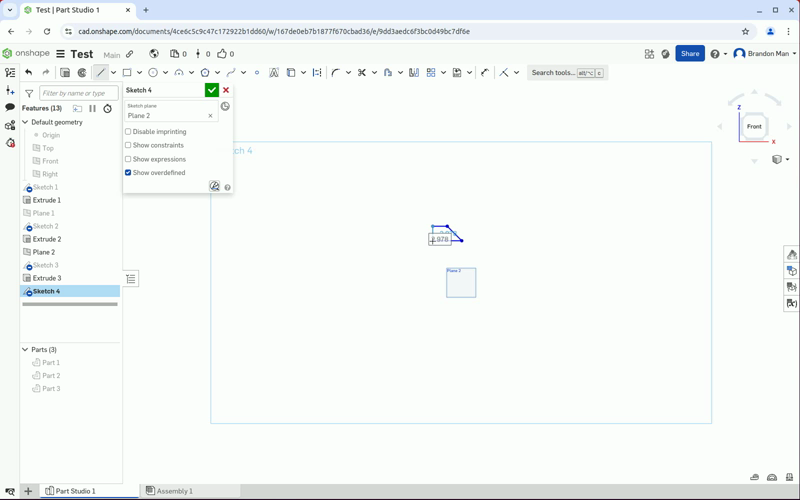
key(esc)
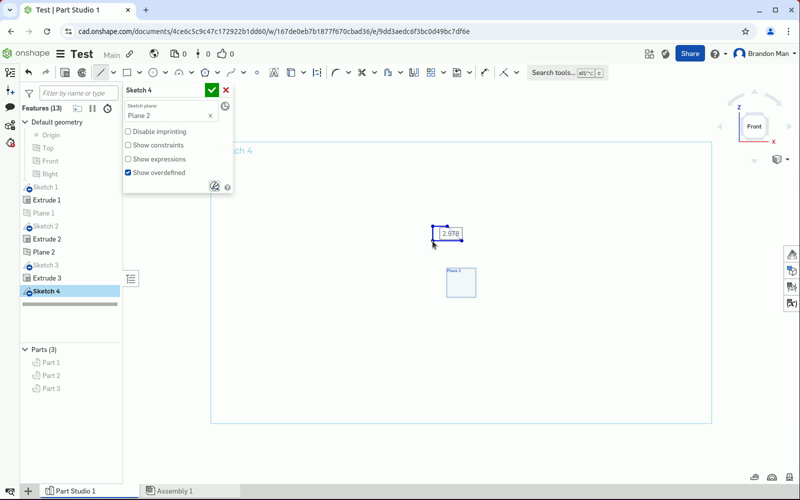
mouse_move(440, 235)
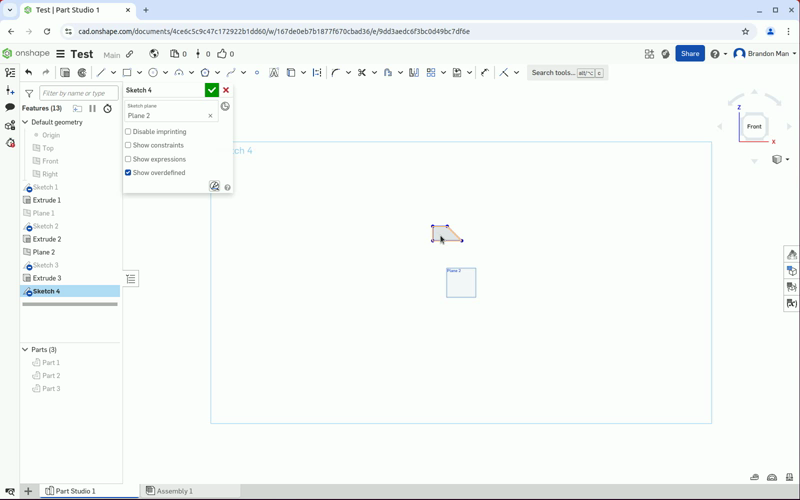
scroll(6)
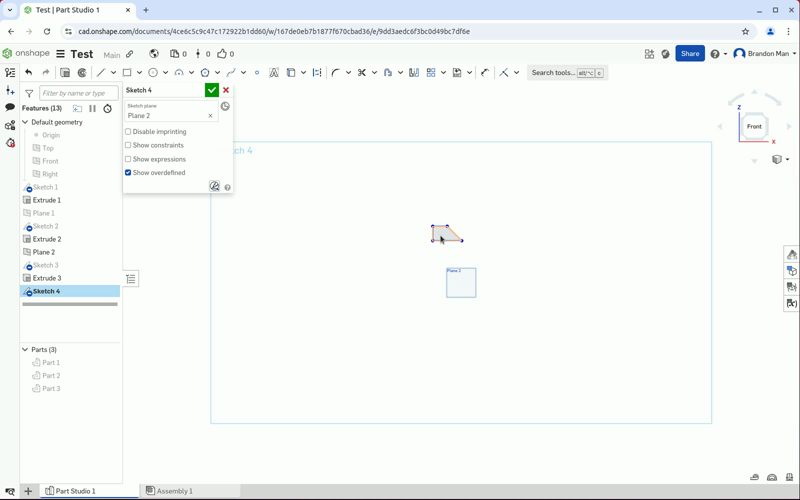
scroll(6)
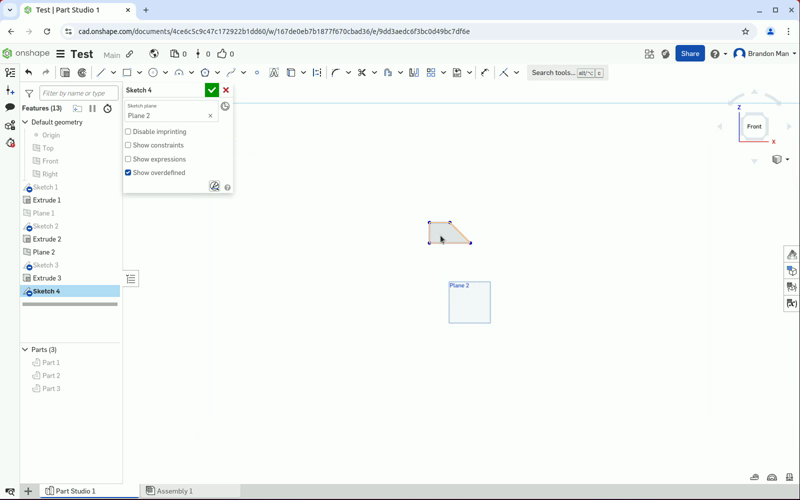
scroll(6)
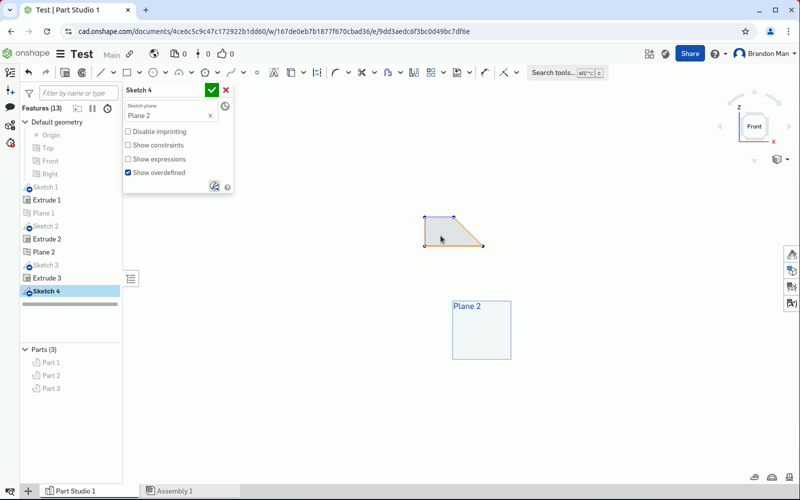
scroll(6)
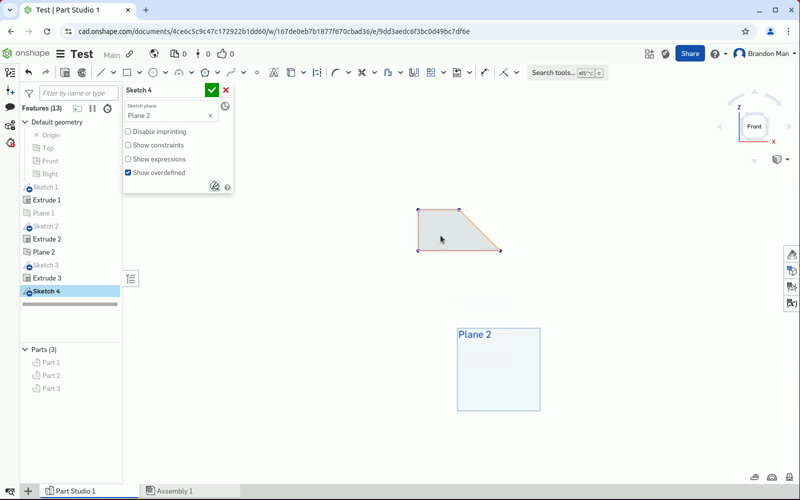
scroll(6)
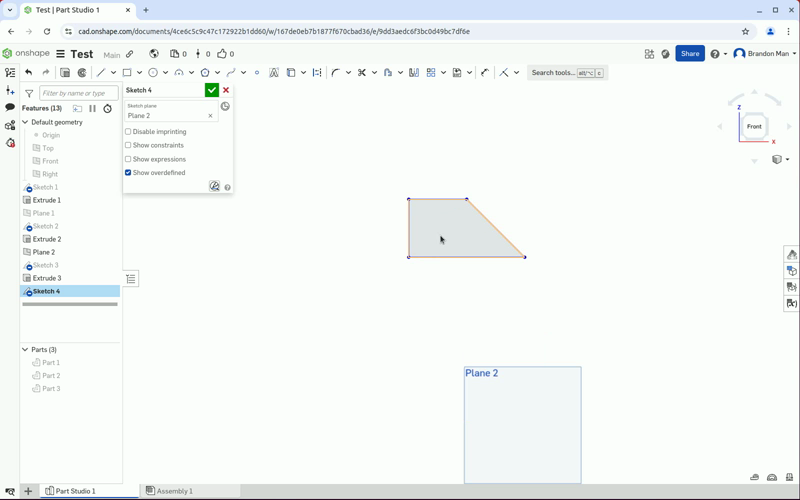
scroll(6)
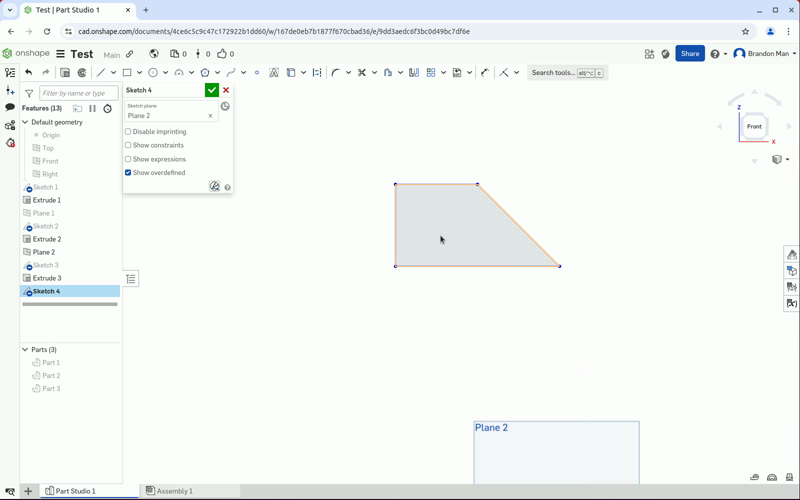
scroll(6)
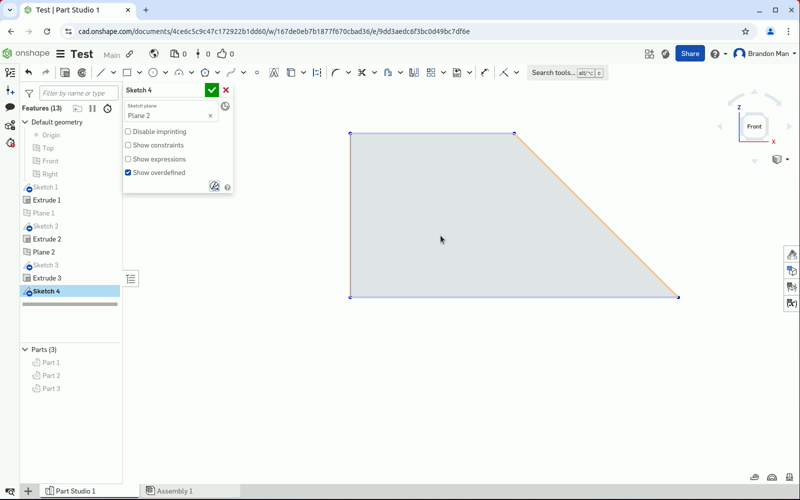
click(440, 235)
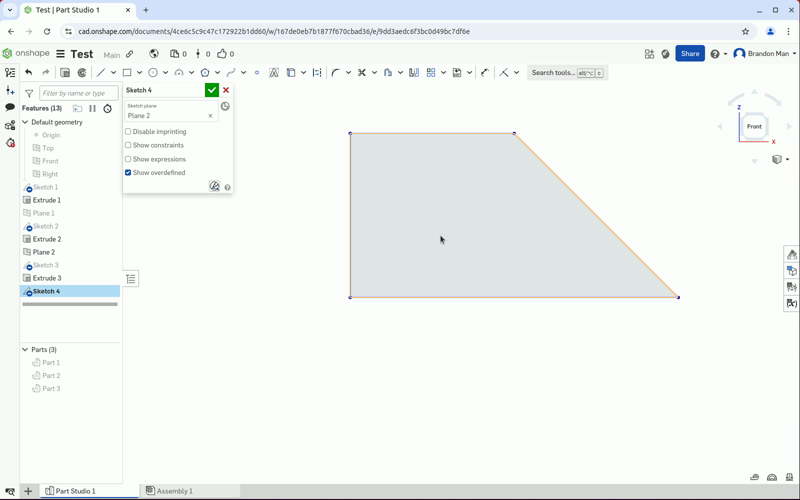
scroll(-6)
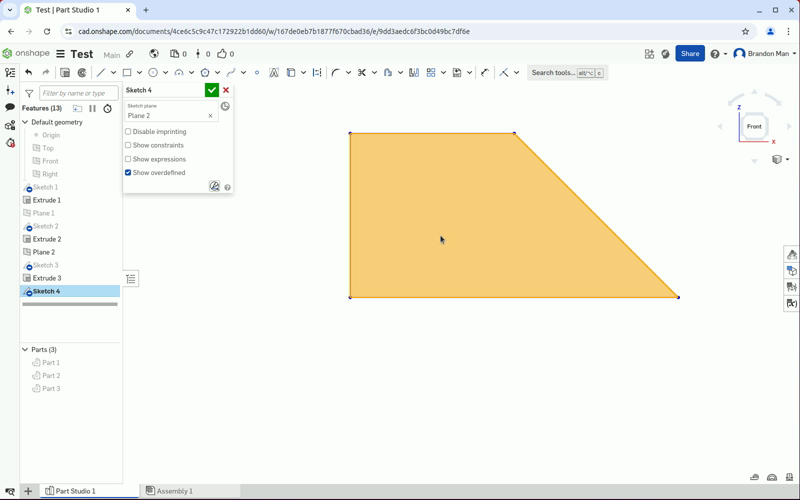
scroll(-6)
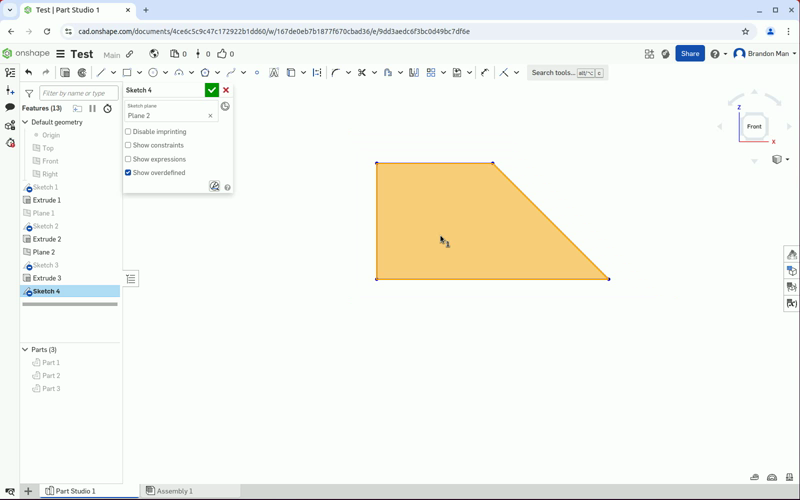
scroll(-6)
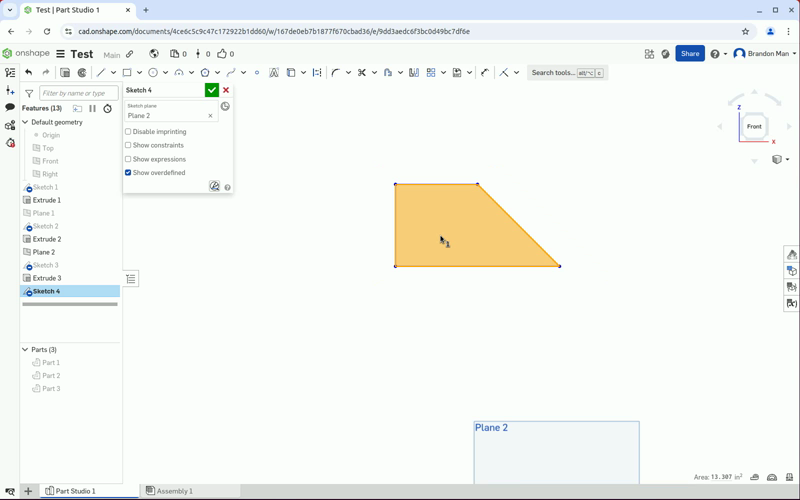
scroll(-6)
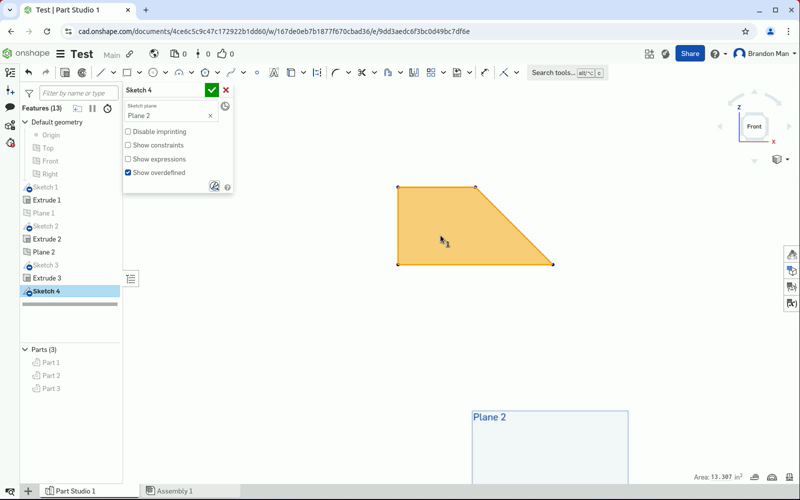
scroll(-6)
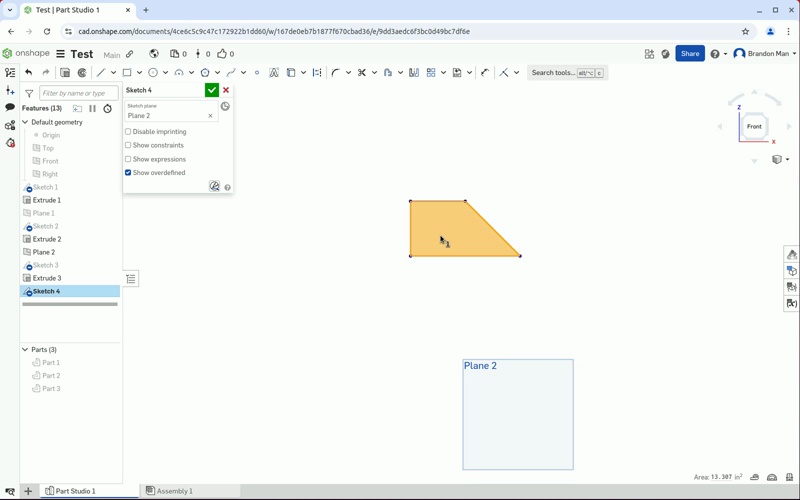
scroll(-6)
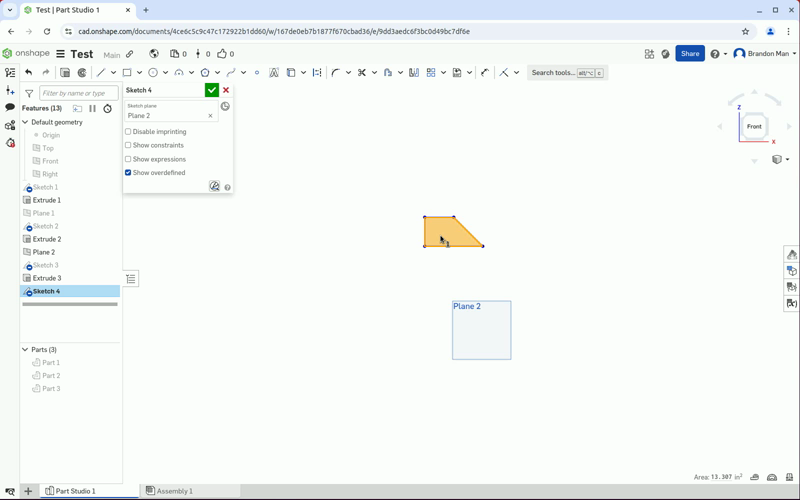
scroll(-6)
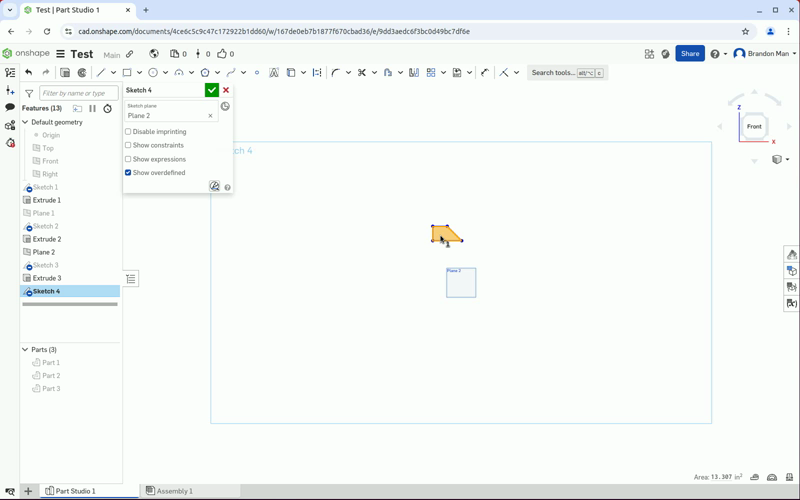
mouse_move(73, 352)
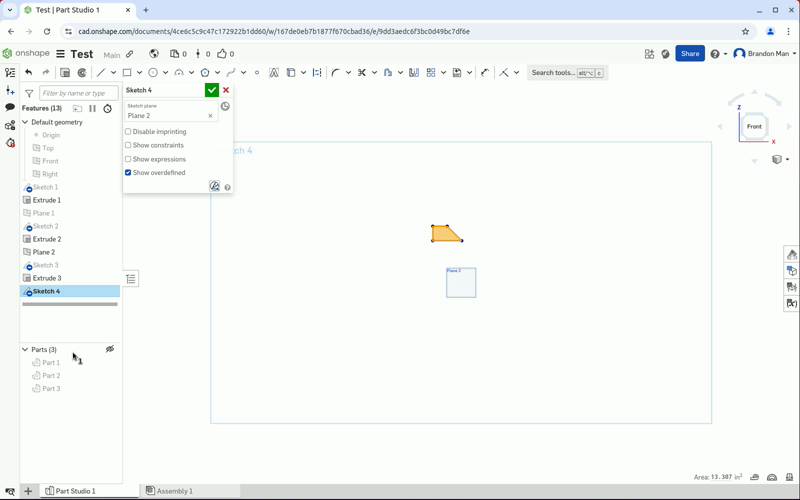
key(shift+y)
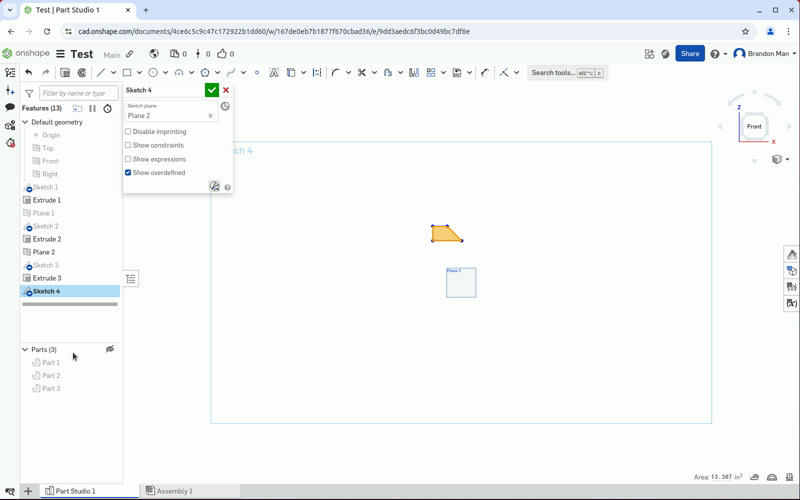
key(shift+e)
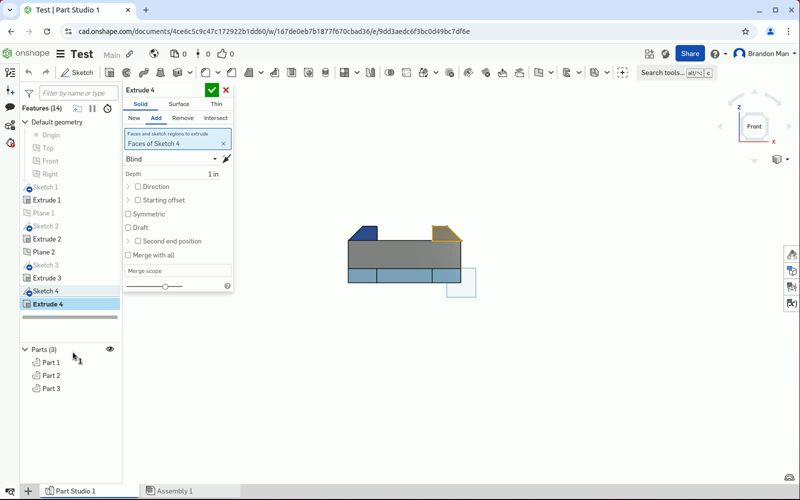
mouse_move(143, 106)
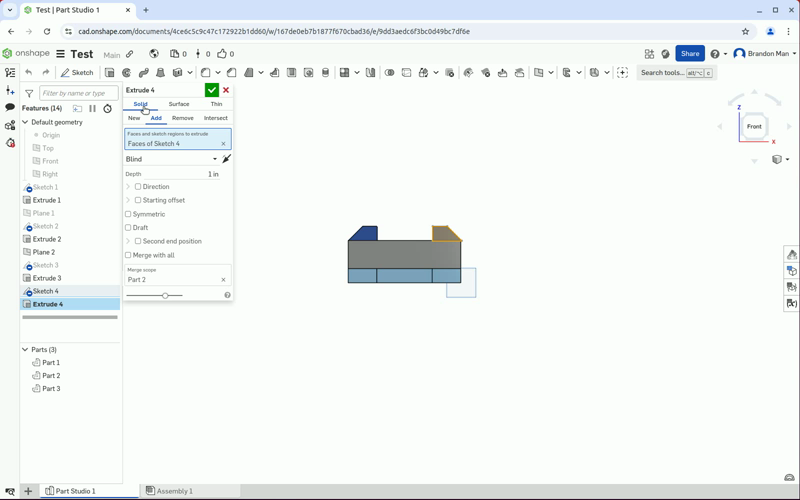
click(143, 106)
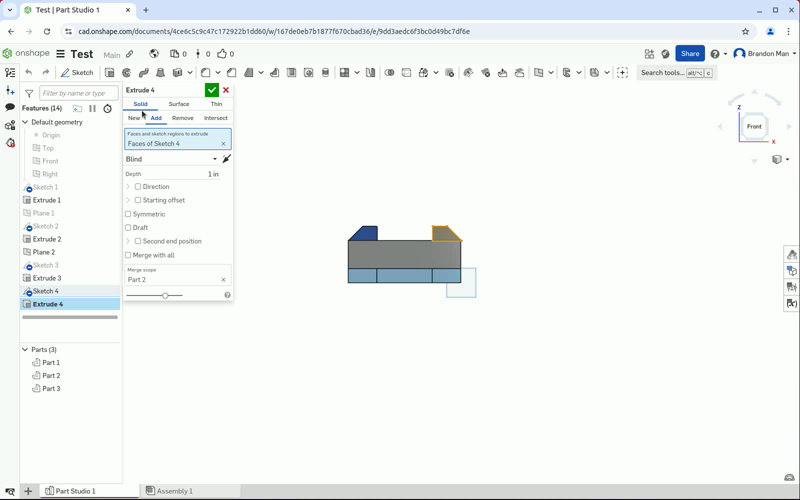
mouse_move(137, 120)
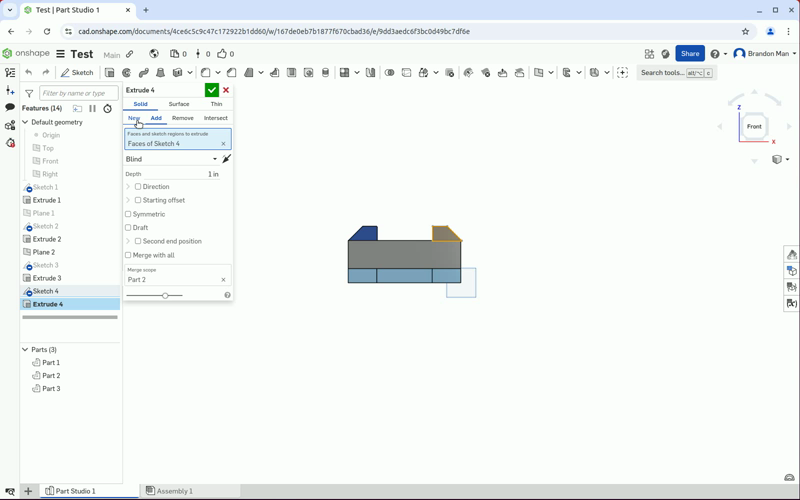
click(137, 120)
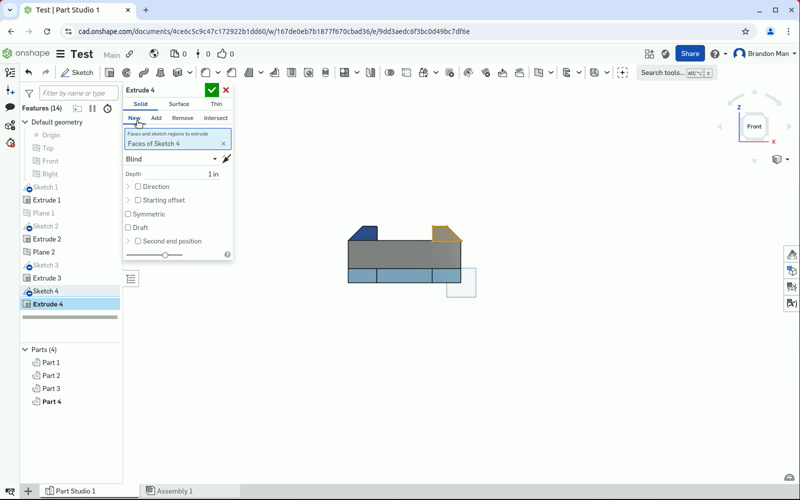
key(tab, 4)
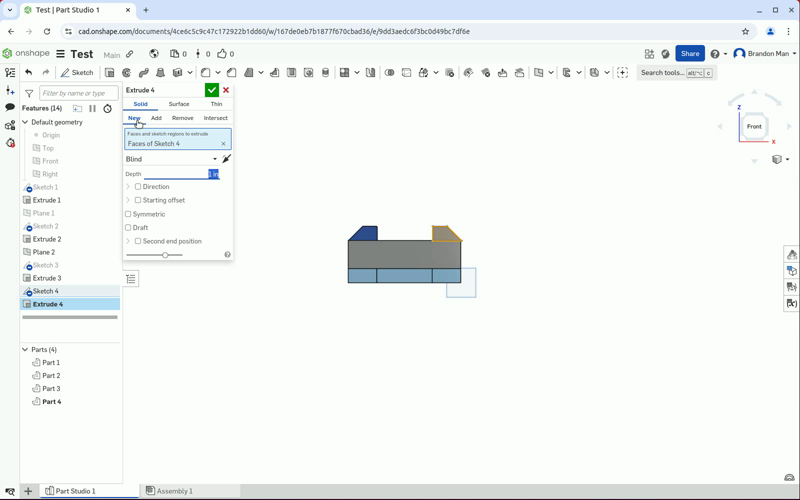
text(-5.777)
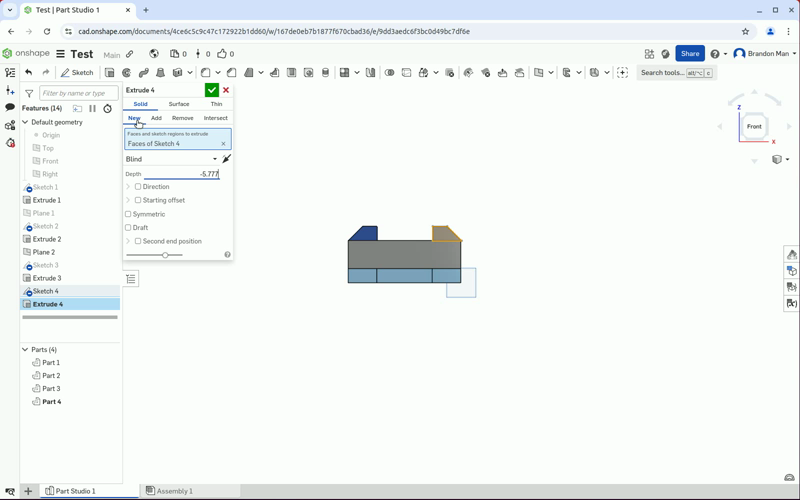
key(enter)
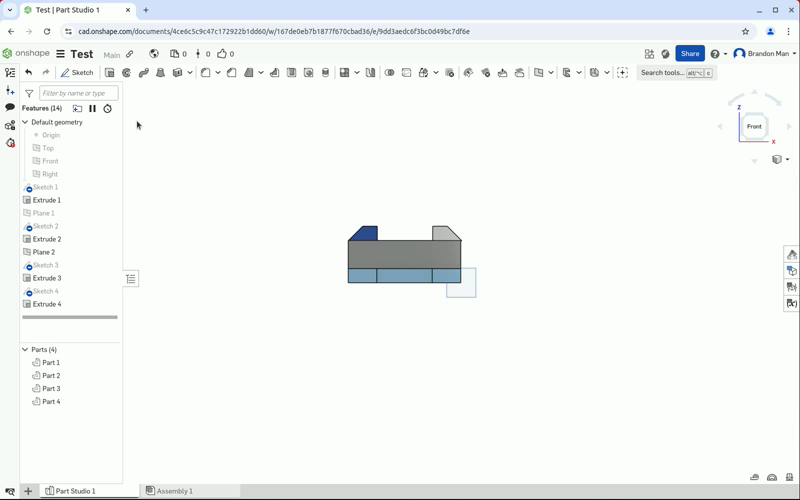
key(shift+h)
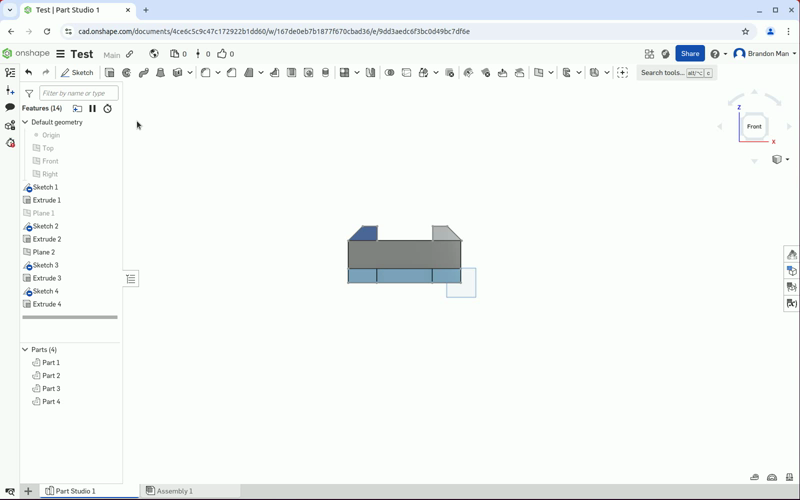
key(shift+h)
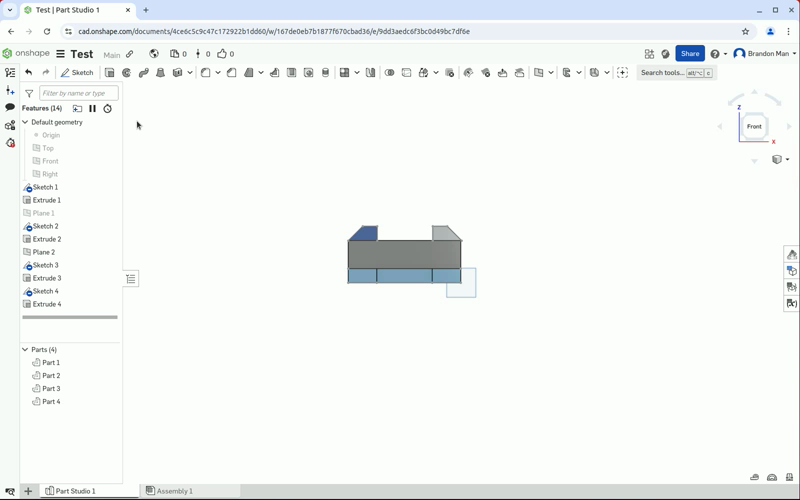
key(shift+7)
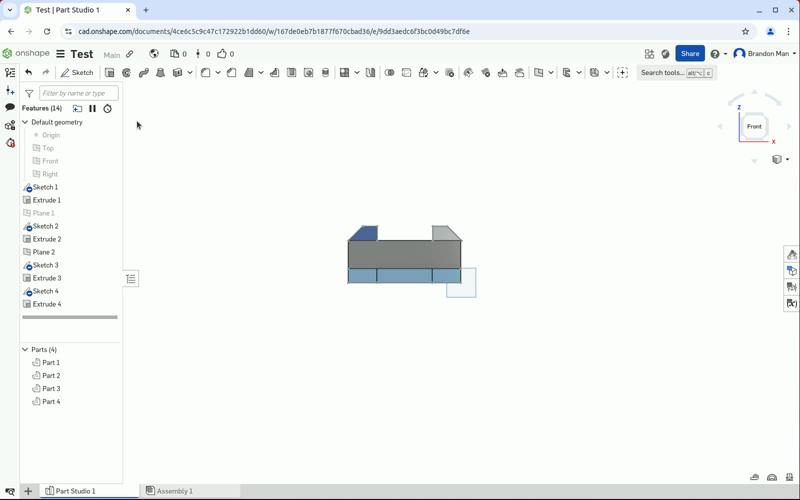
key(left, 2)
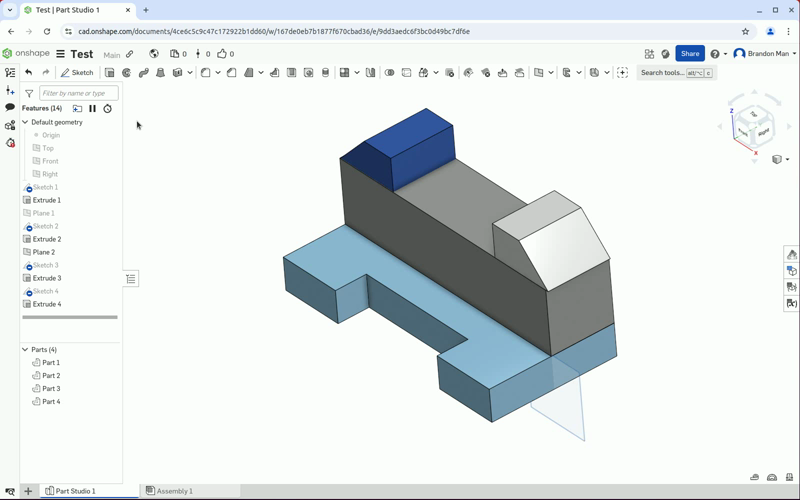
key(down, 2)
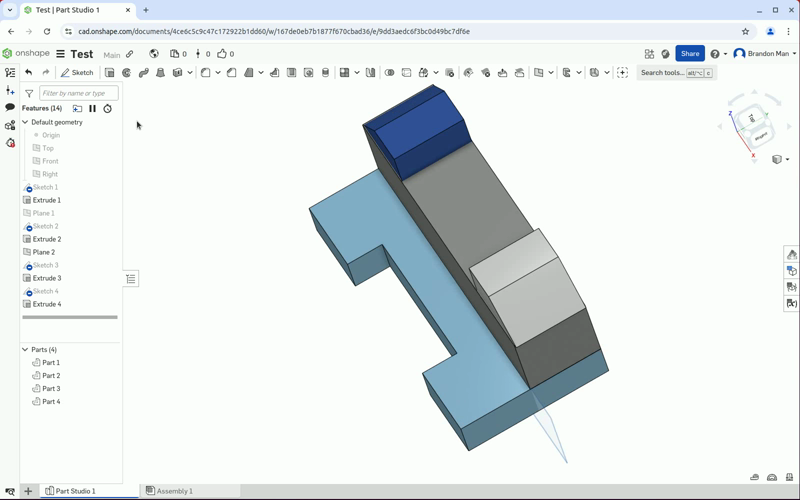
key(up, 2)
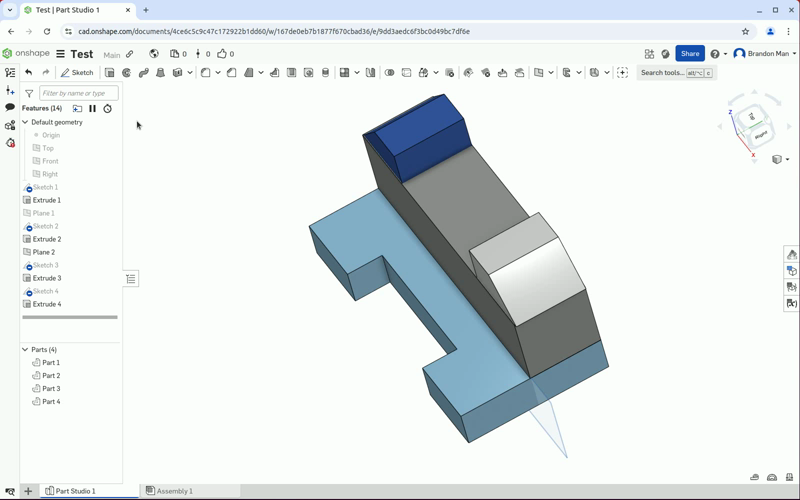
key(right, 2)
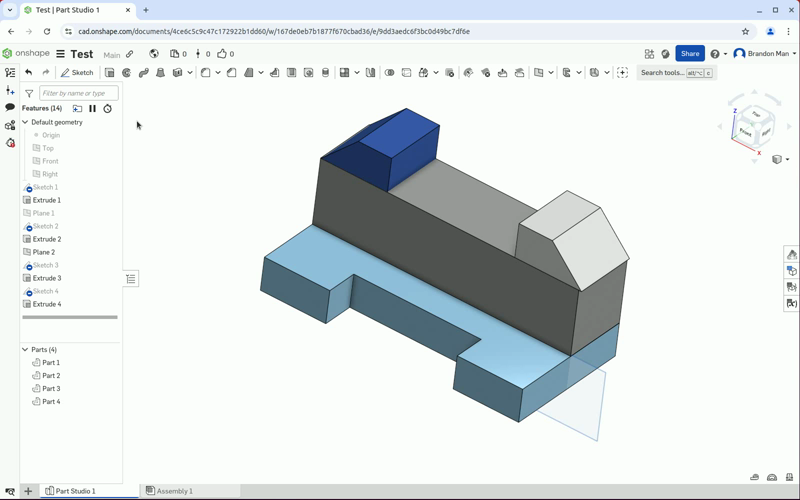
mouse_move(73, 189)
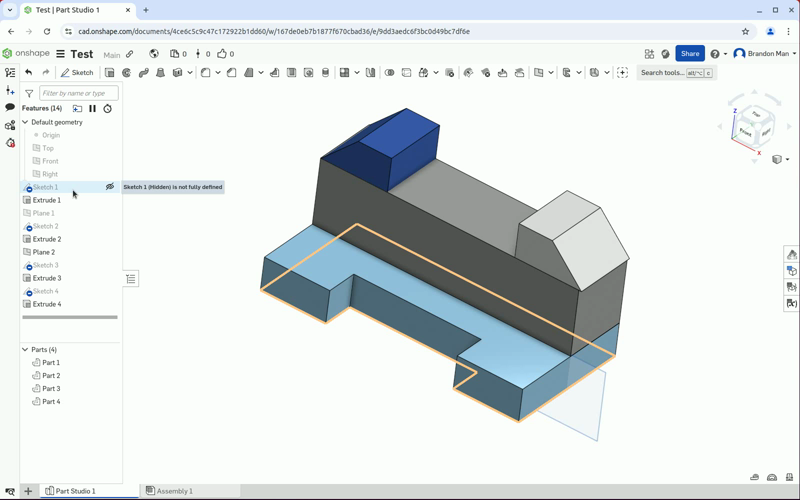
click(73, 189)